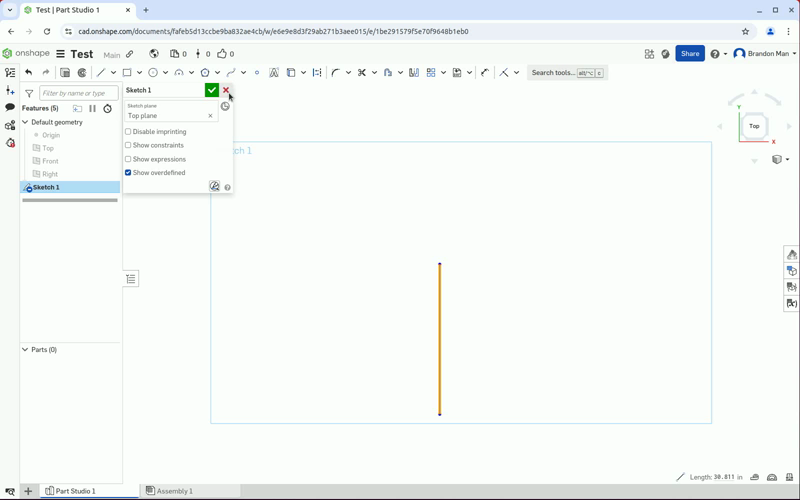
key(shift+h)
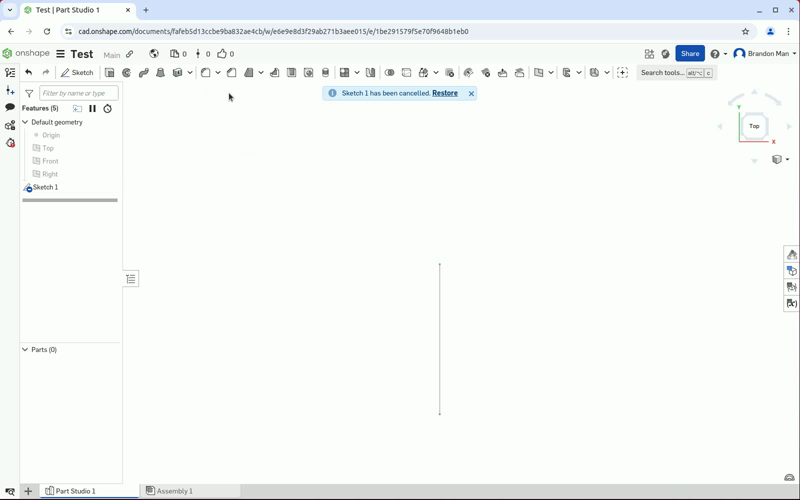
key(shift+s)
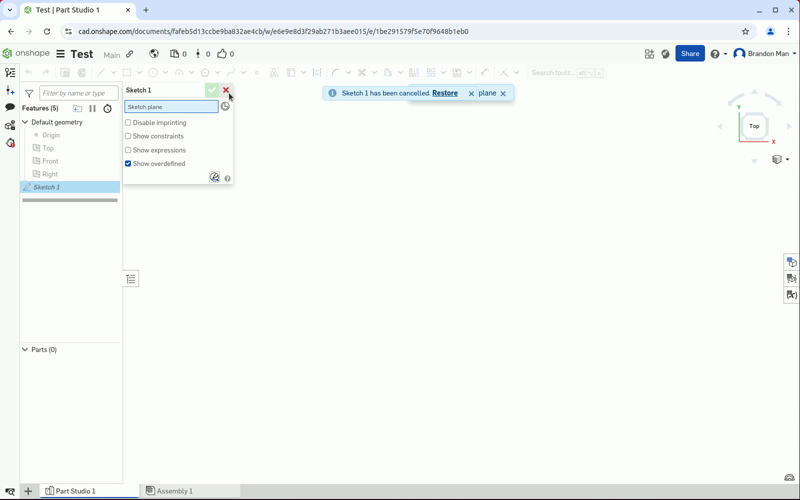
mouse_move(73, 150)
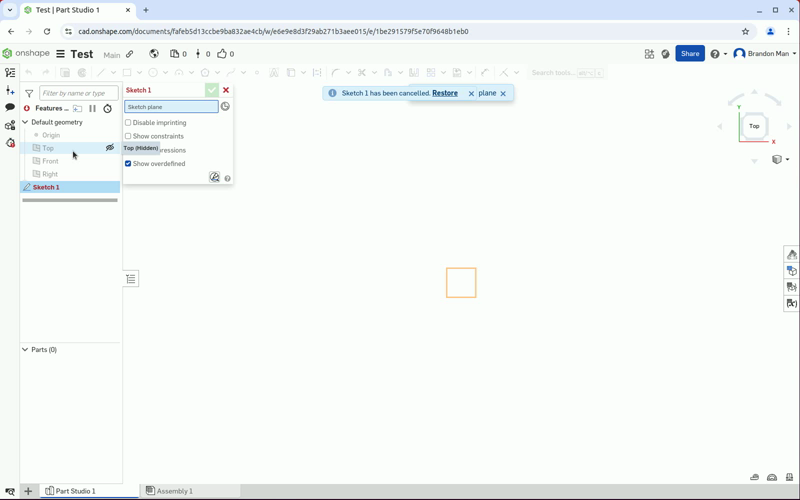
click(73, 150)
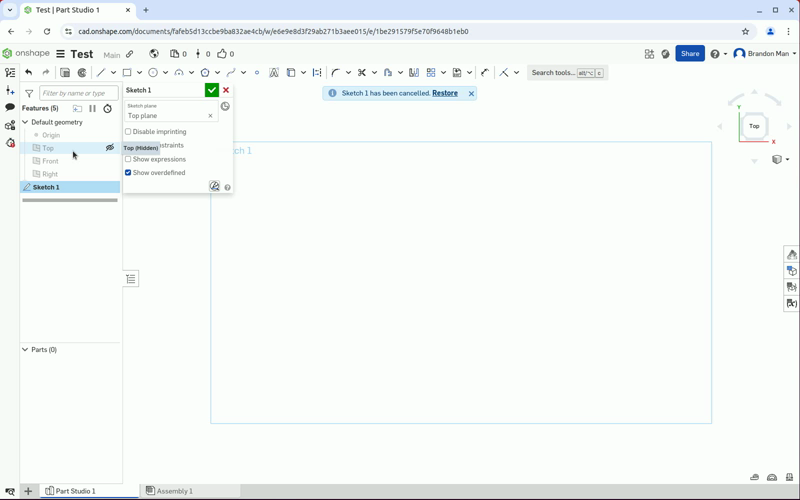
mouse_move(73, 352)
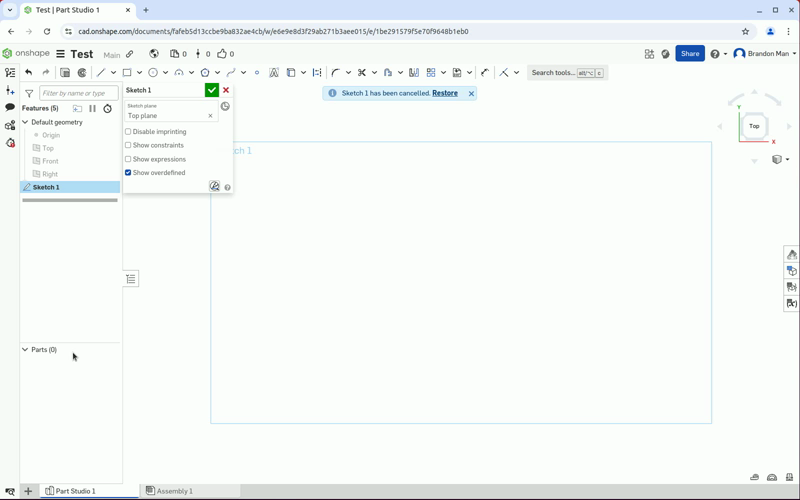
key(y)
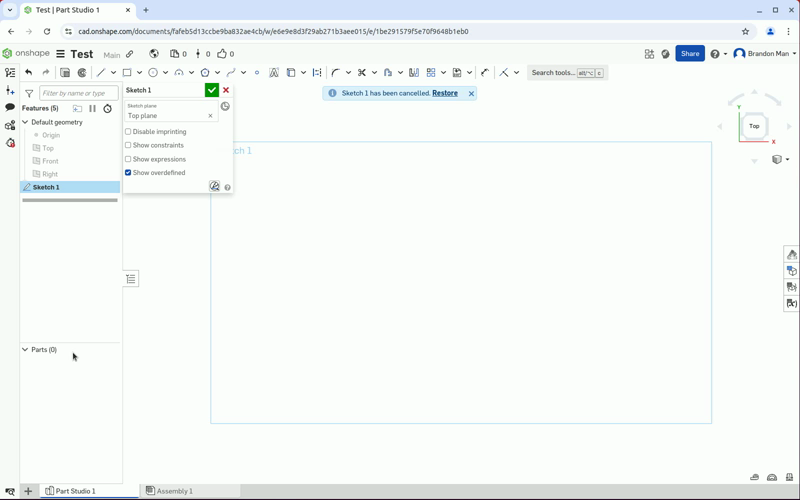
key(l)
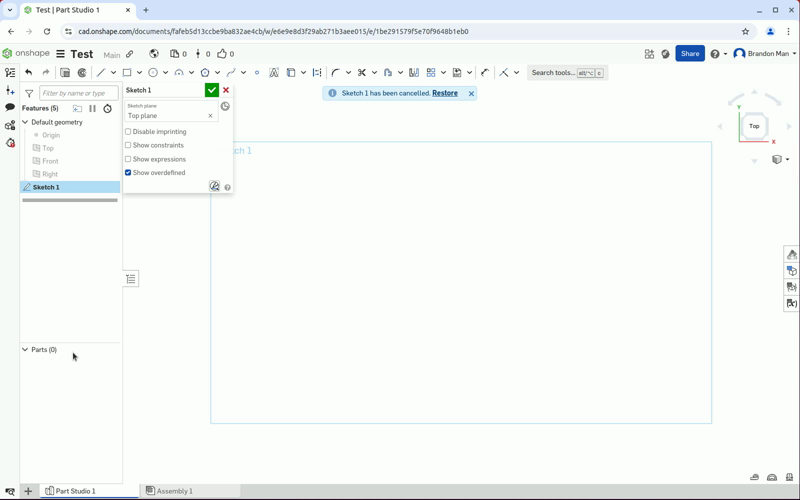
key_down(shift)
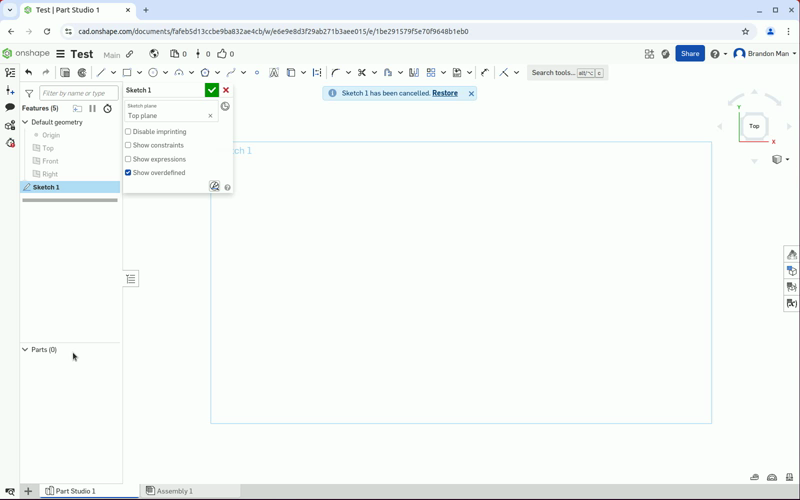
mouse_move(348, 282)
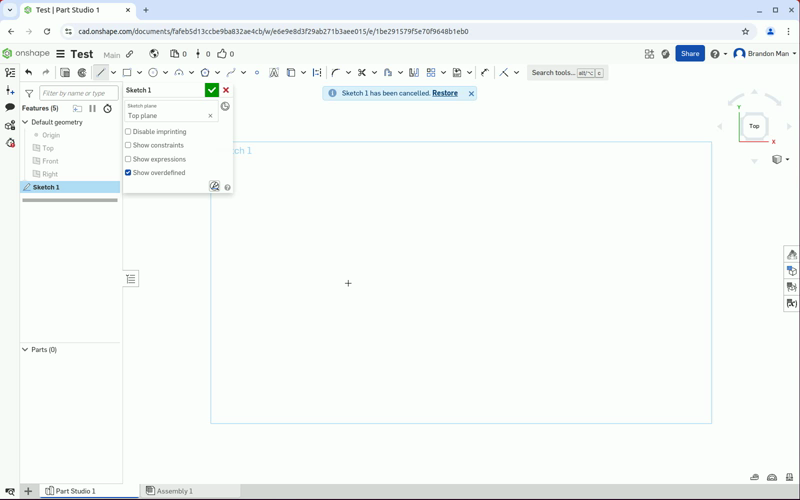
click(348, 282)
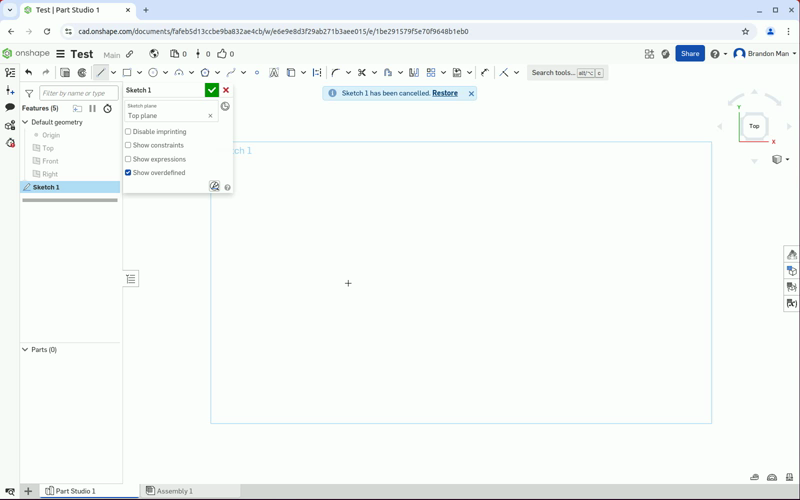
key_up(shift)
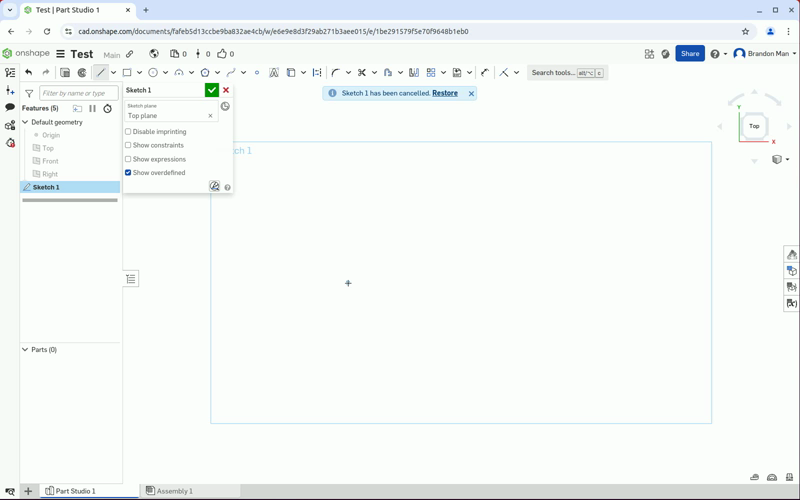
key_down(shift)
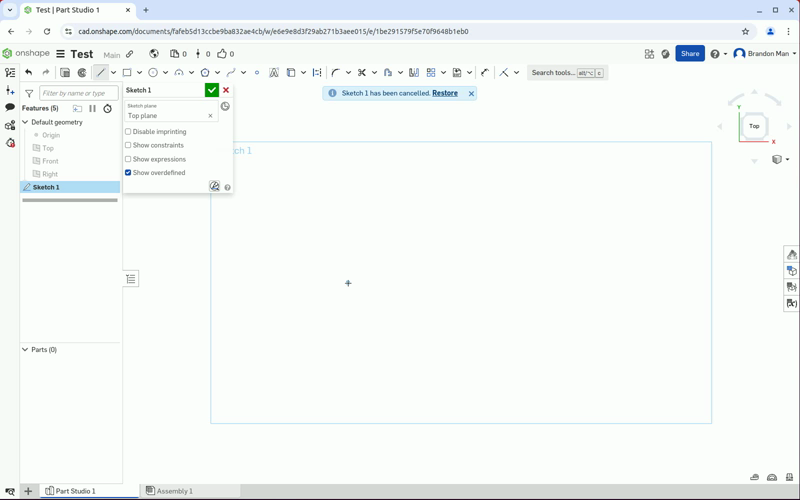
mouse_move(378, 282)
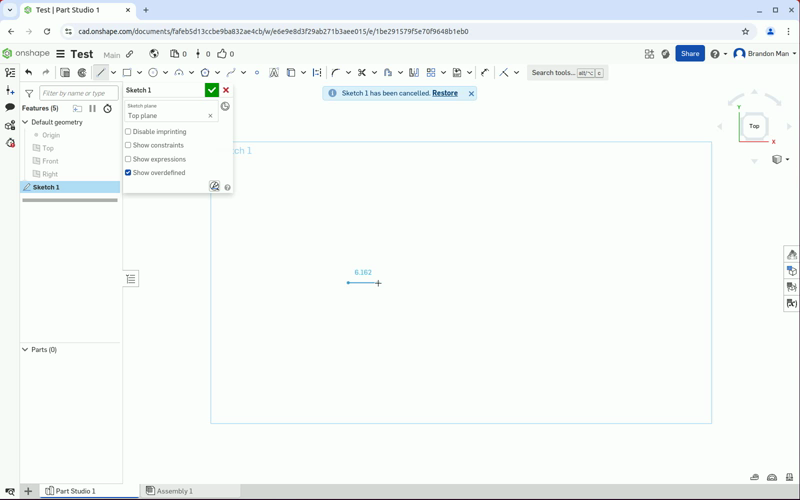
mouse_move(367, 282)
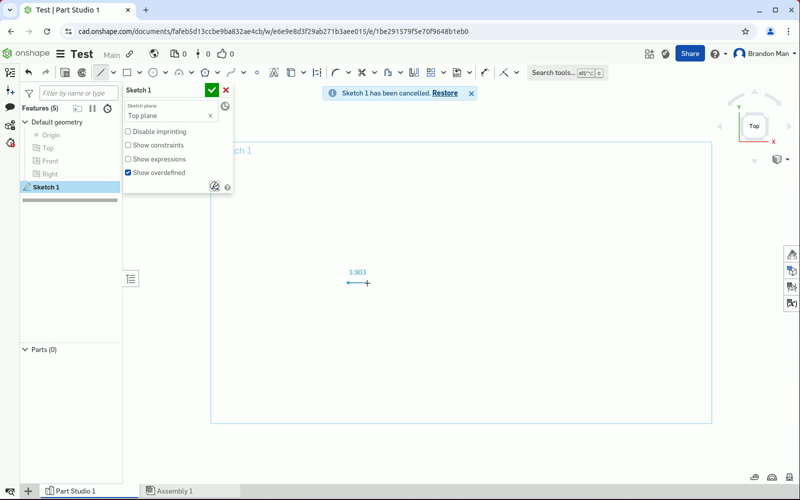
click(367, 282)
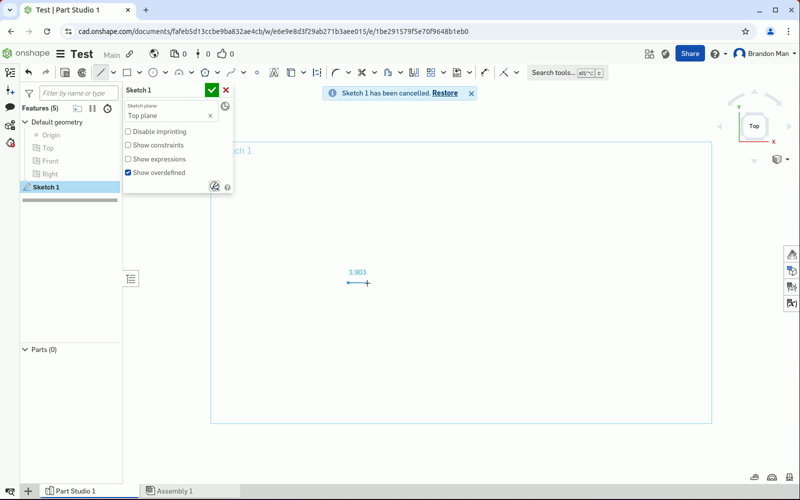
key_up(shift)
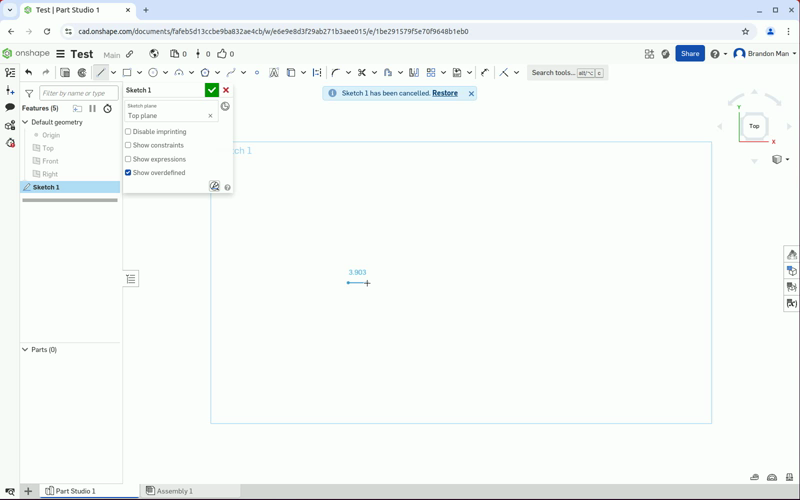
key(esc)
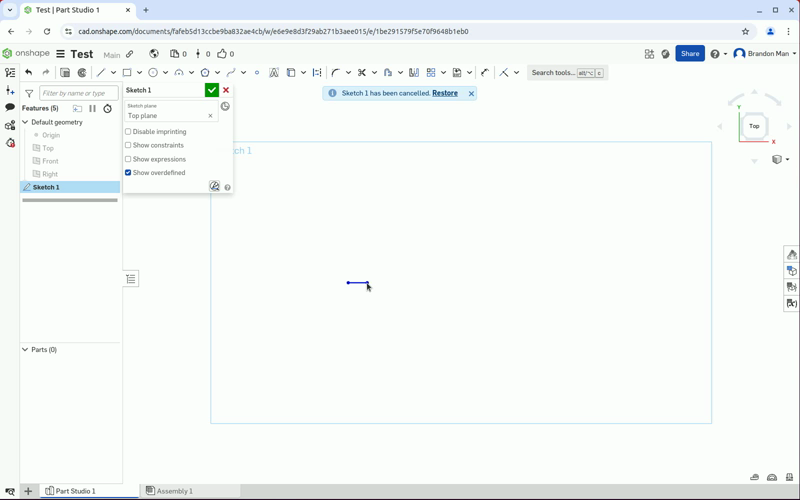
key(a)
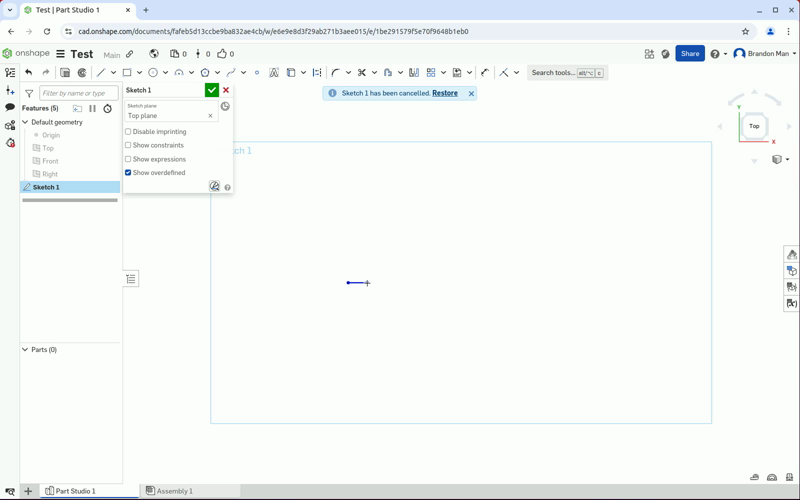
mouse_move(367, 282)
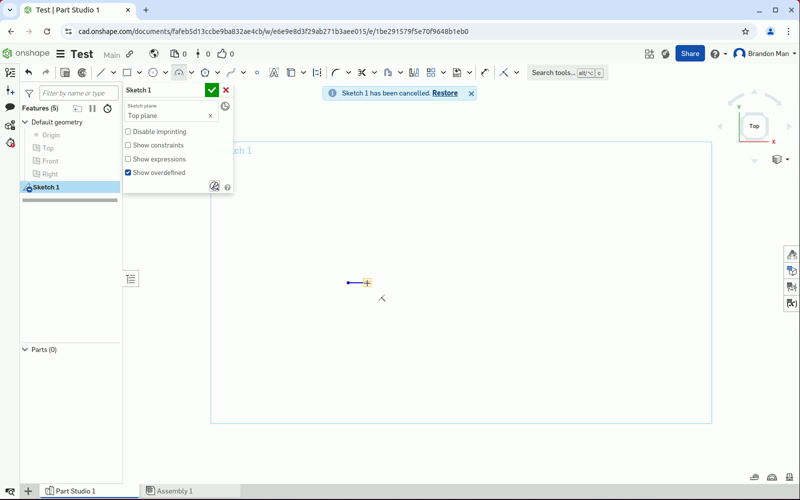
click(367, 282)
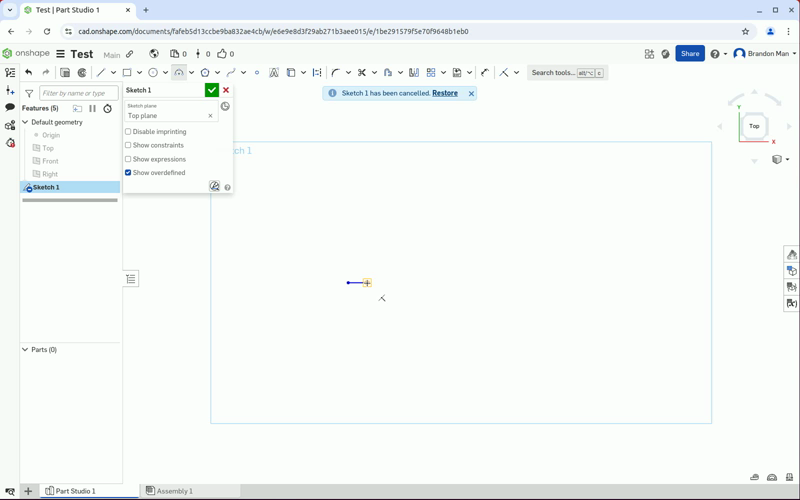
key_down(shift)
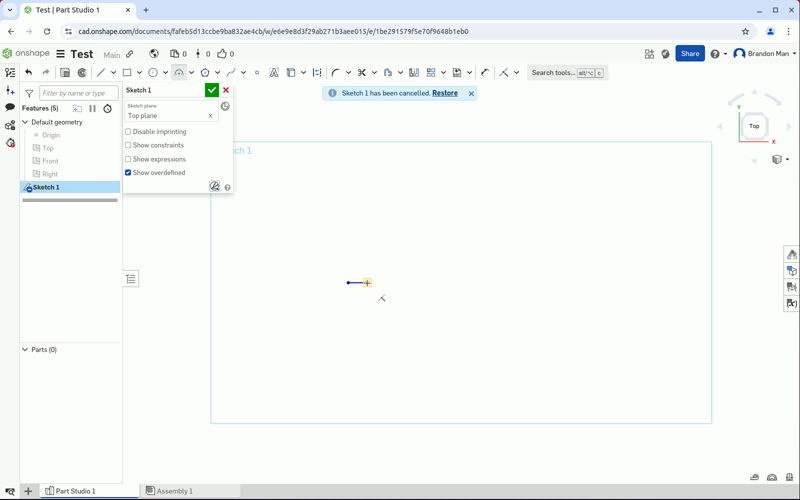
mouse_move(395, 282)
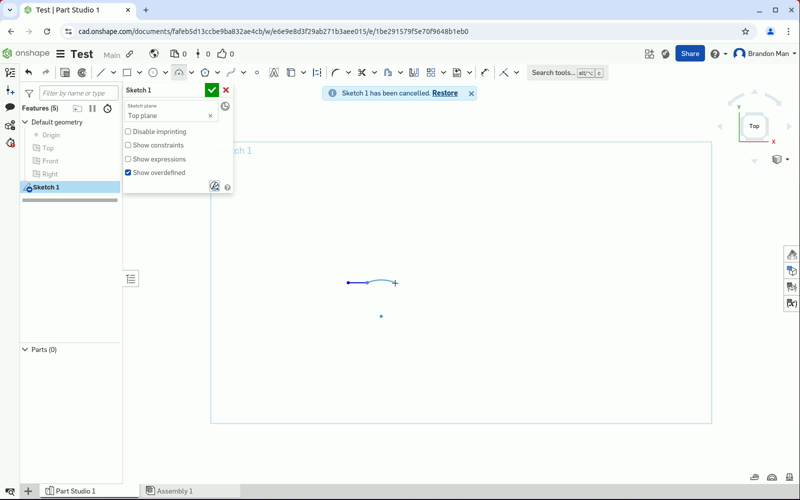
click(395, 282)
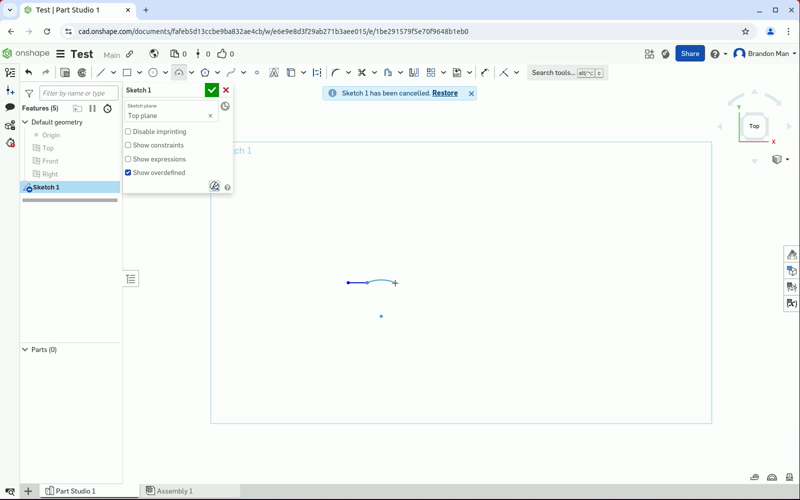
mouse_move(381, 268)
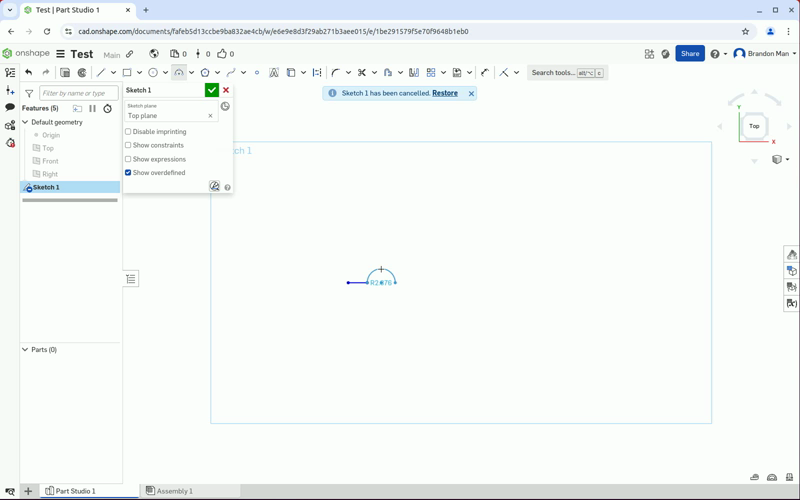
click(381, 268)
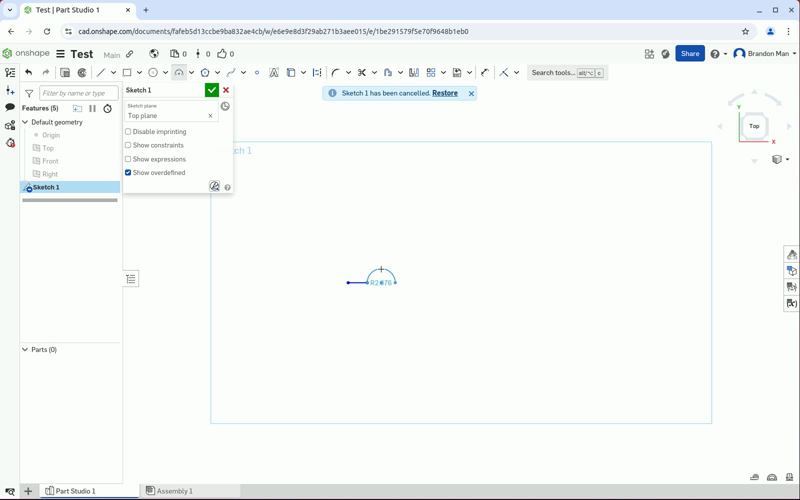
key_up(shift)
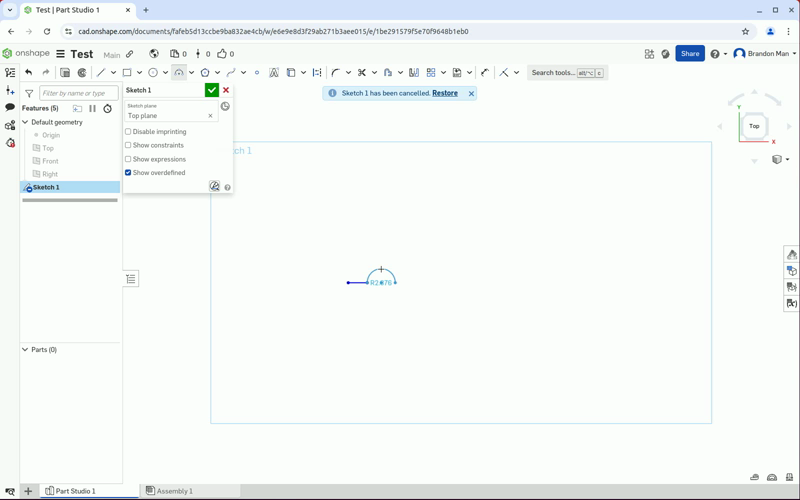
key(esc)
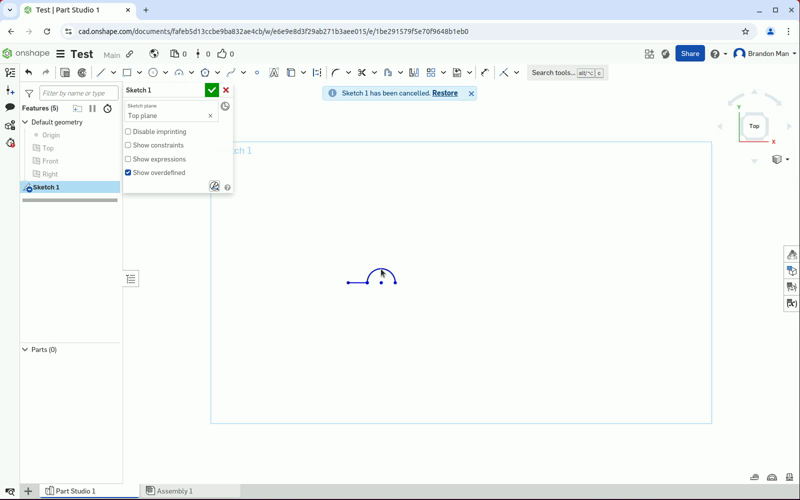
key(l)
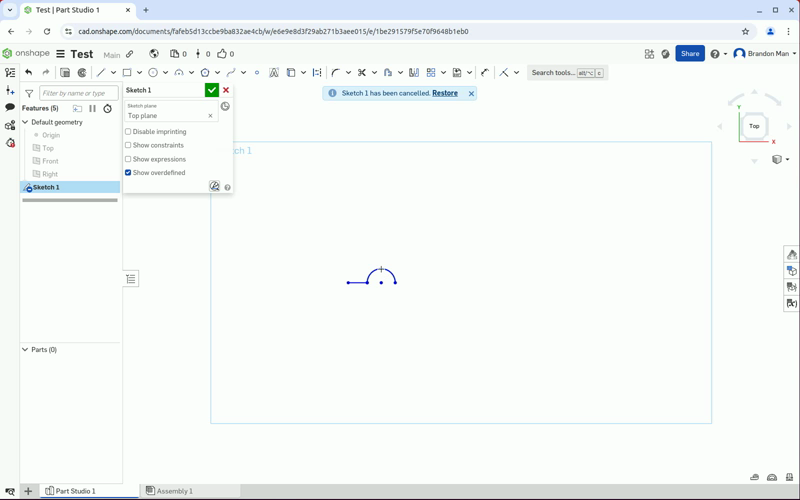
mouse_move(395, 282)
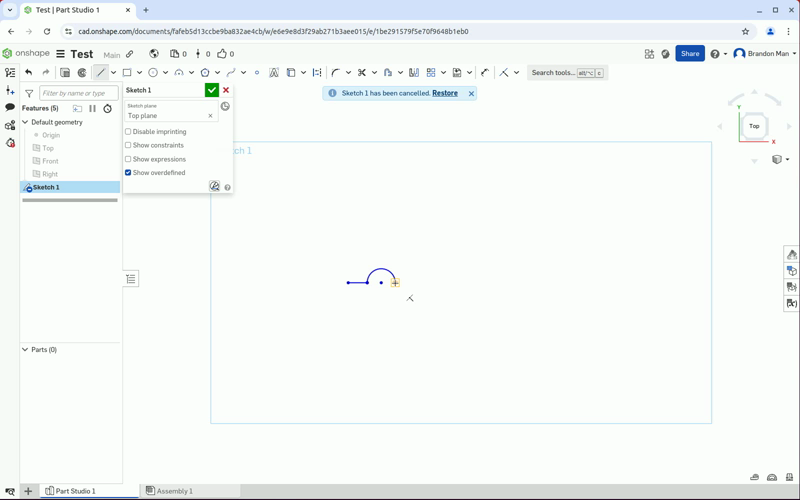
click(395, 282)
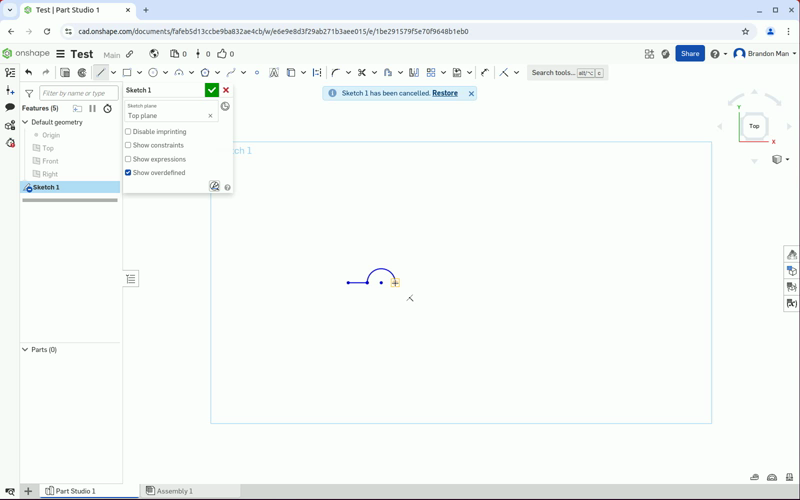
key_down(shift)
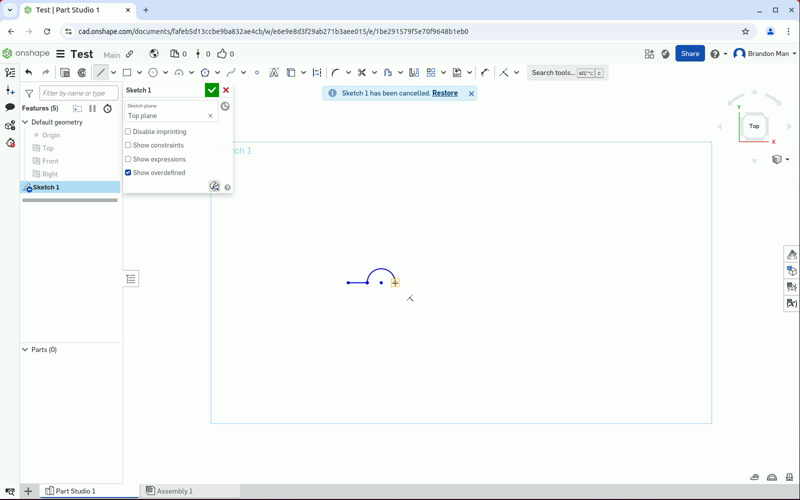
mouse_move(425, 282)
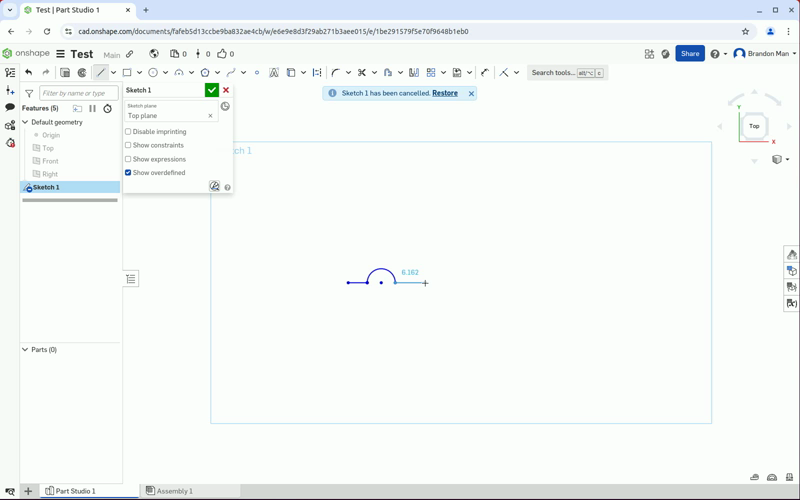
mouse_move(414, 282)
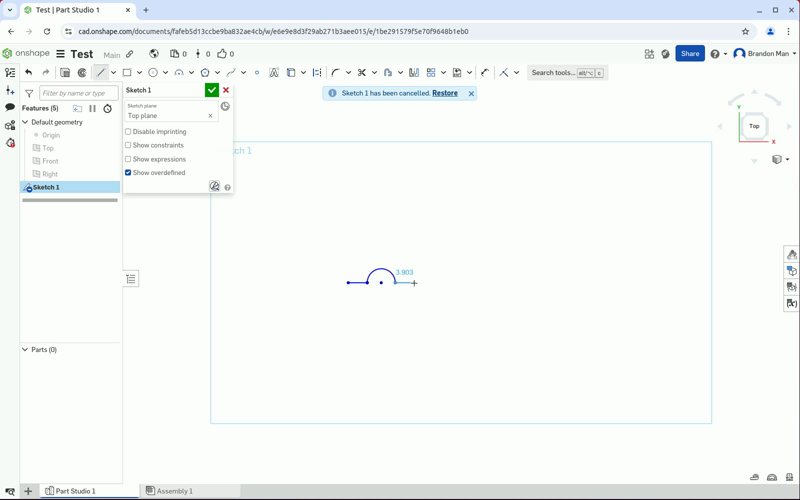
click(414, 282)
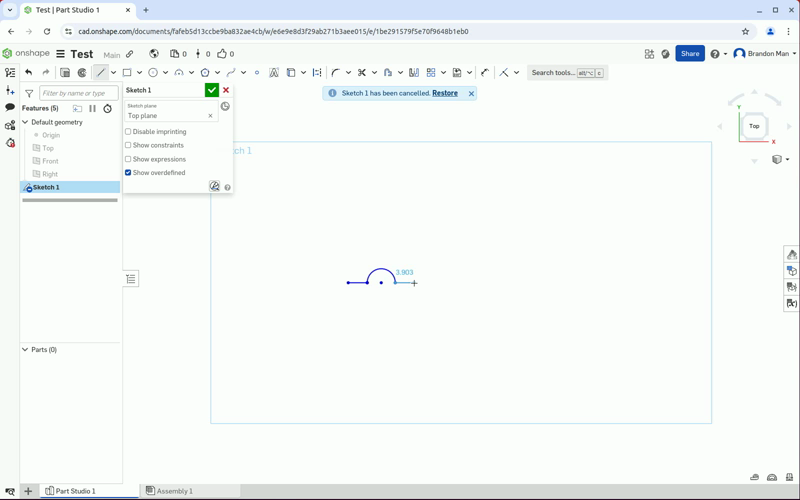
key_up(shift)
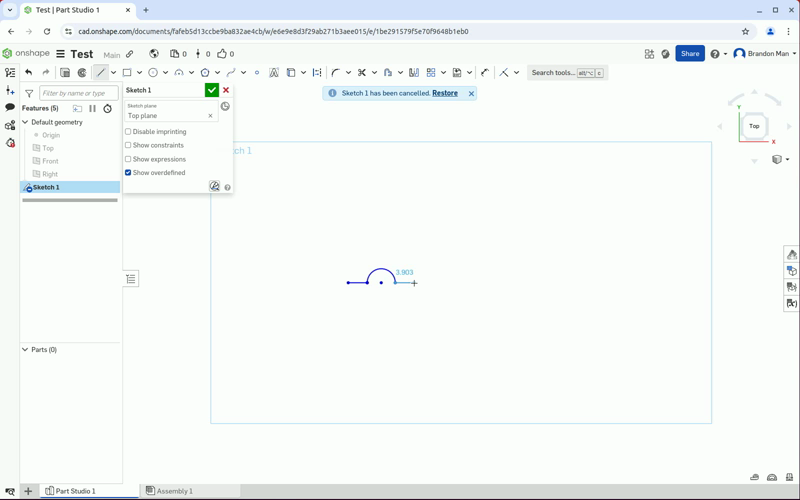
key(esc)
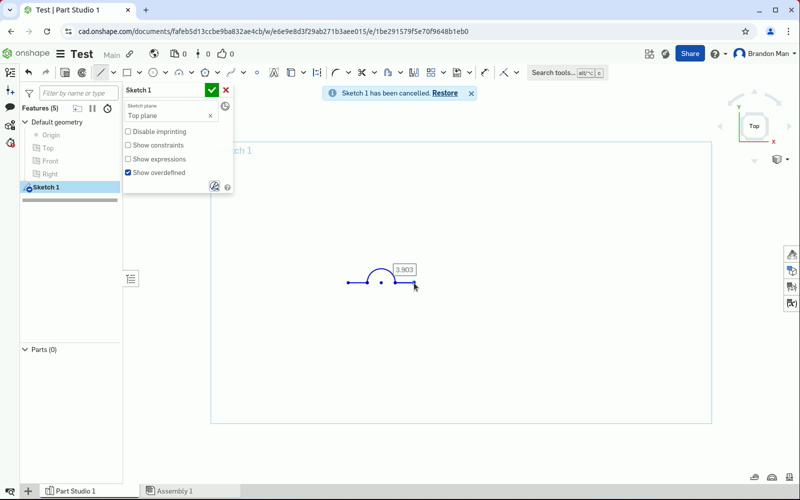
key(a)
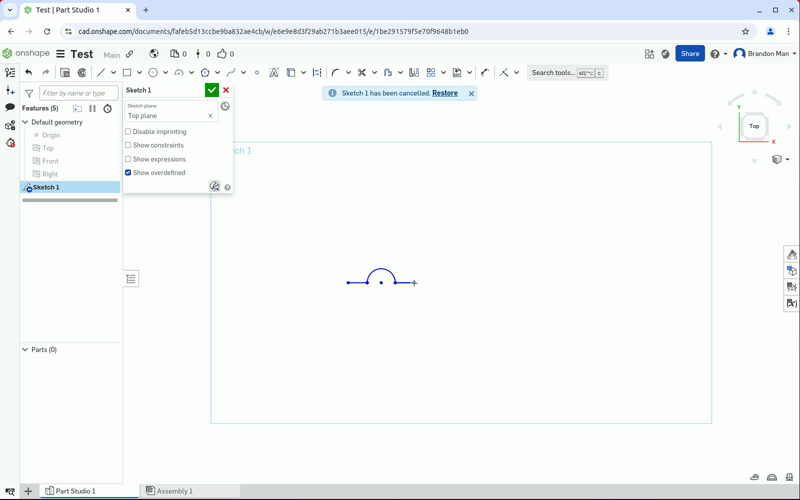
mouse_move(414, 282)
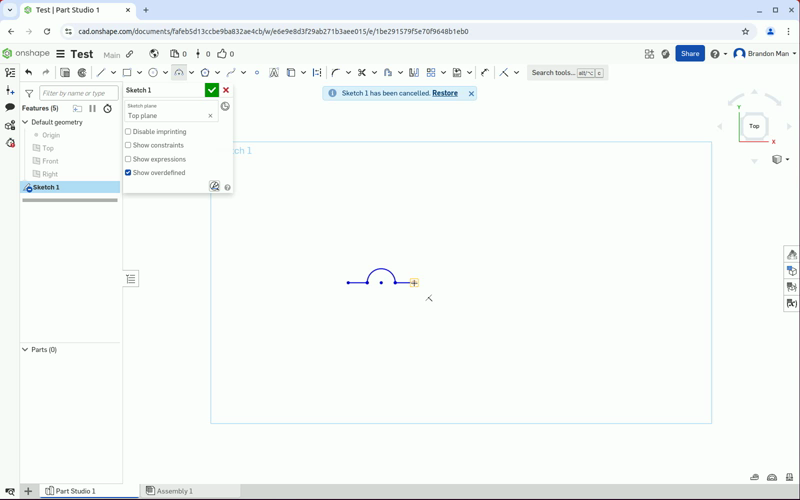
click(414, 282)
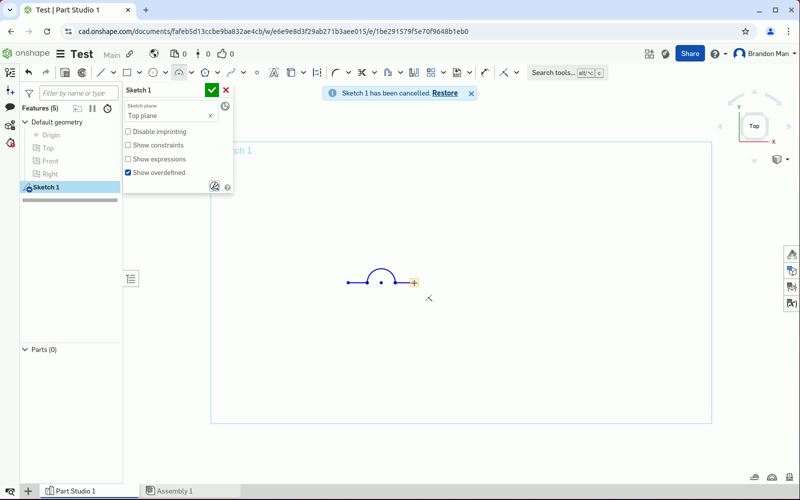
key_down(shift)
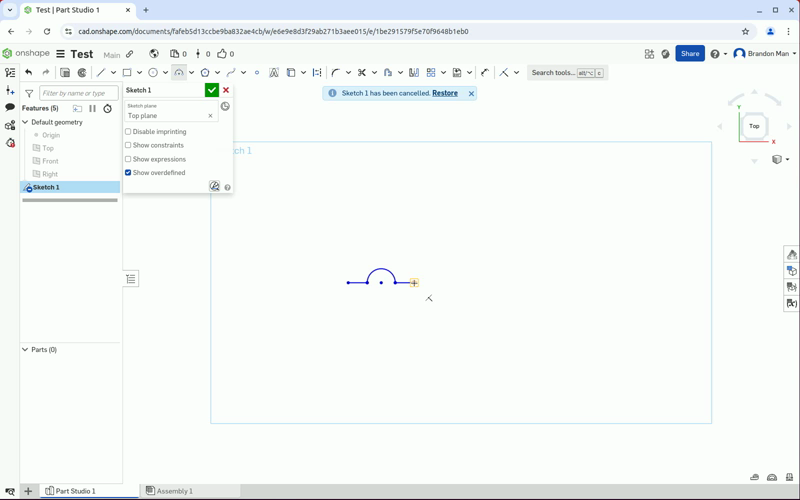
mouse_move(506, 282)
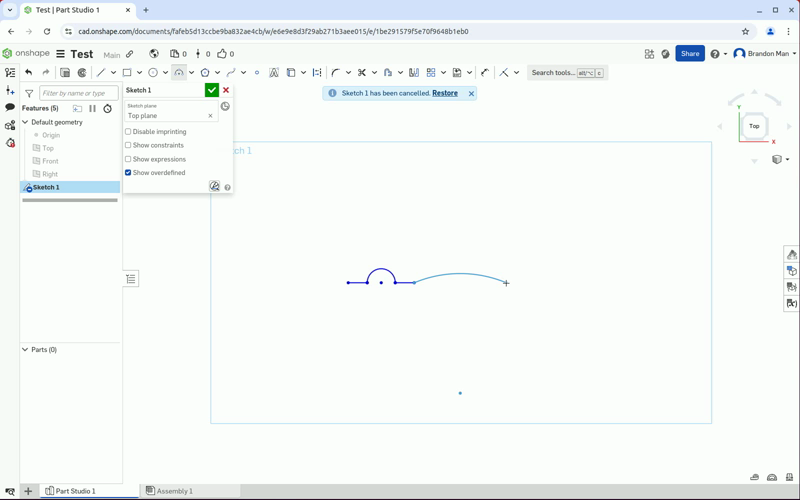
click(506, 282)
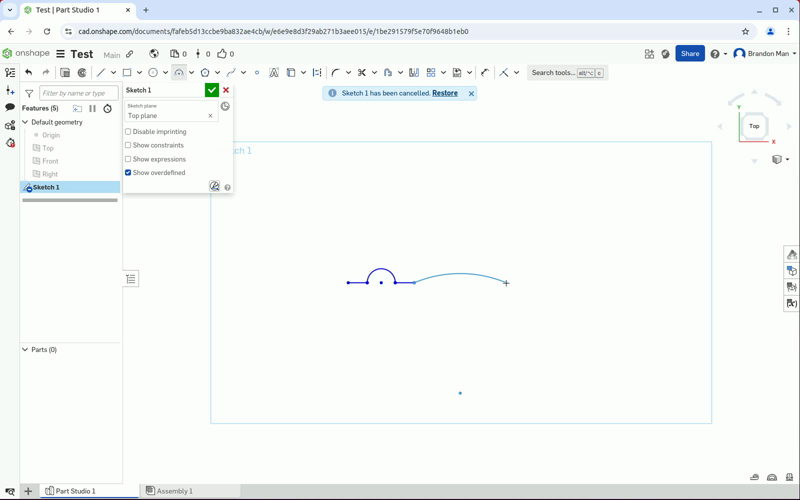
mouse_move(460, 237)
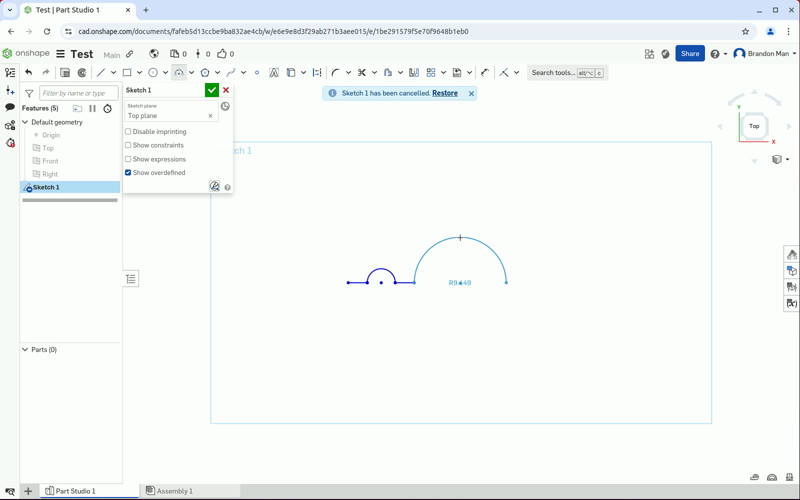
click(460, 237)
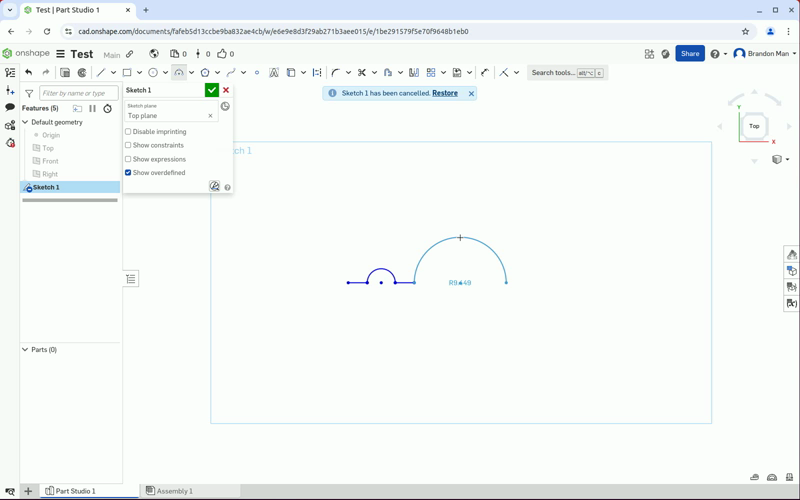
key_up(shift)
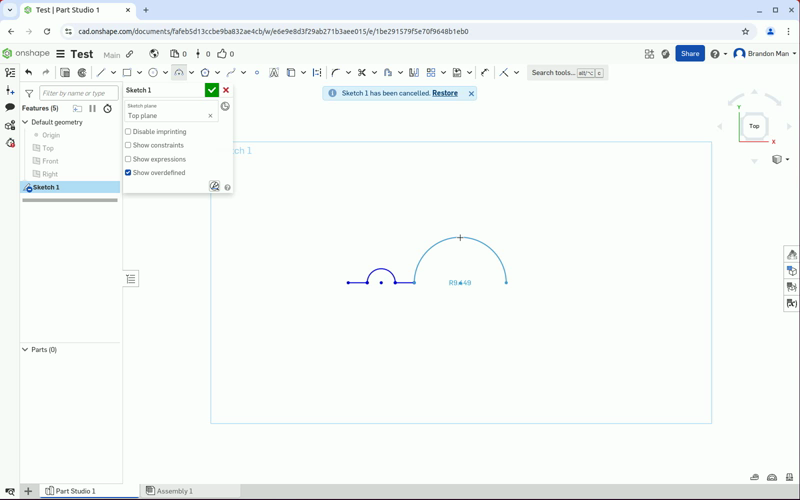
key(esc)
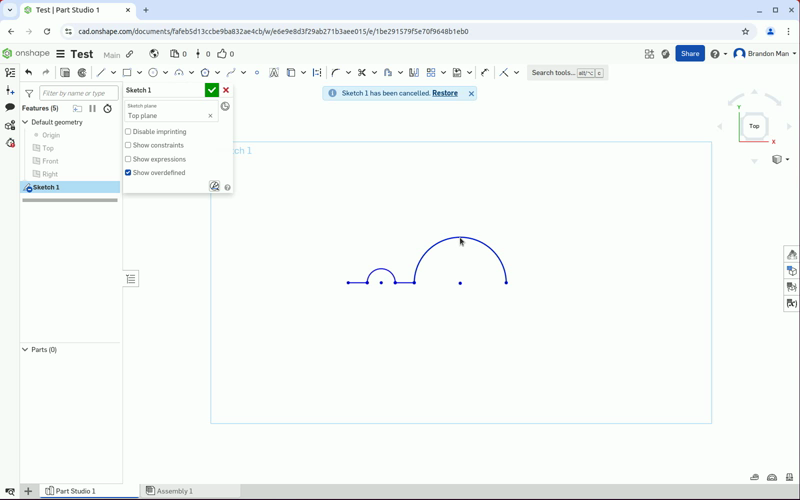
key(l)
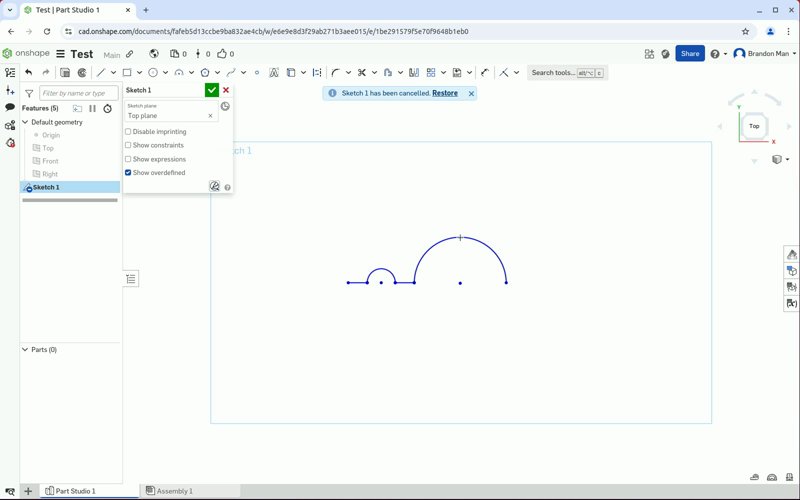
mouse_move(506, 282)
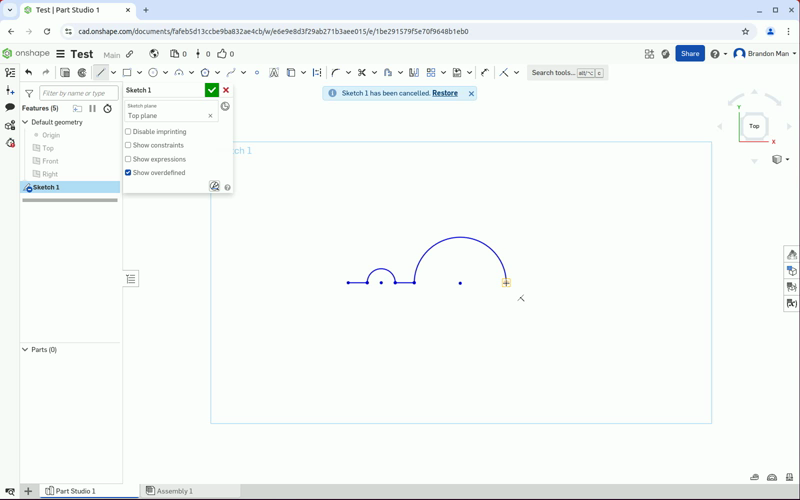
click(506, 282)
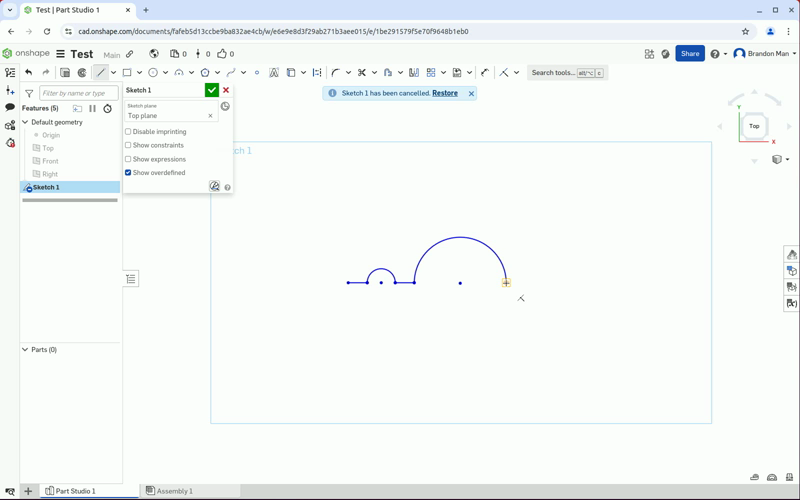
key_down(shift)
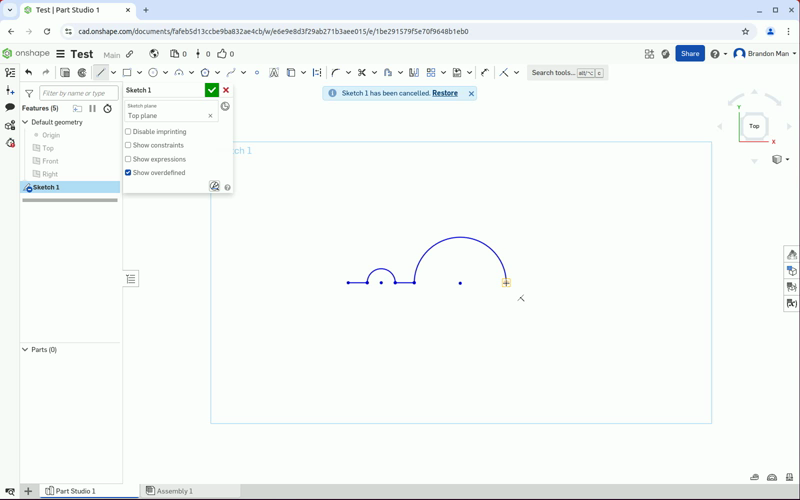
mouse_move(536, 282)
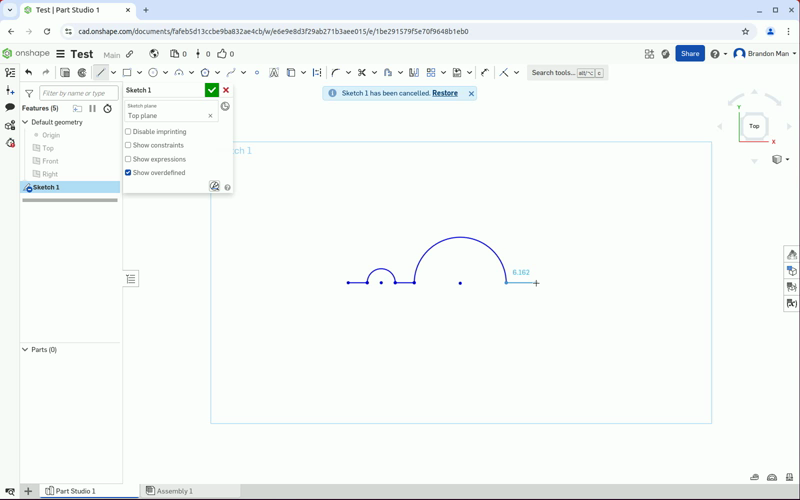
mouse_move(525, 282)
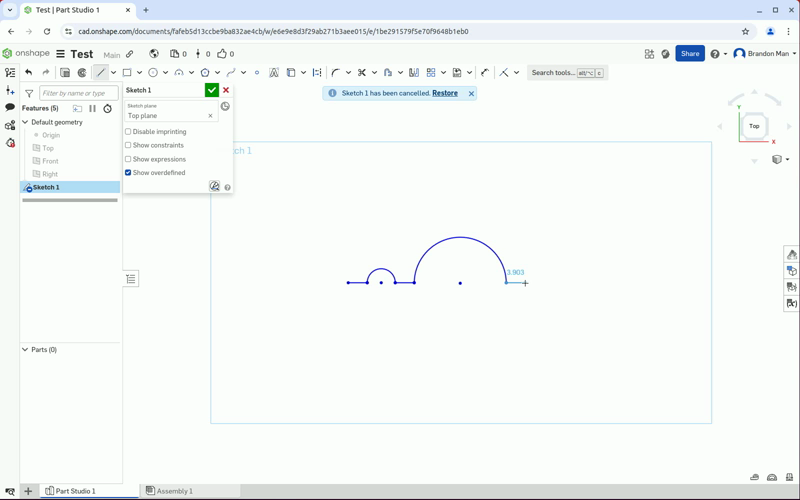
click(525, 282)
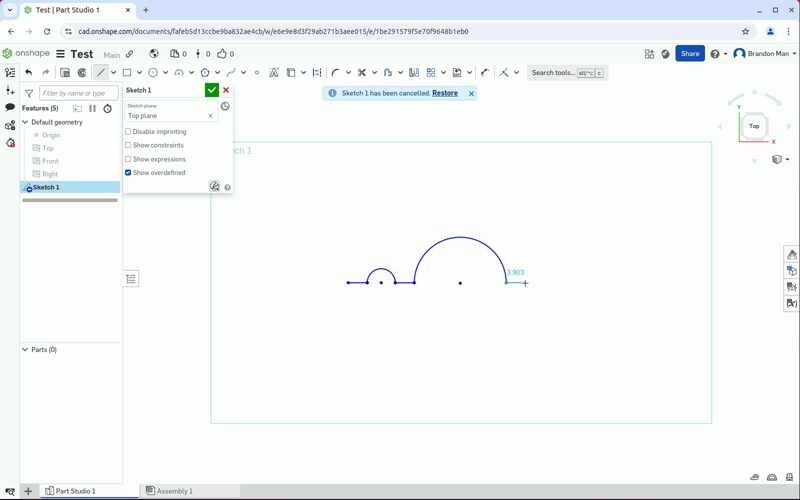
key_up(shift)
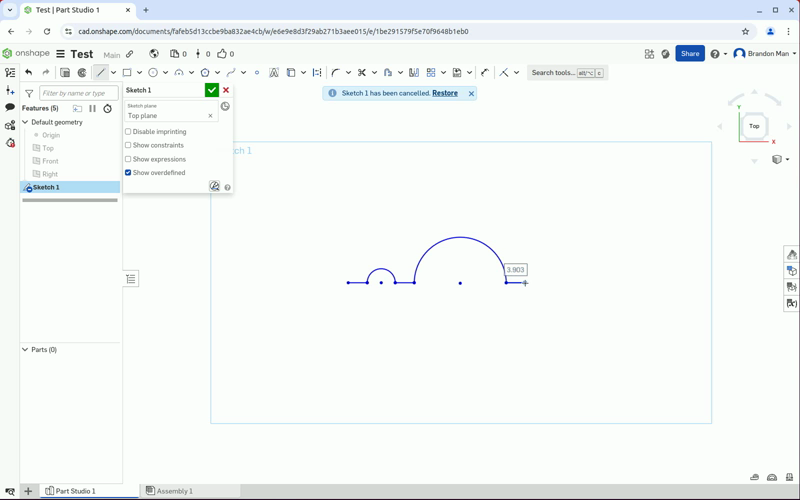
key(esc)
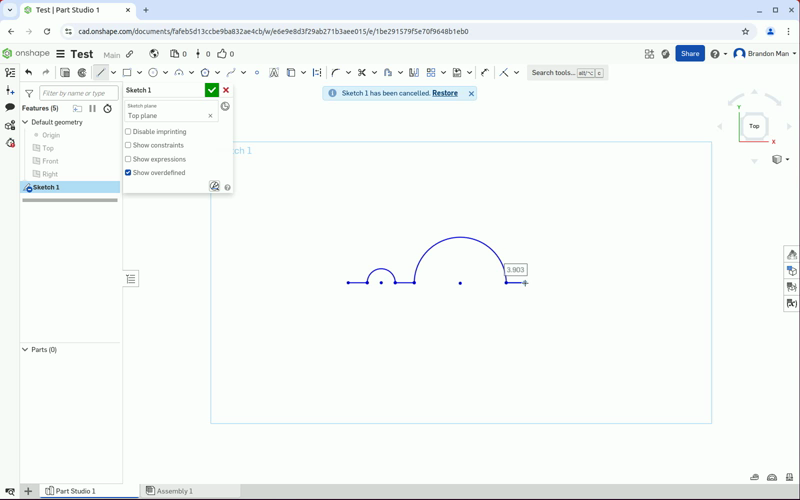
key(a)
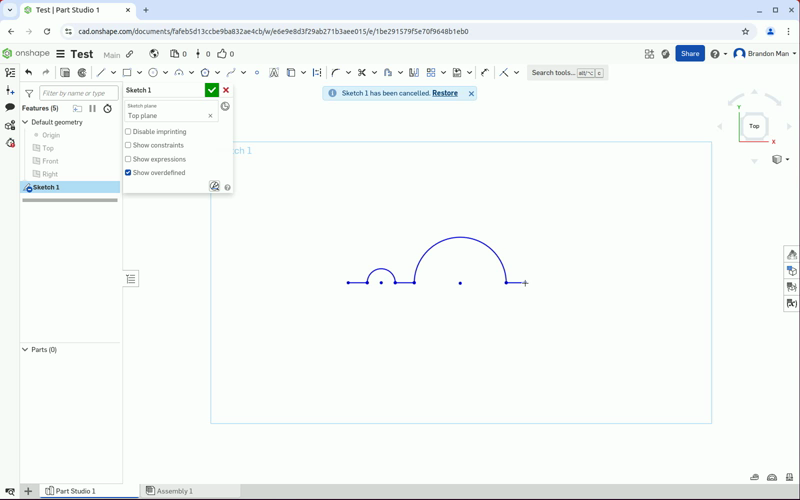
mouse_move(525, 282)
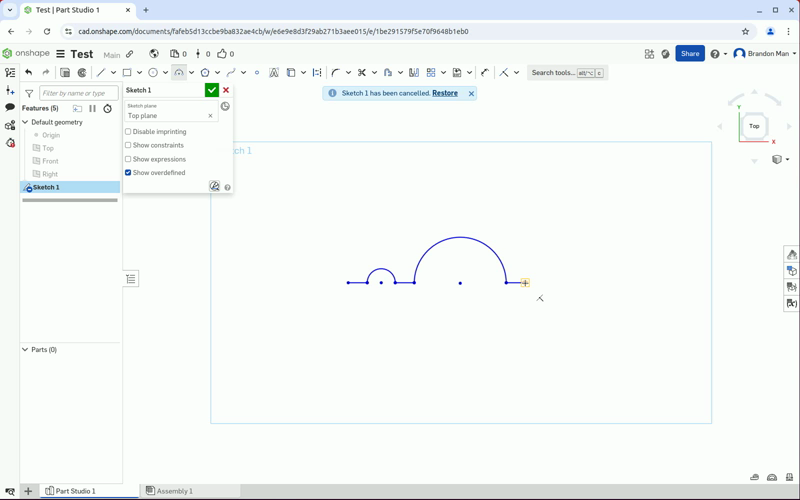
click(525, 282)
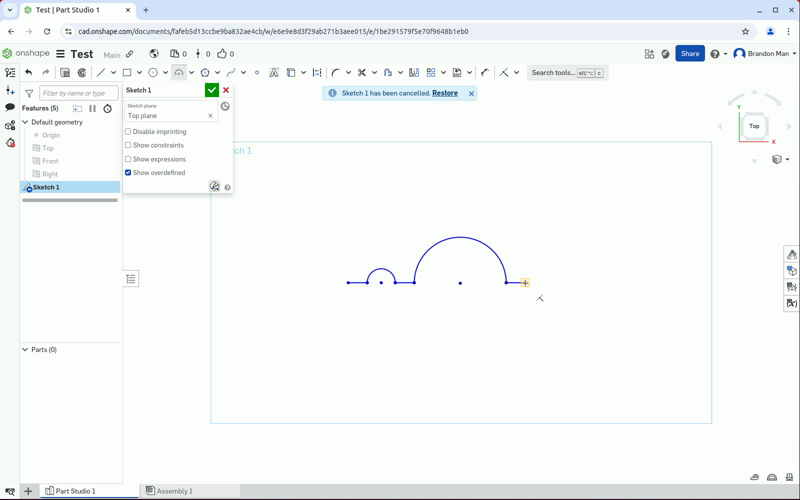
key_down(shift)
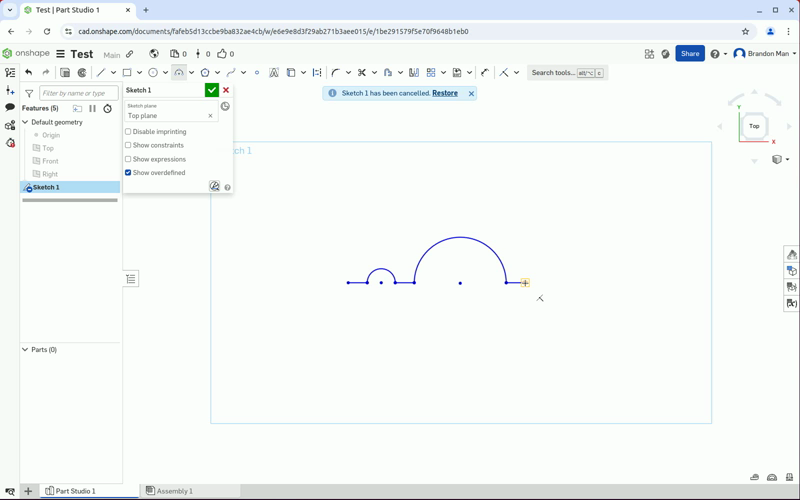
mouse_move(553, 282)
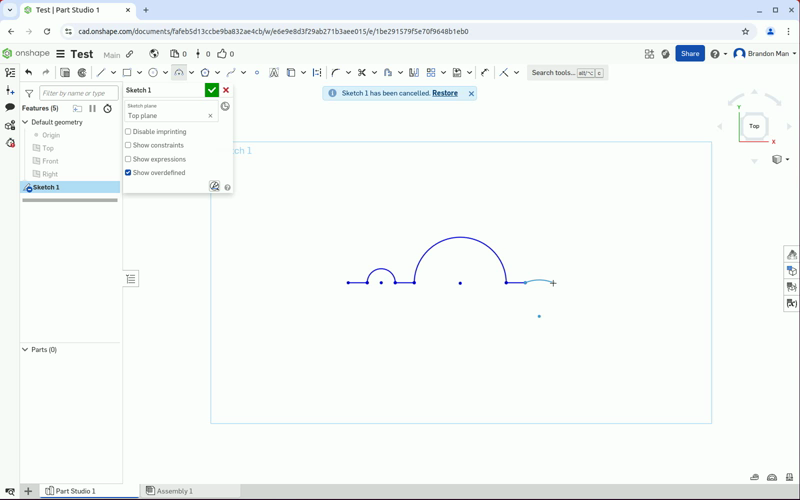
click(553, 282)
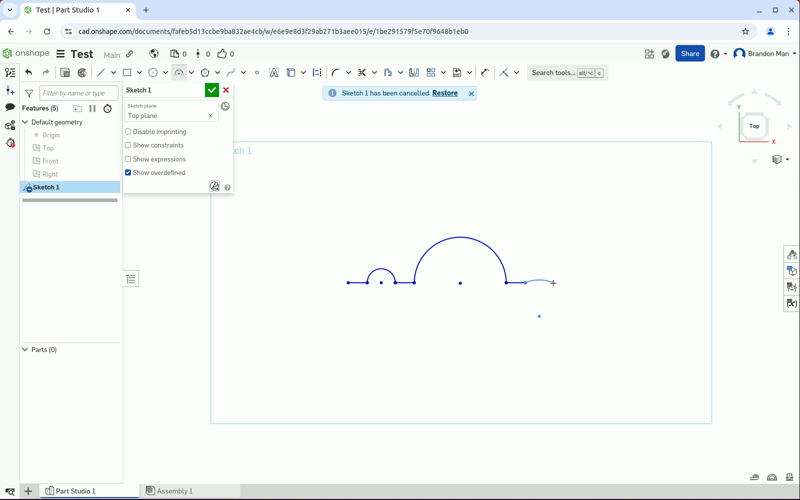
mouse_move(539, 268)
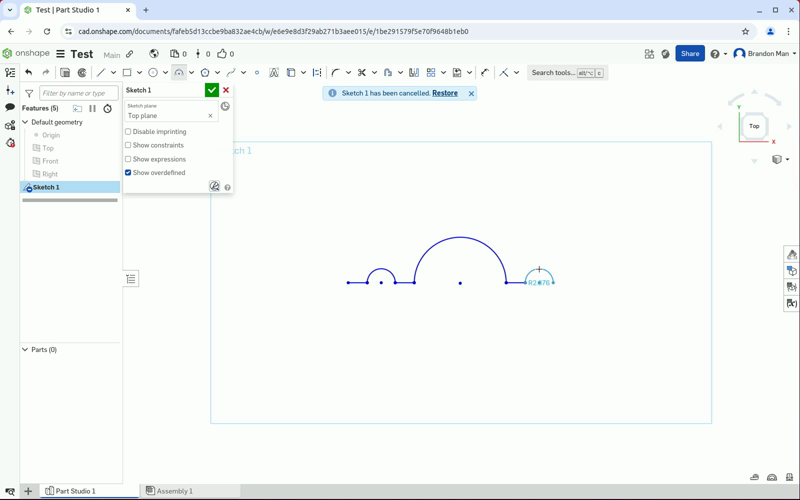
click(539, 268)
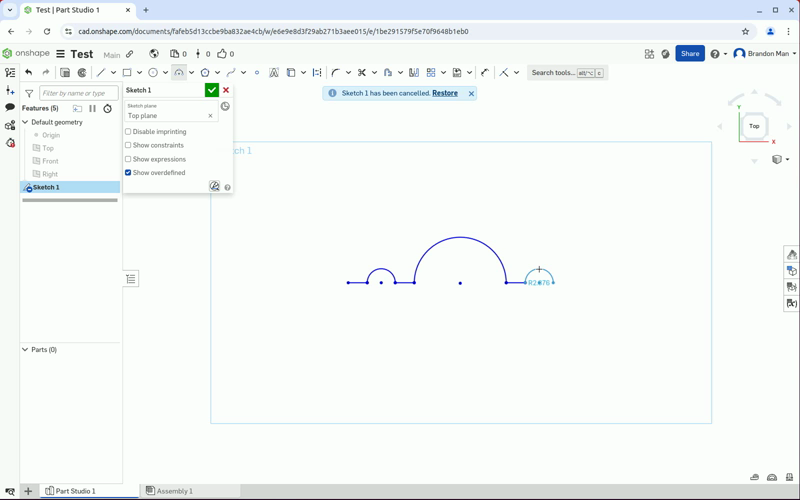
key_up(shift)
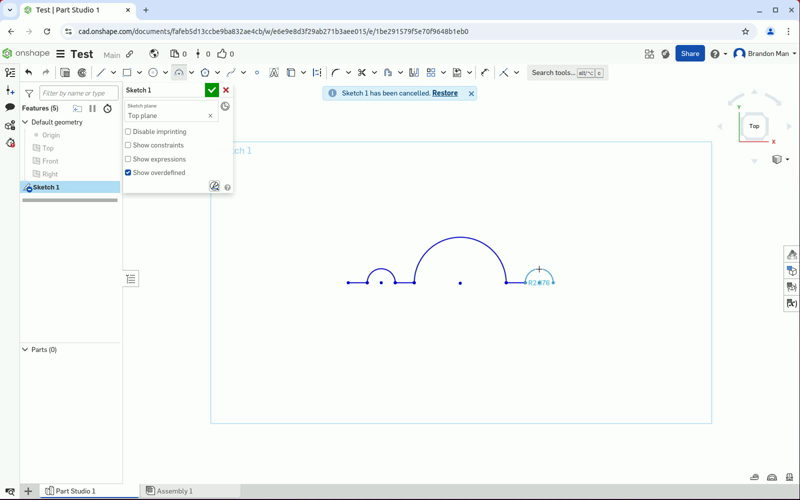
key(esc)
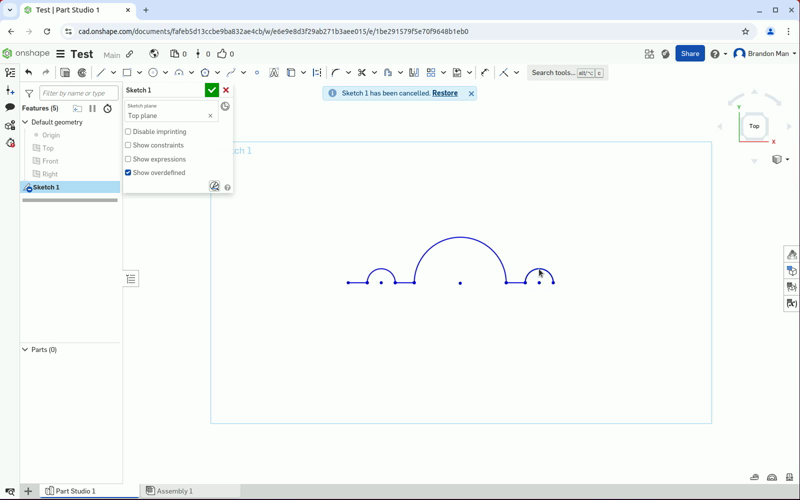
key(l)
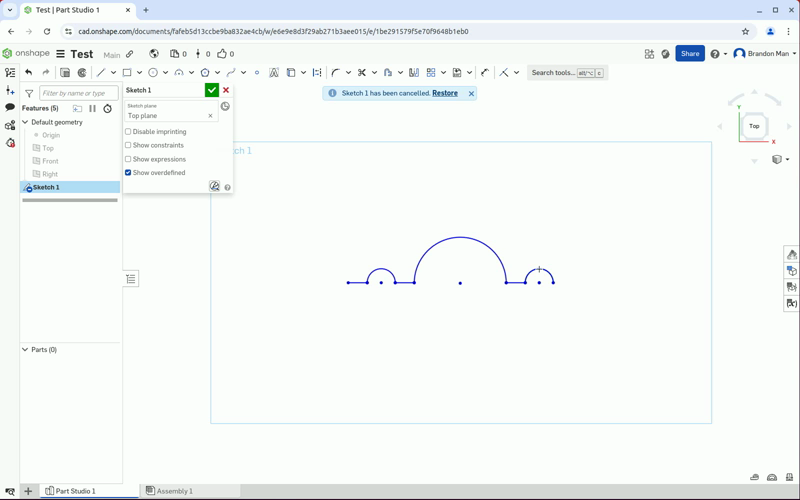
mouse_move(553, 282)
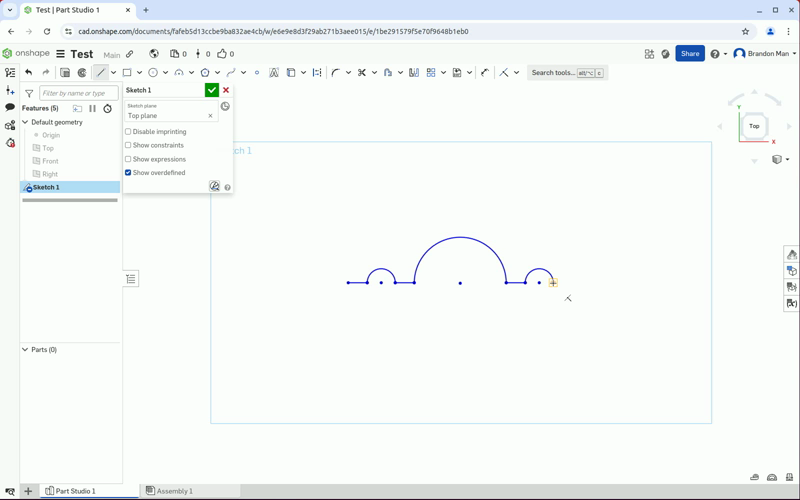
click(553, 282)
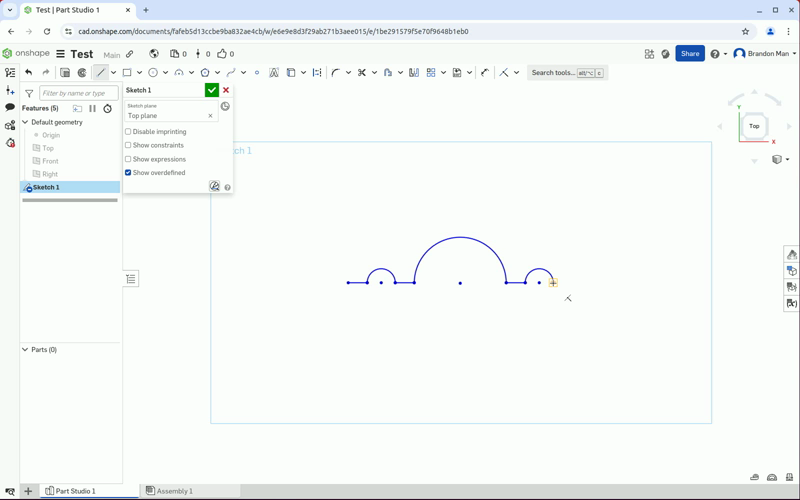
key_down(shift)
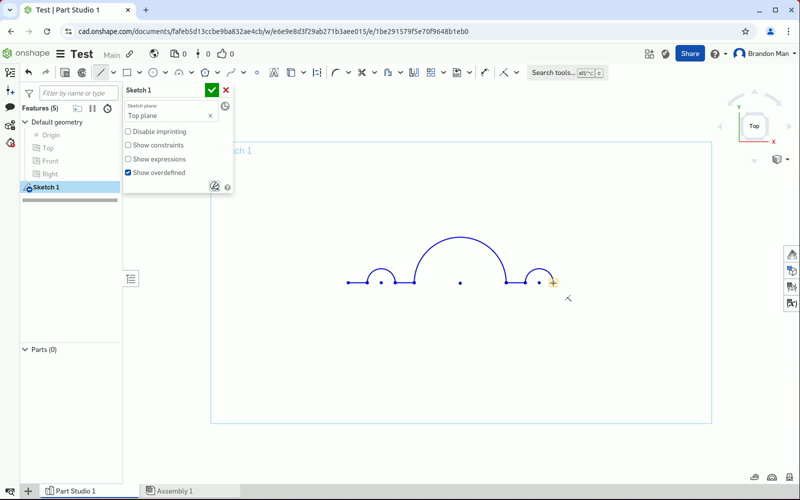
mouse_move(583, 282)
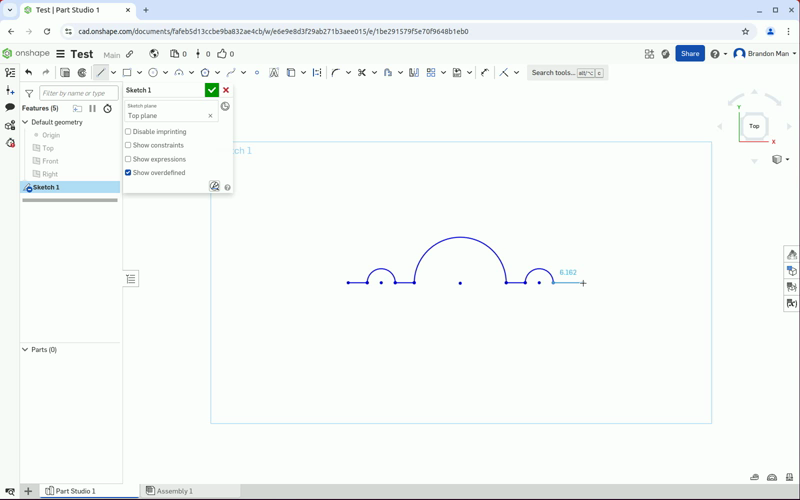
mouse_move(572, 282)
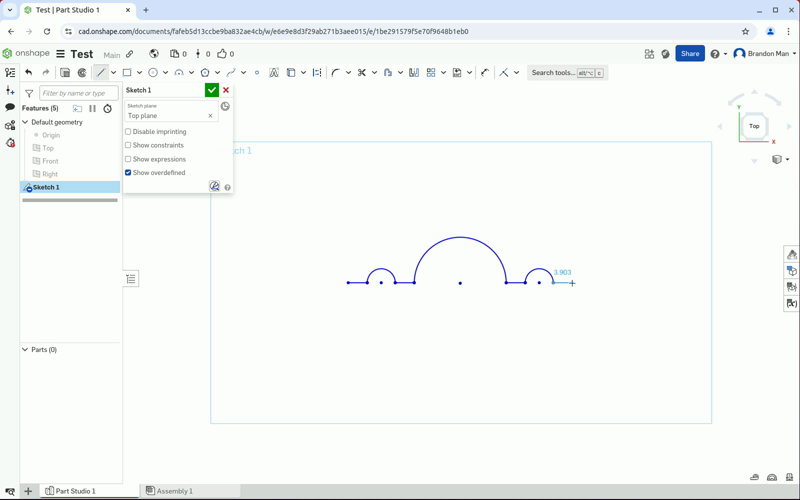
click(572, 282)
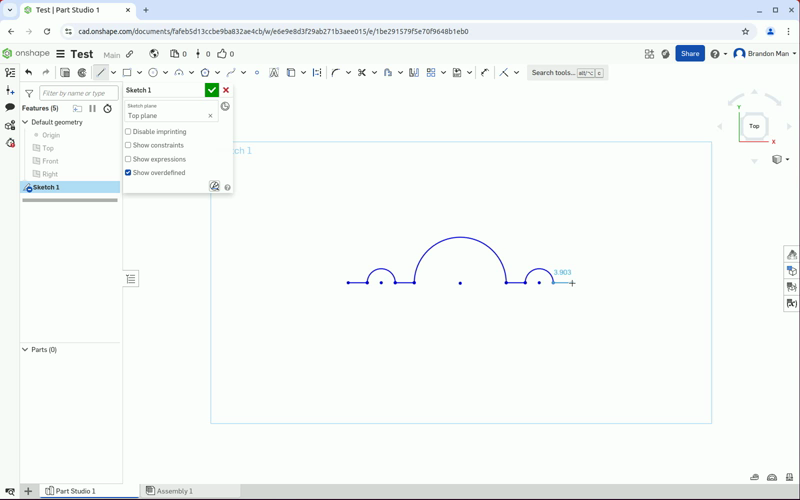
key_up(shift)
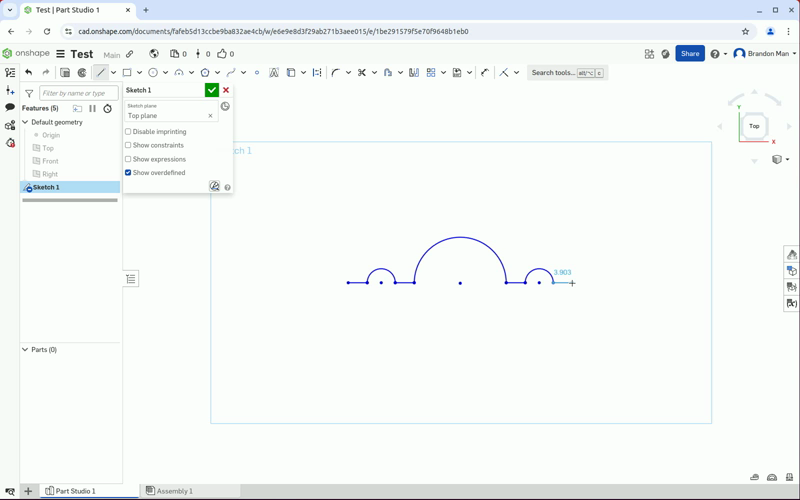
key(esc)
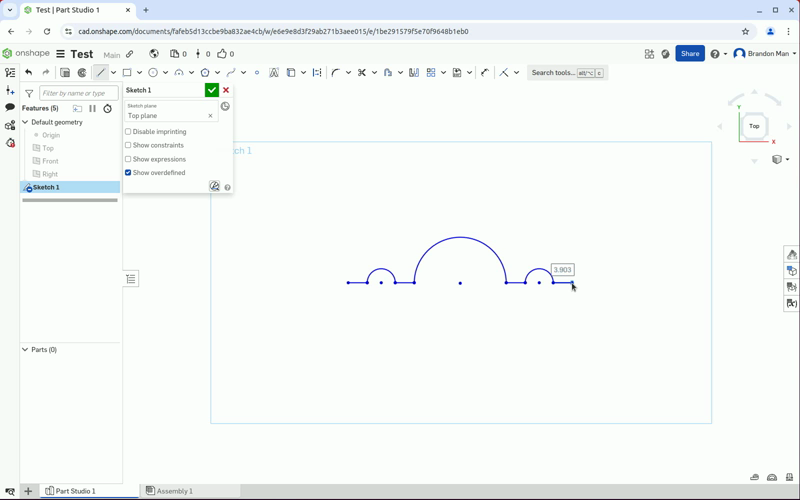
key(a)
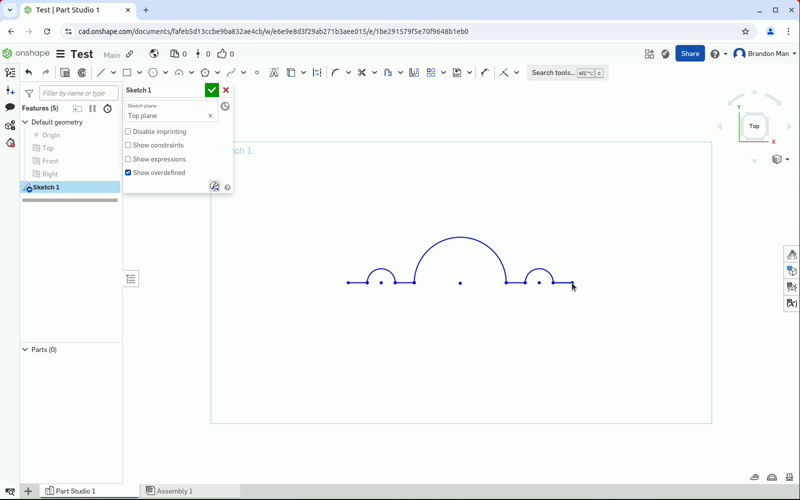
mouse_move(572, 282)
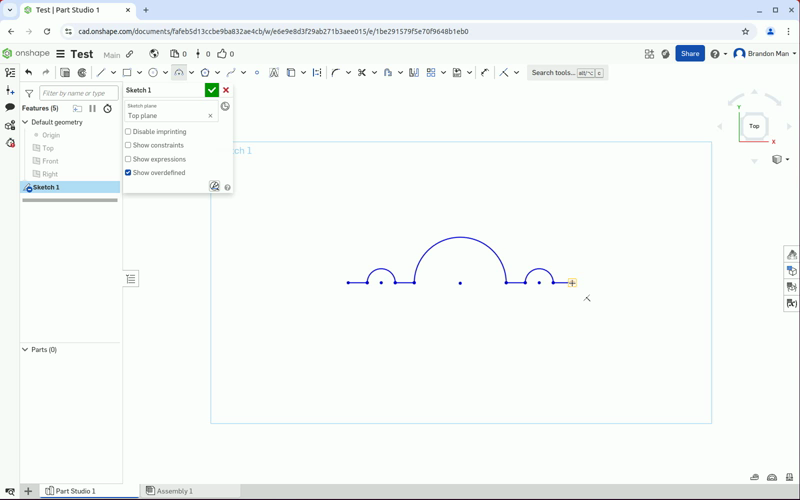
click(572, 282)
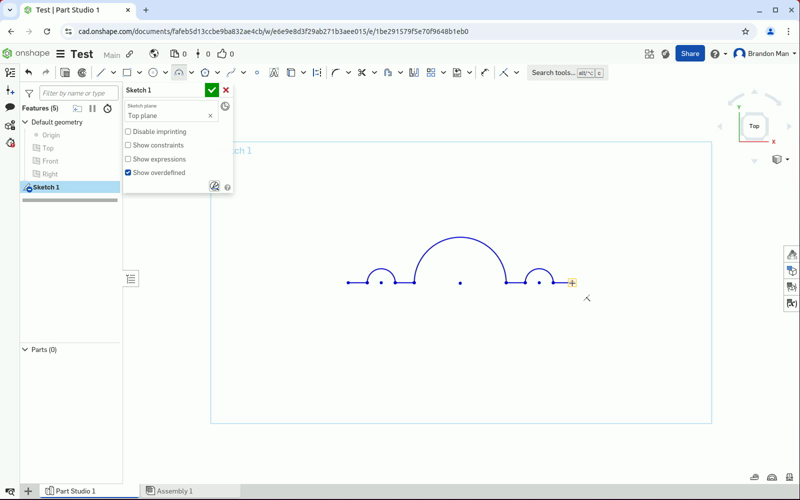
key_down(shift)
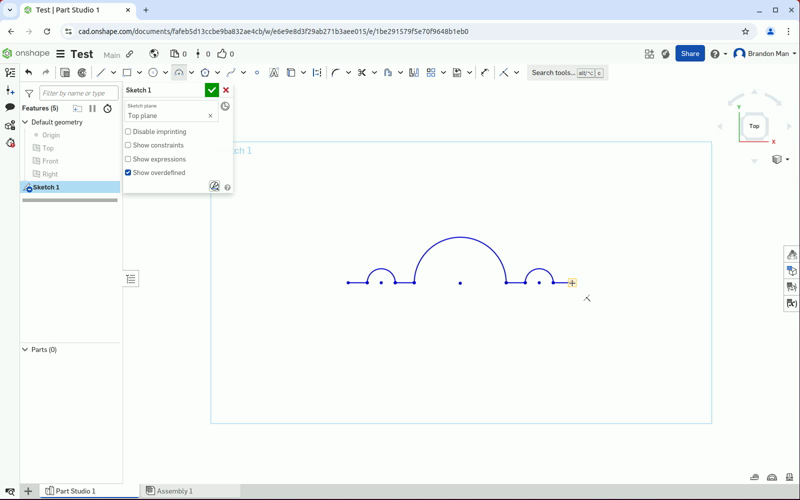
mouse_move(539, 249)
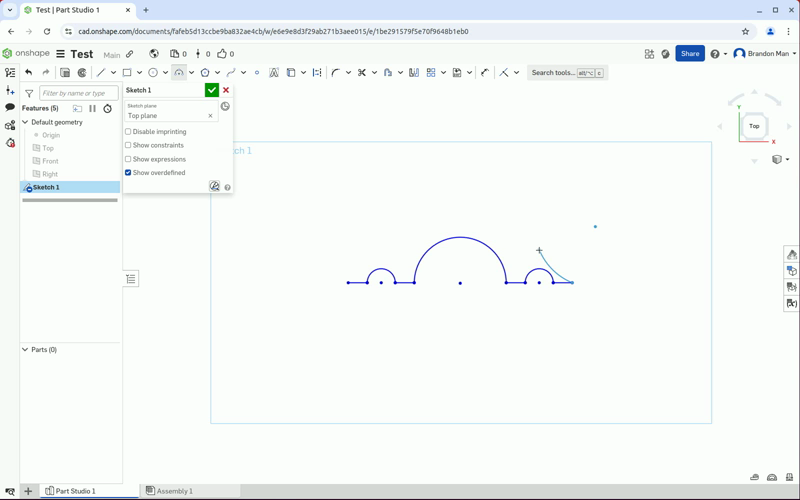
click(539, 249)
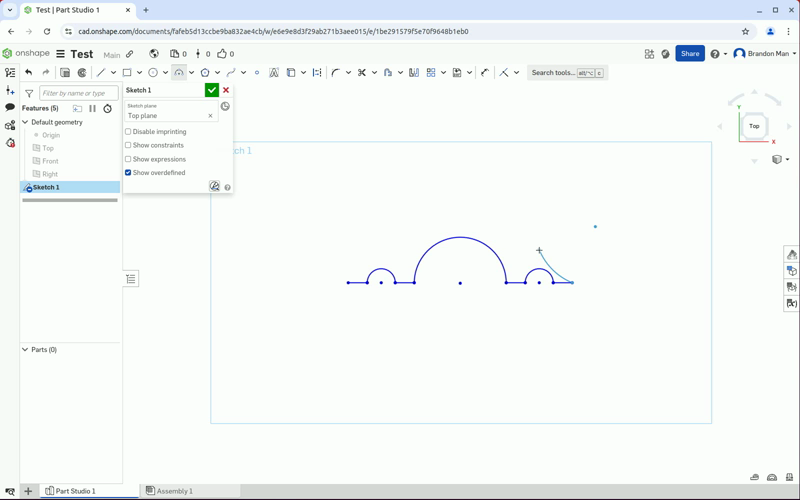
mouse_move(562, 259)
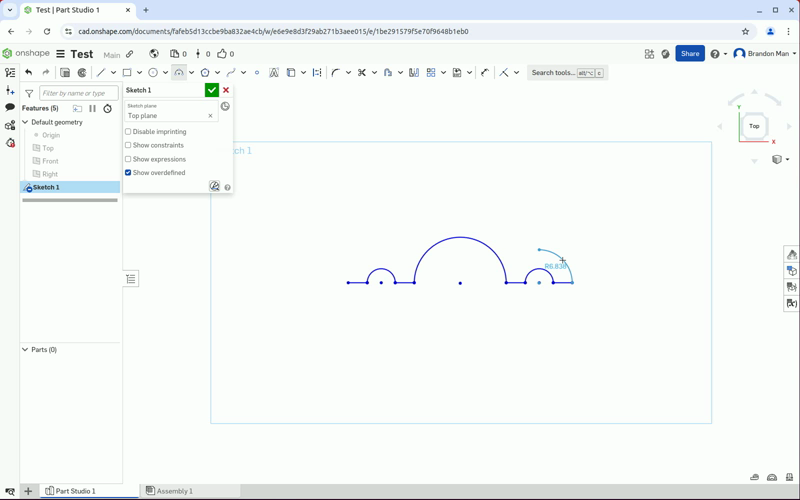
click(562, 259)
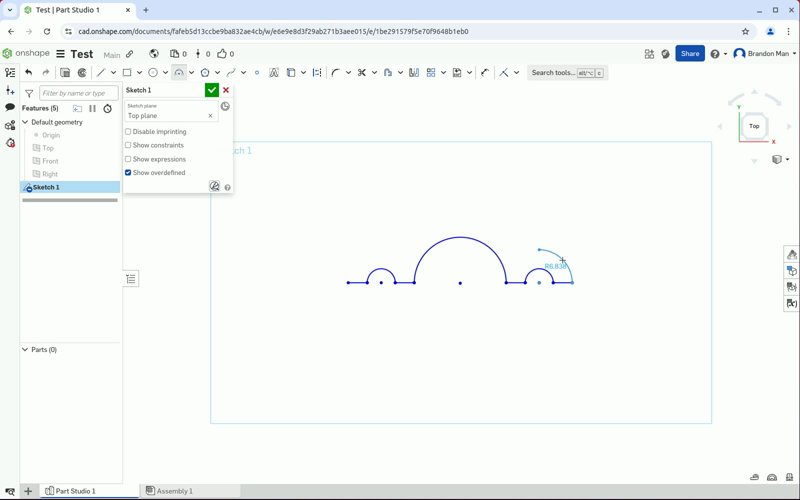
key_up(shift)
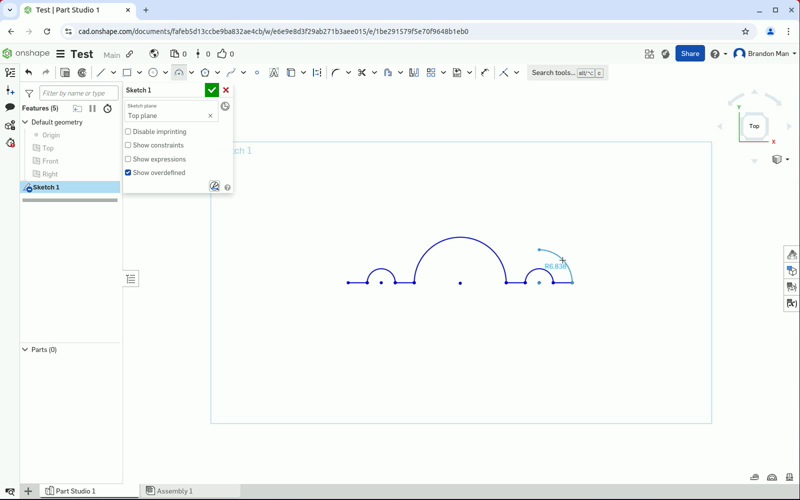
mouse_move(539, 249)
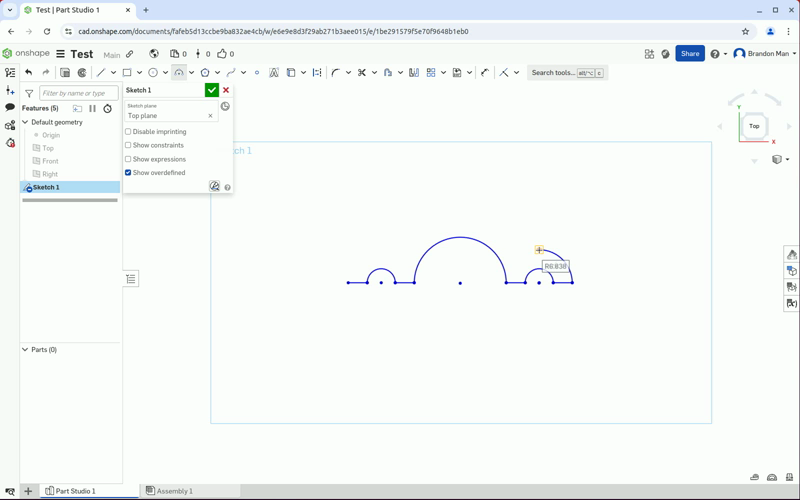
click(539, 249)
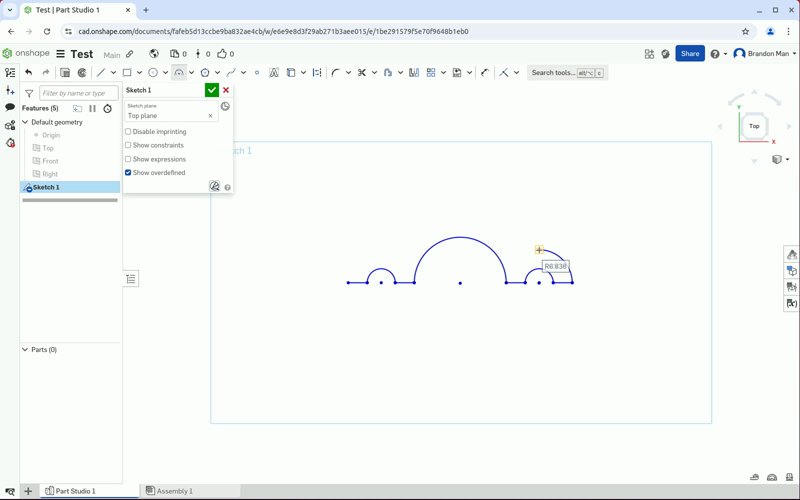
key_down(shift)
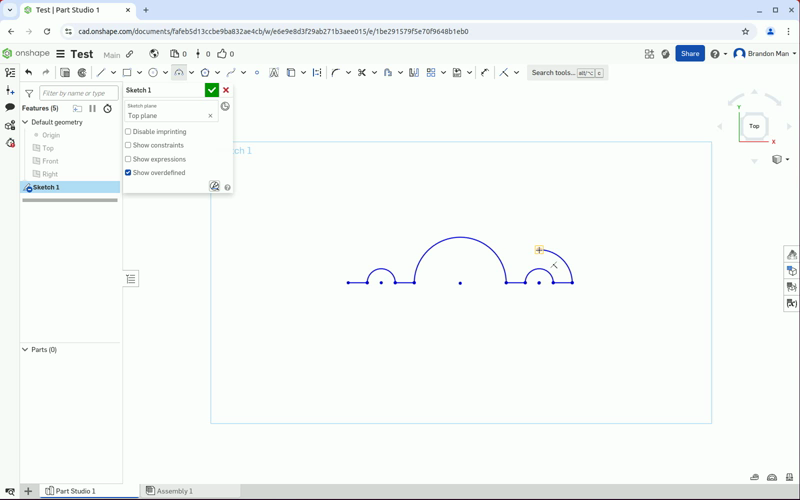
mouse_move(508, 238)
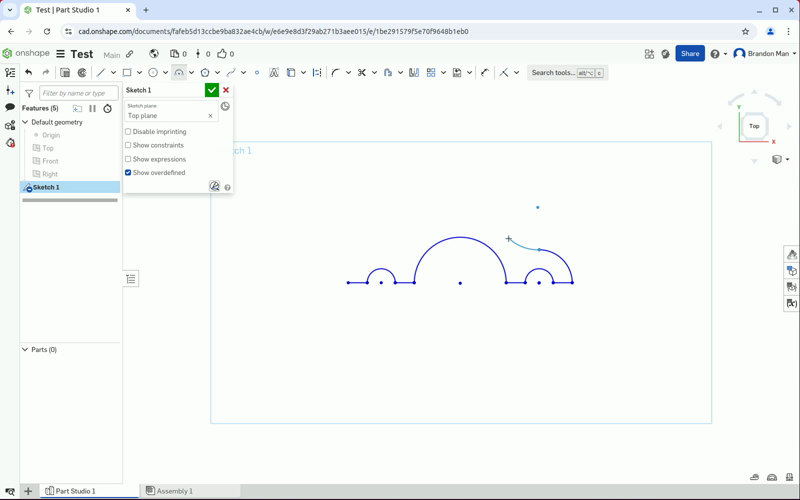
click(508, 238)
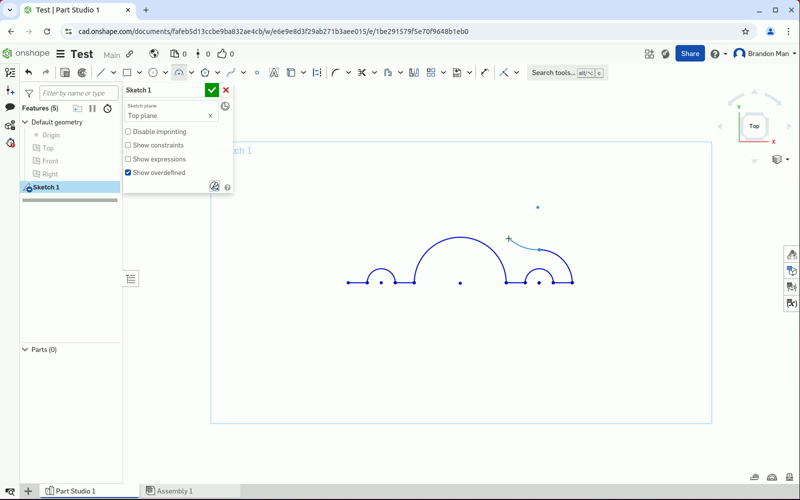
mouse_move(522, 247)
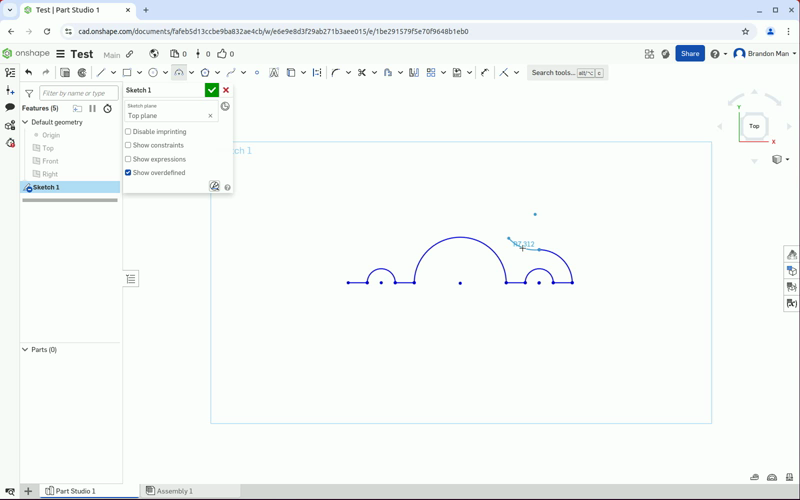
click(522, 247)
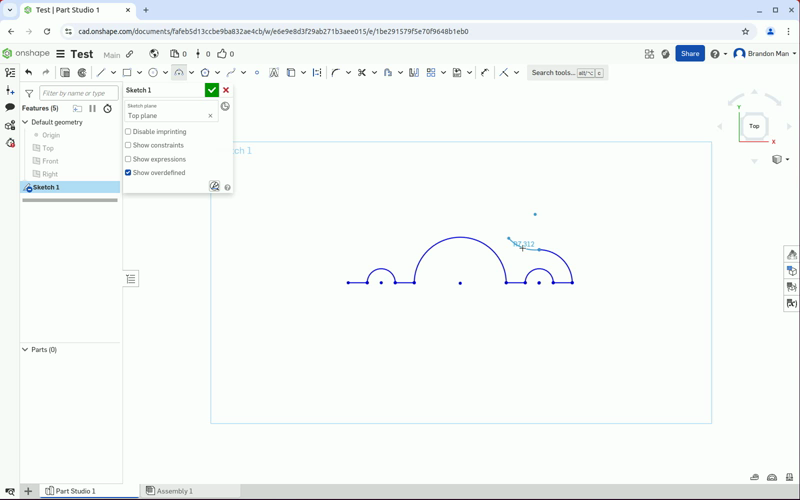
key_up(shift)
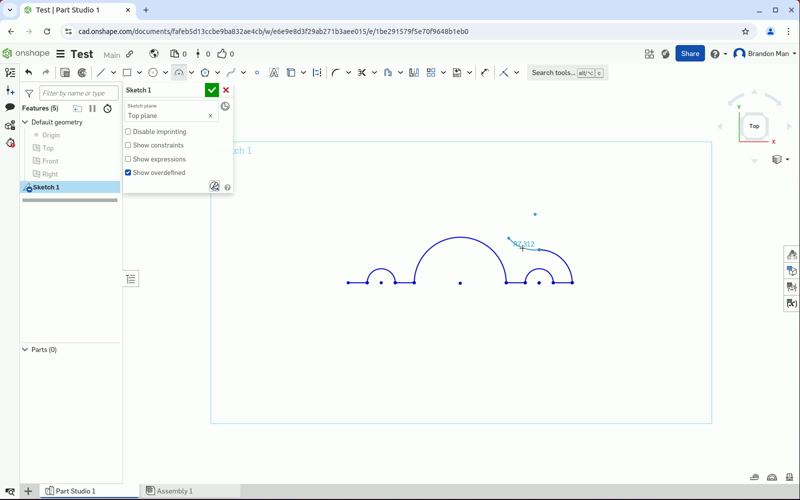
mouse_move(508, 238)
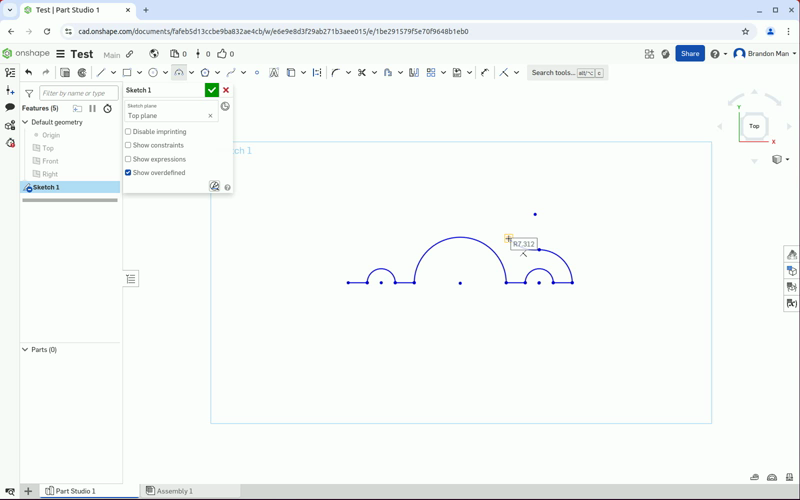
click(508, 238)
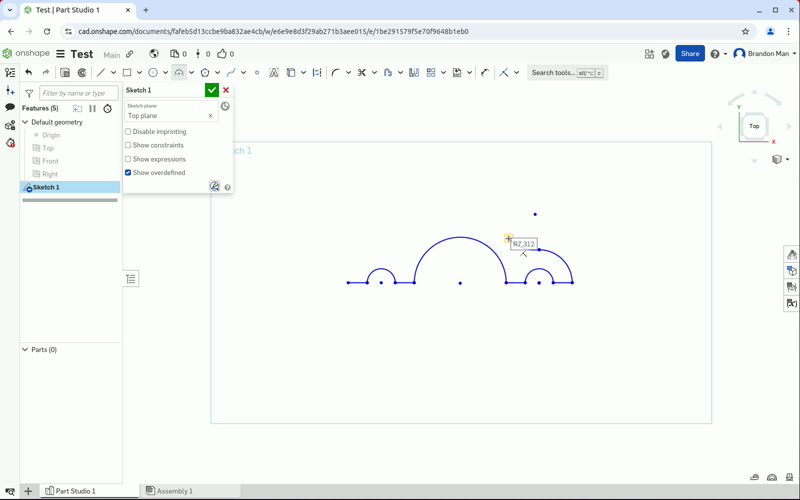
key_down(shift)
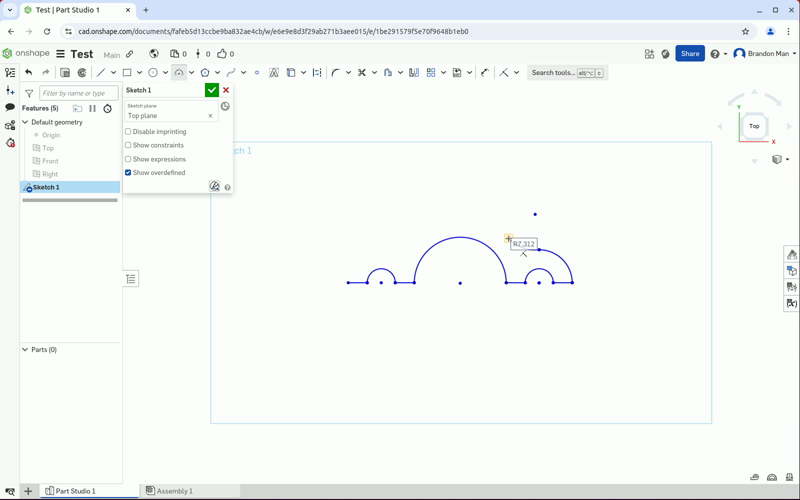
mouse_move(411, 238)
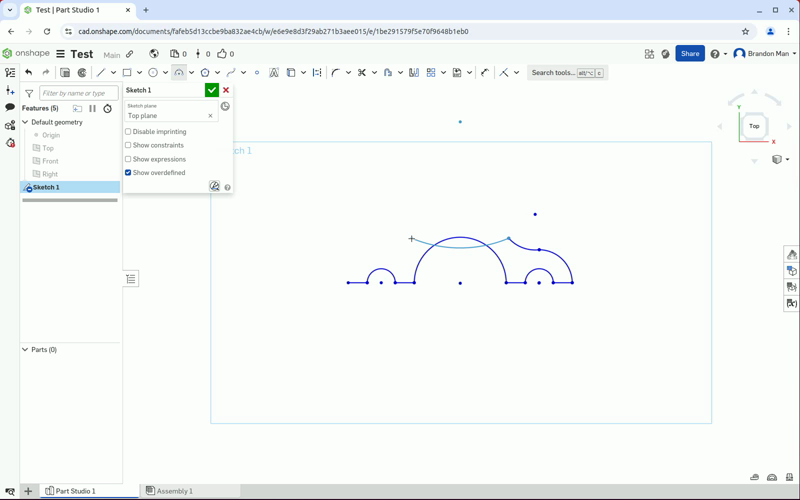
click(411, 238)
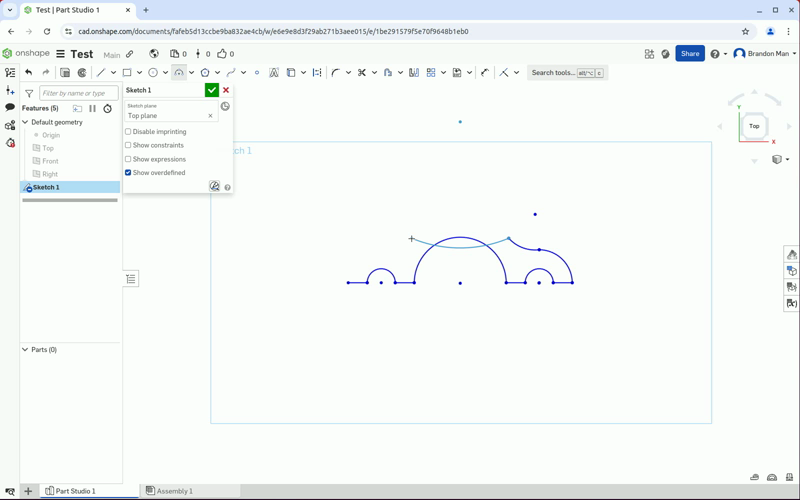
mouse_move(460, 217)
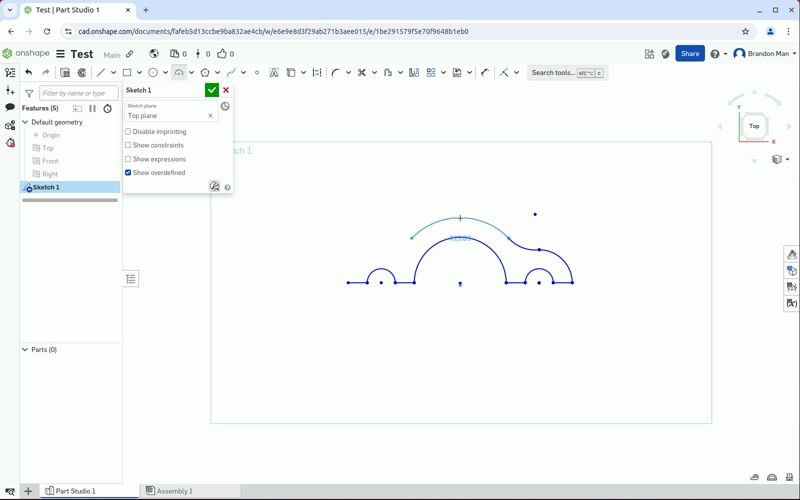
click(460, 217)
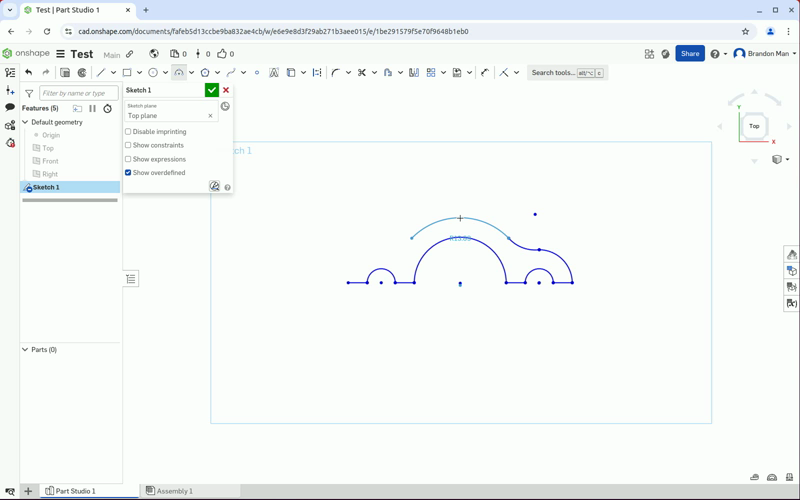
key_up(shift)
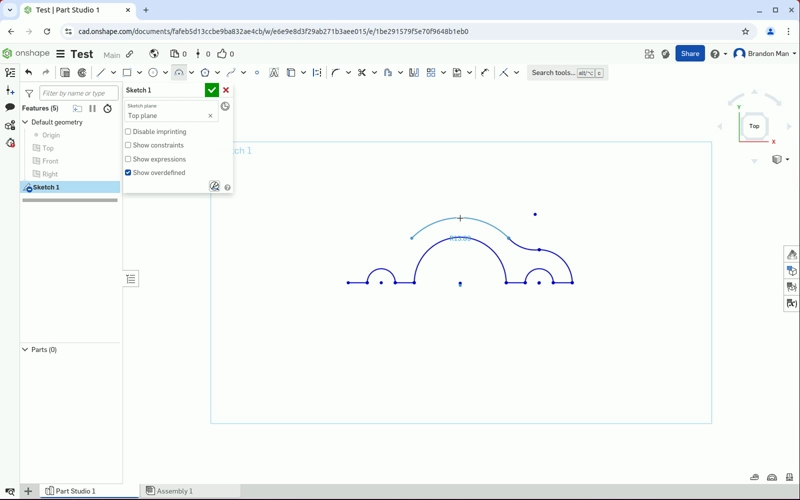
mouse_move(411, 238)
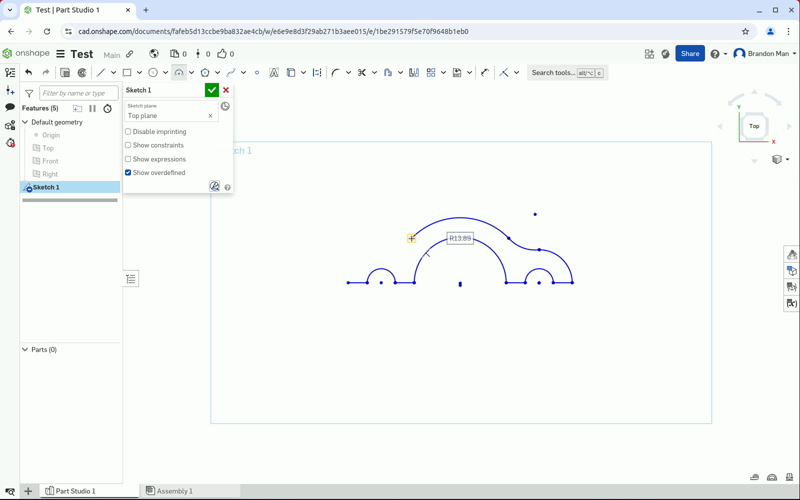
click(411, 238)
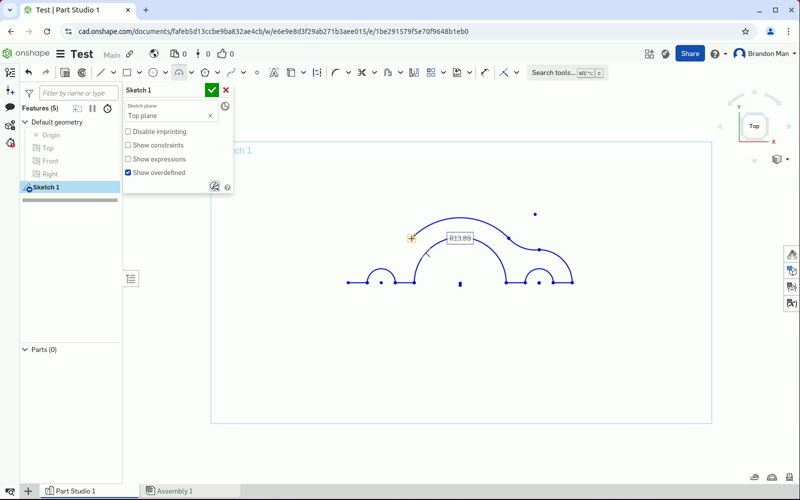
key_down(shift)
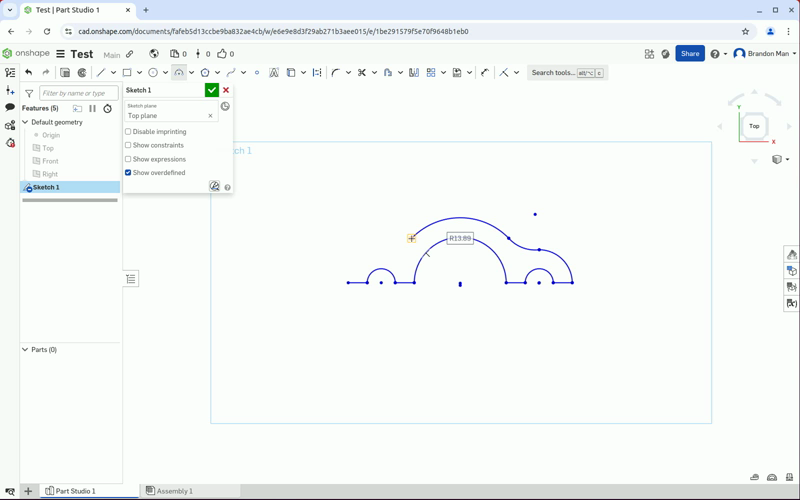
mouse_move(381, 249)
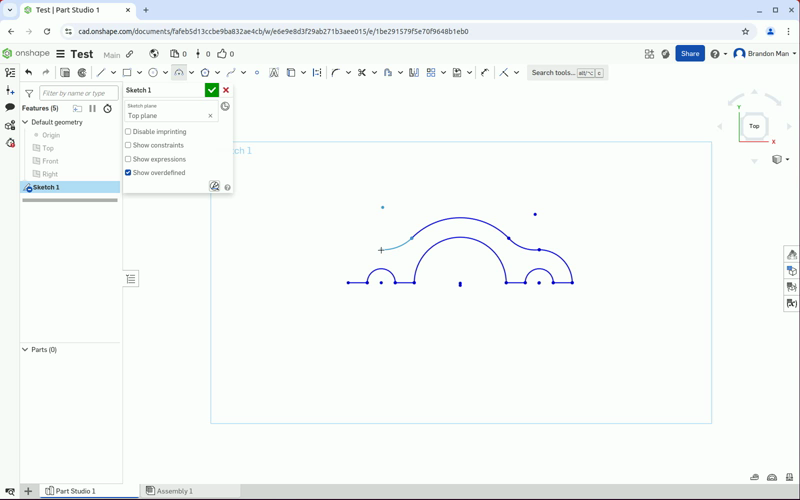
click(381, 249)
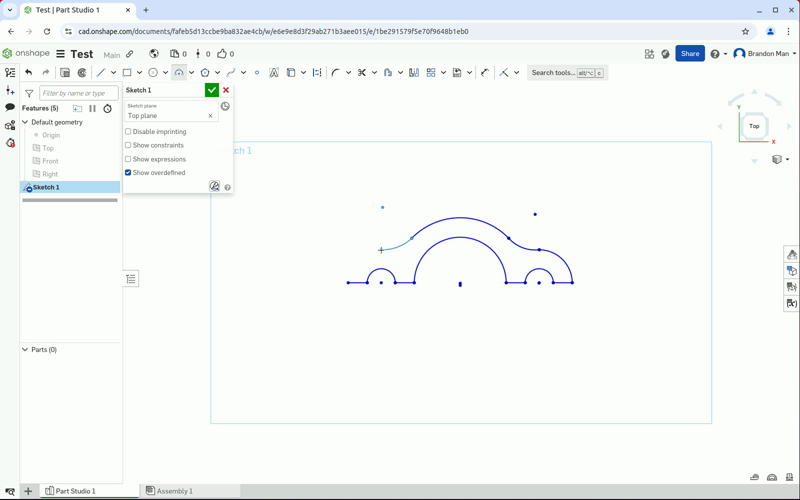
mouse_move(397, 247)
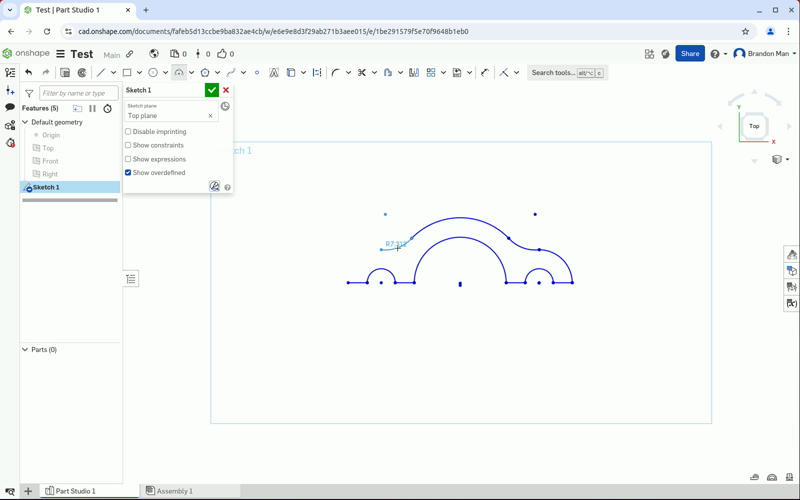
click(397, 247)
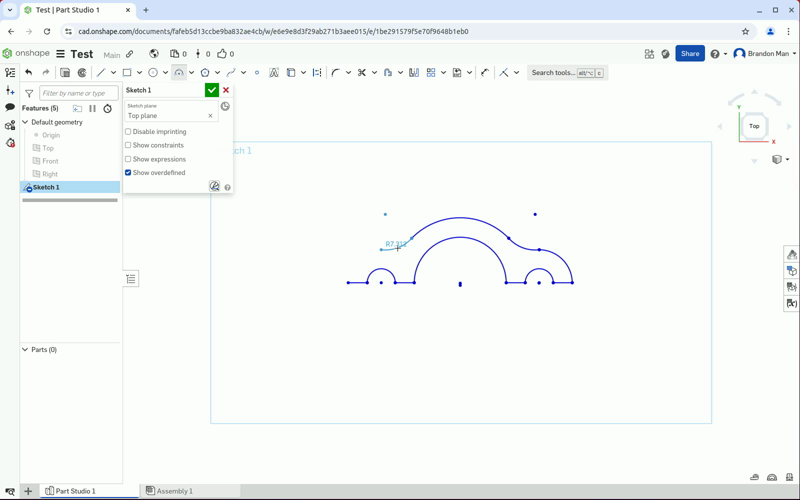
key_up(shift)
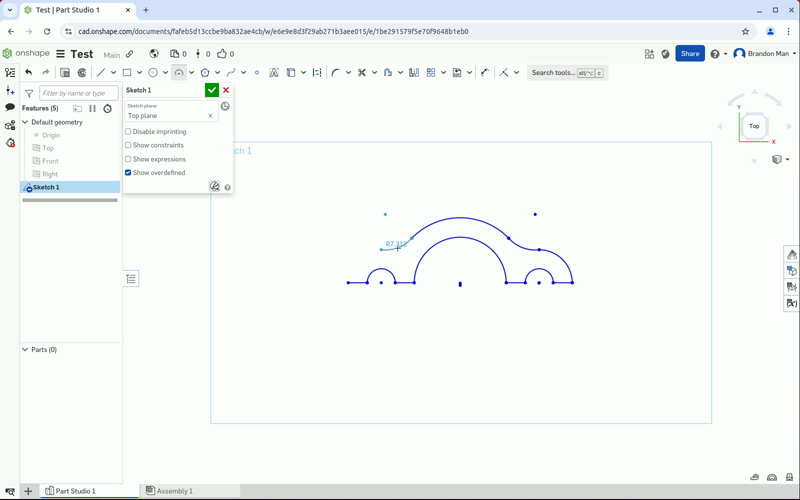
mouse_move(381, 249)
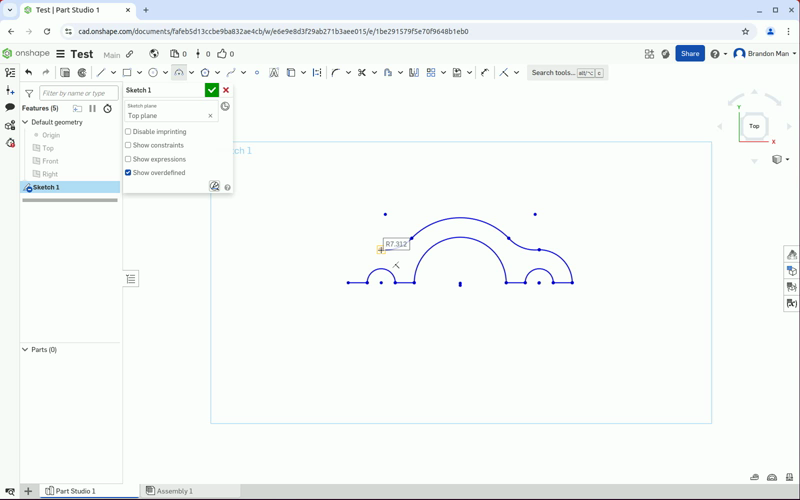
click(381, 249)
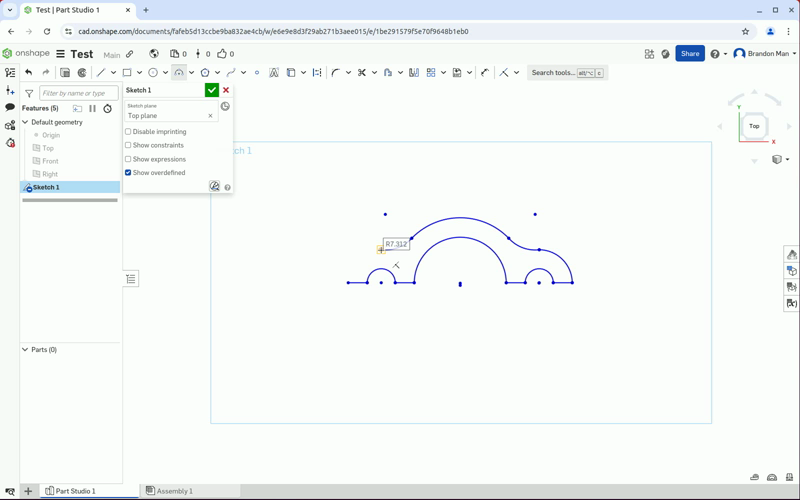
mouse_move(348, 282)
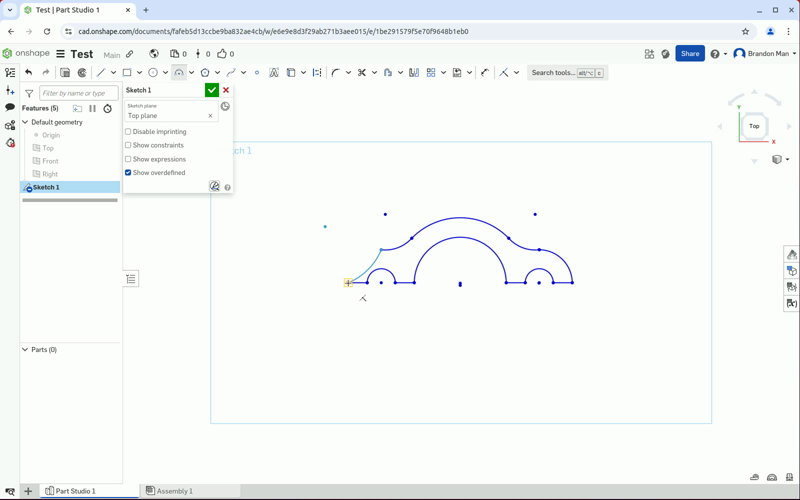
click(348, 282)
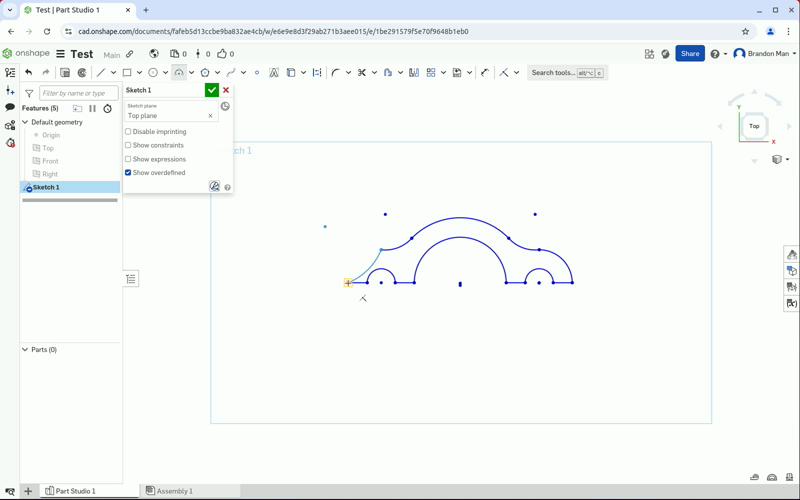
key_down(shift)
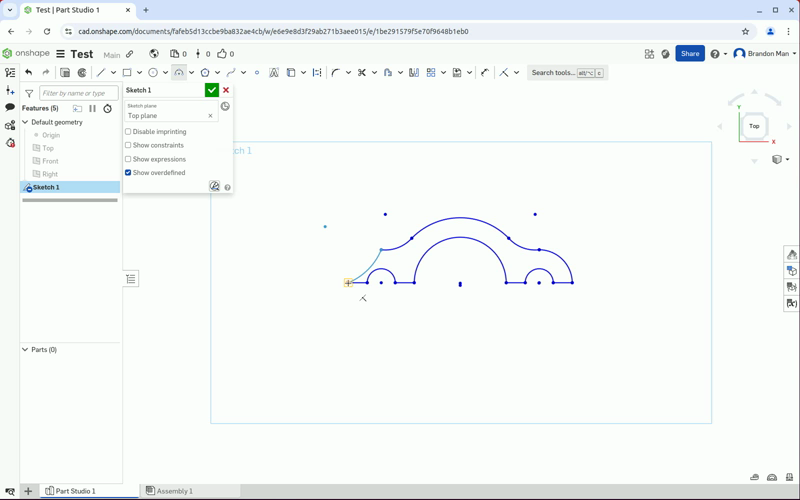
mouse_move(357, 259)
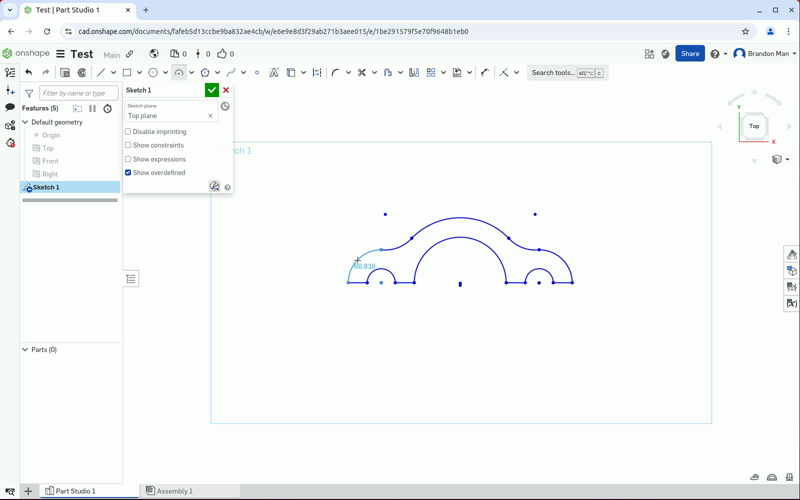
click(357, 259)
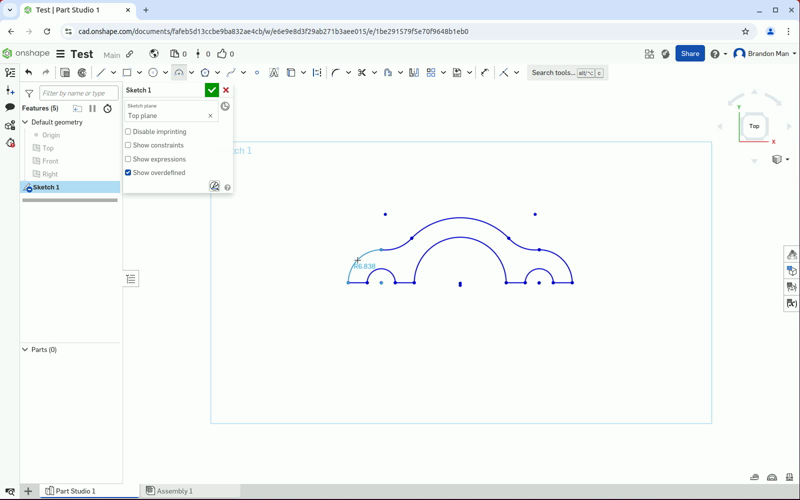
key_up(shift)
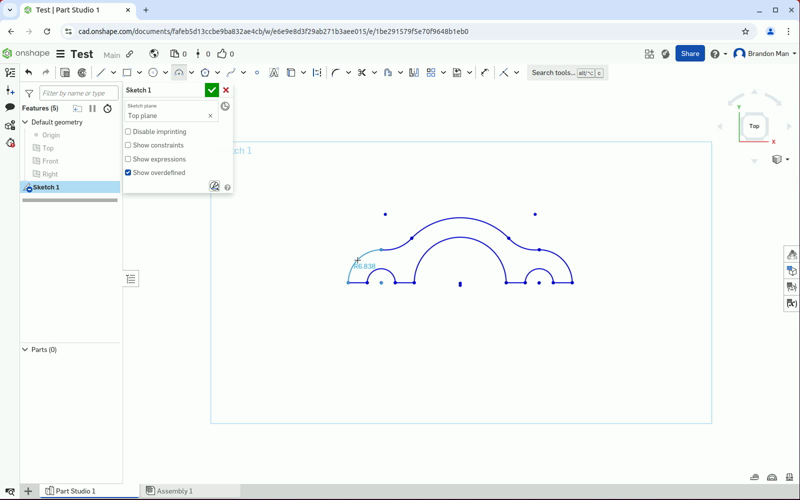
key(esc)
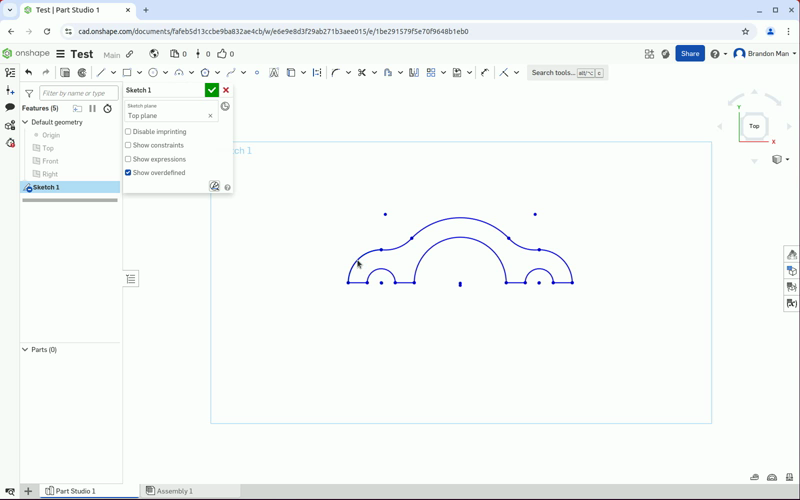
mouse_move(394, 273)
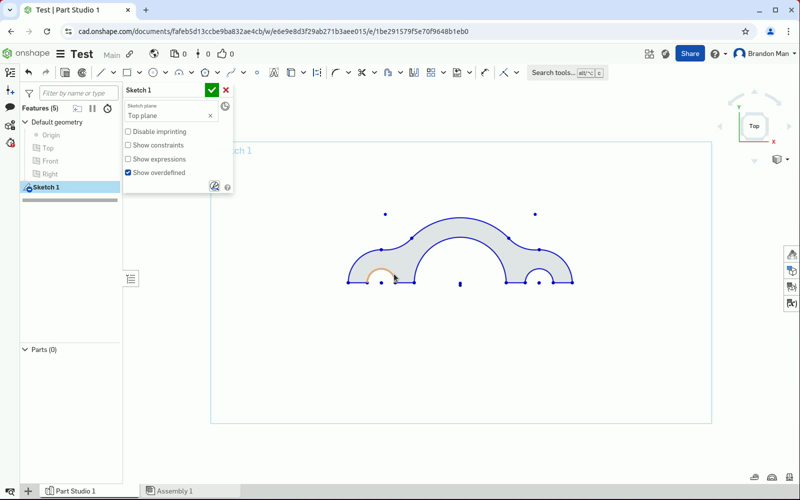
scroll(6)
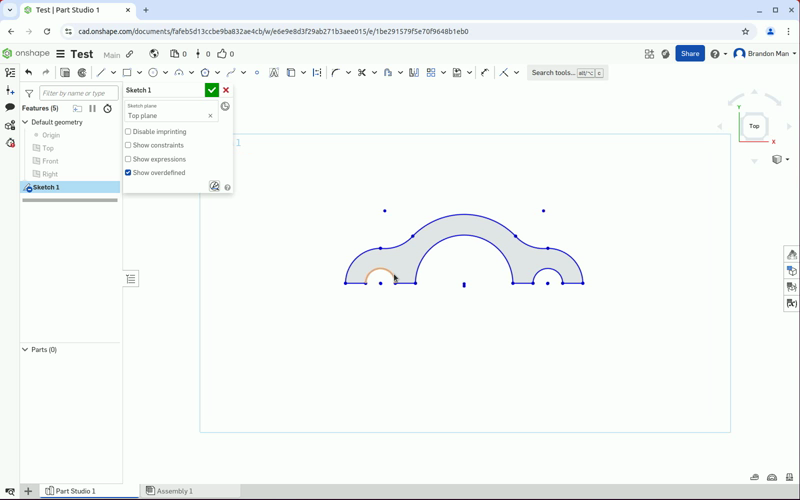
scroll(6)
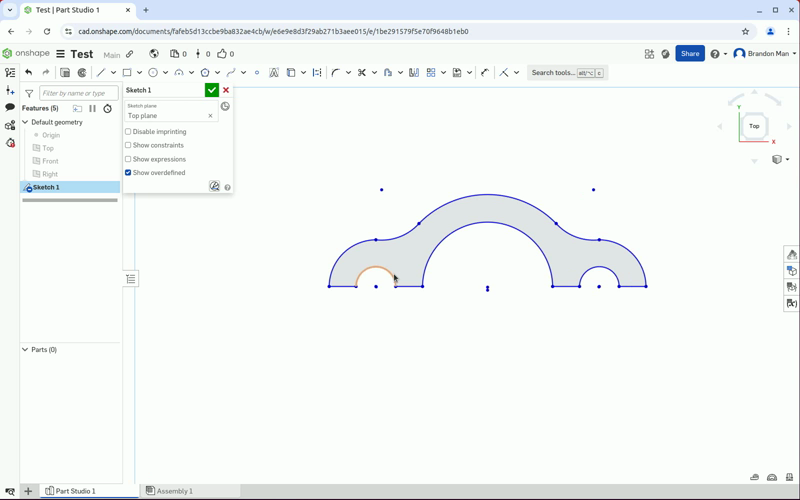
scroll(6)
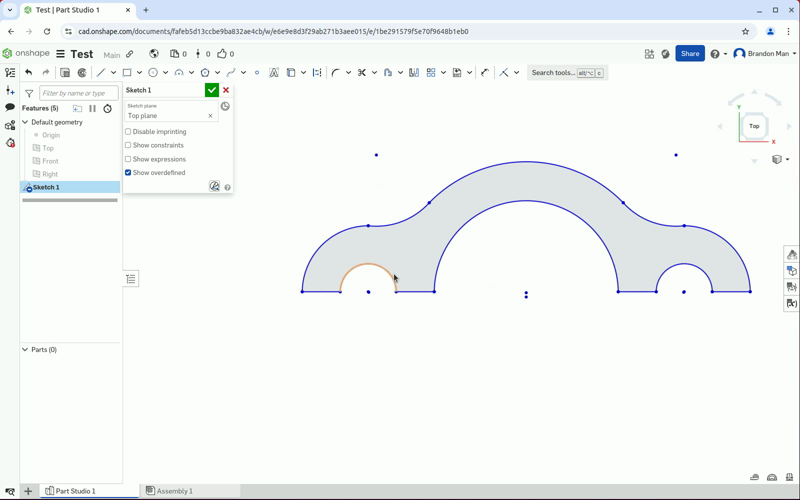
scroll(6)
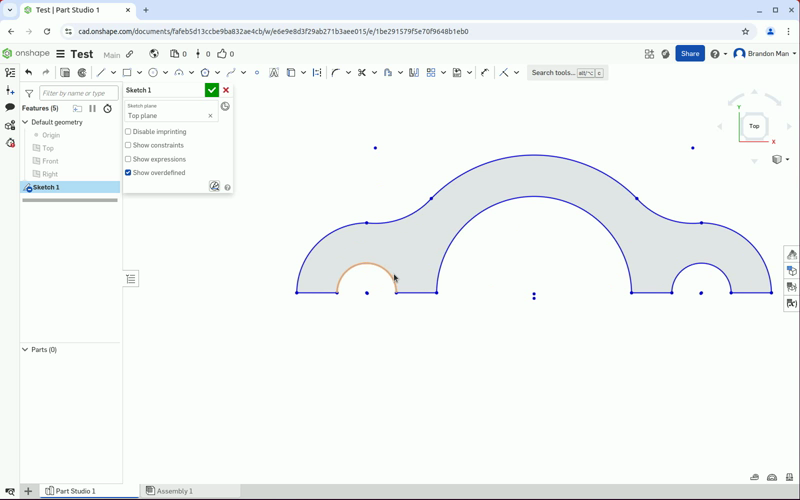
scroll(6)
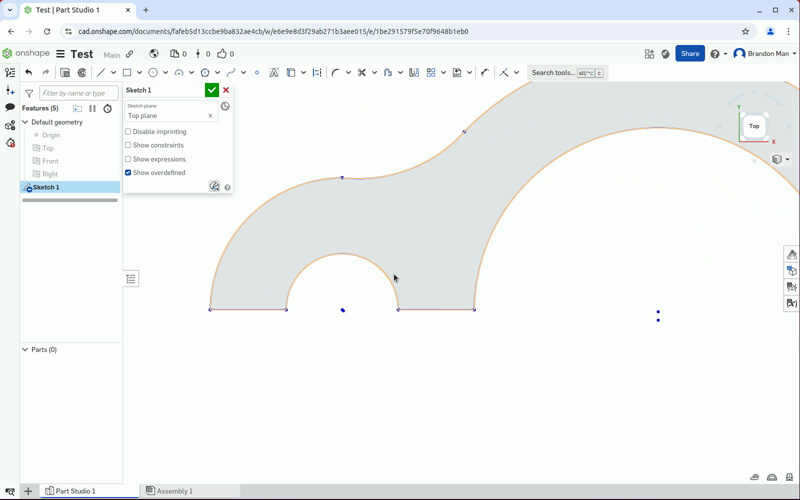
scroll(6)
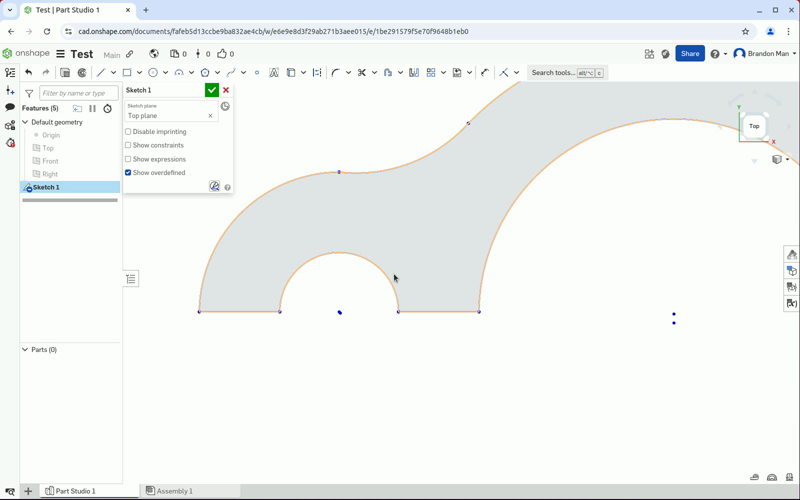
scroll(6)
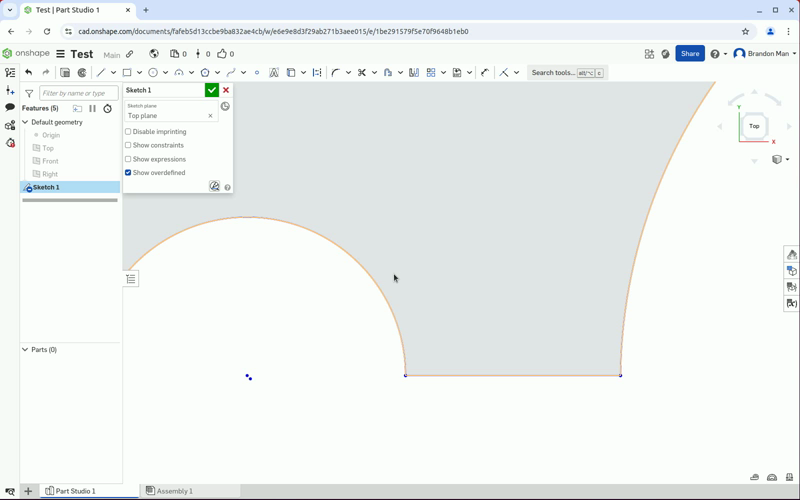
click(394, 273)
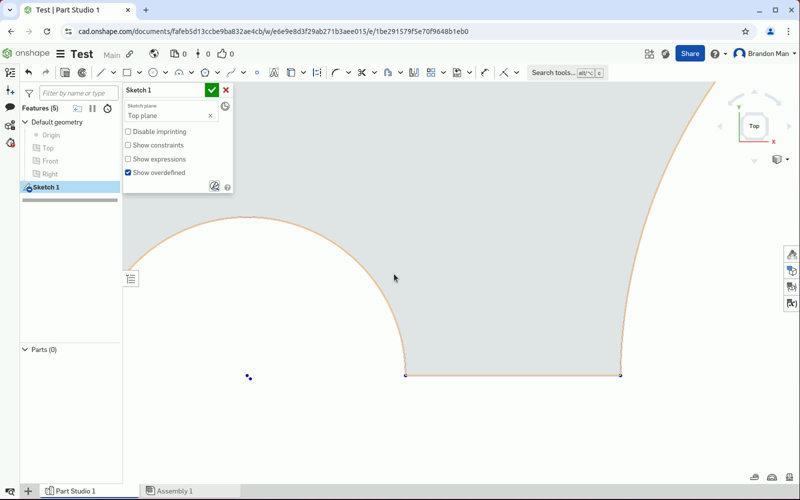
scroll(-6)
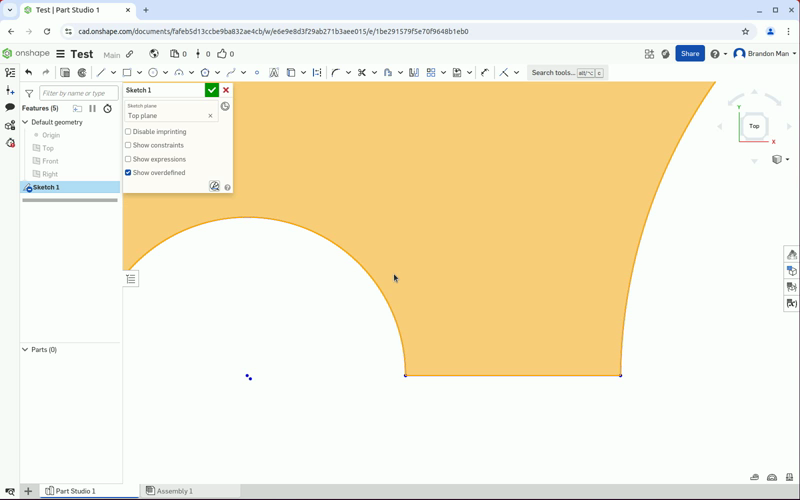
scroll(-6)
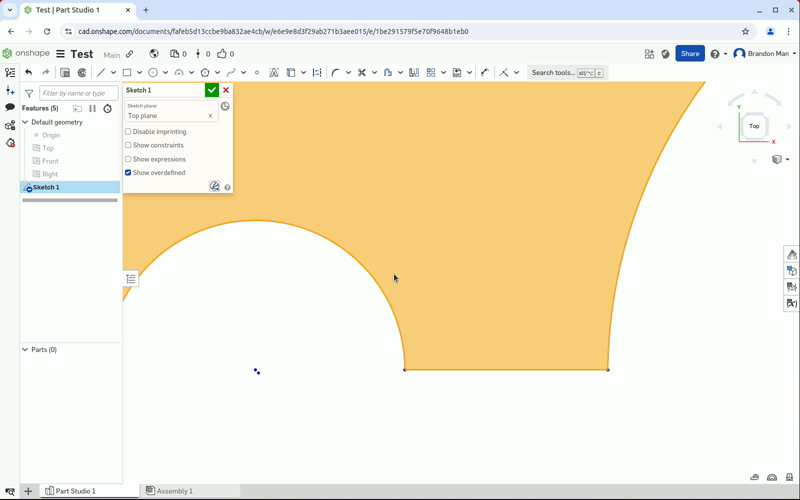
scroll(-6)
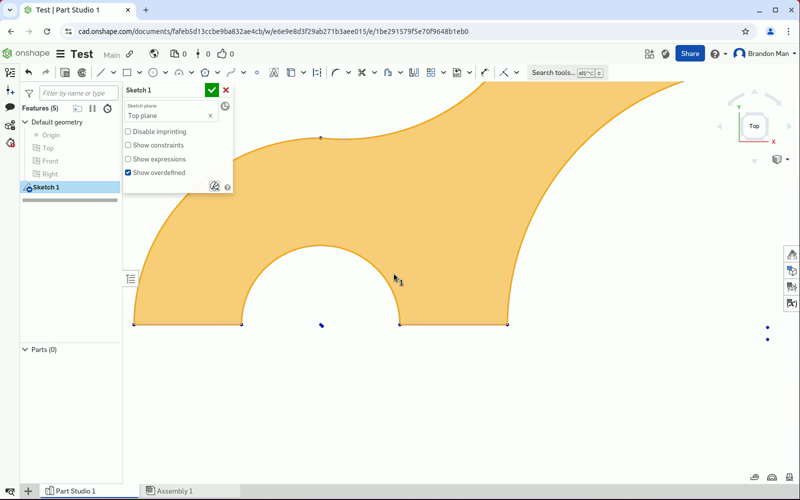
scroll(-6)
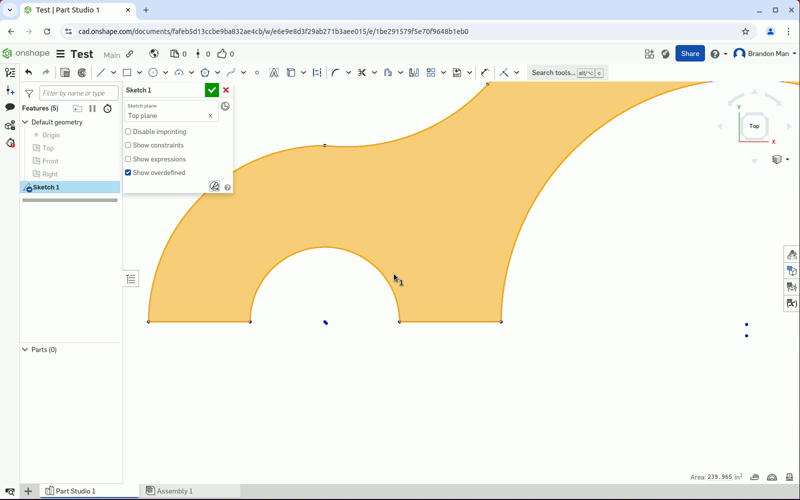
scroll(-6)
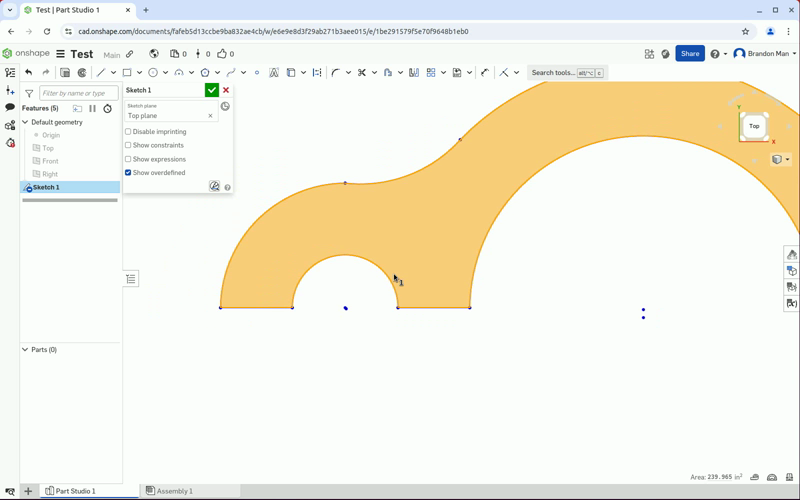
scroll(-6)
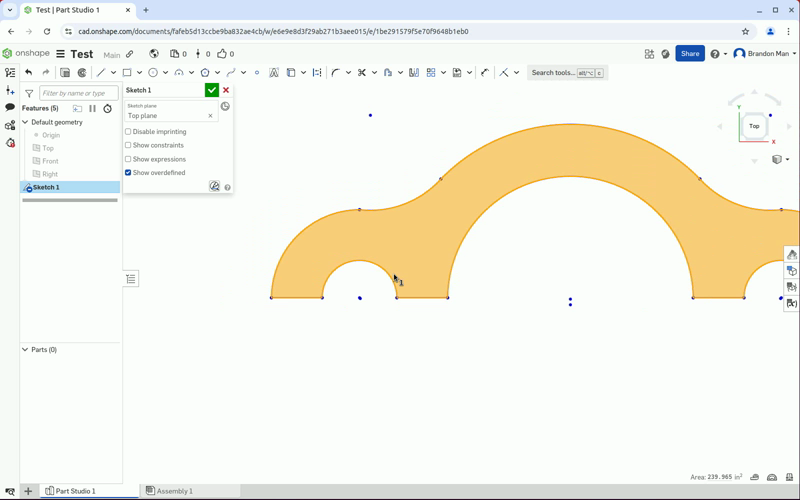
scroll(-6)
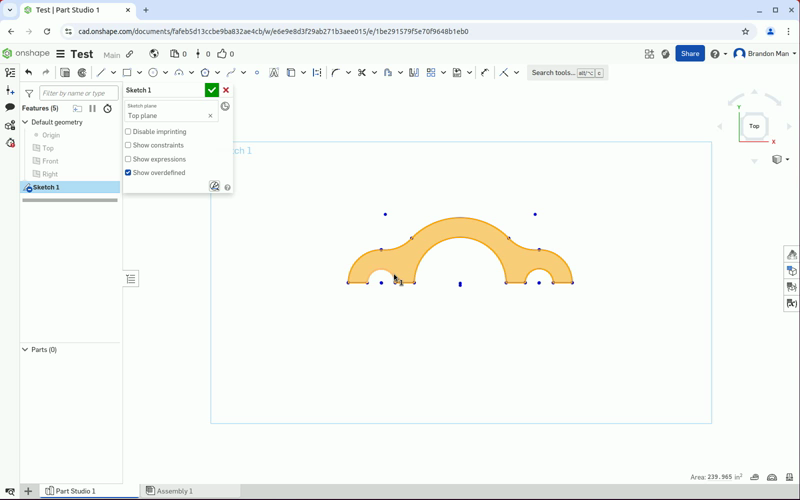
mouse_move(73, 352)
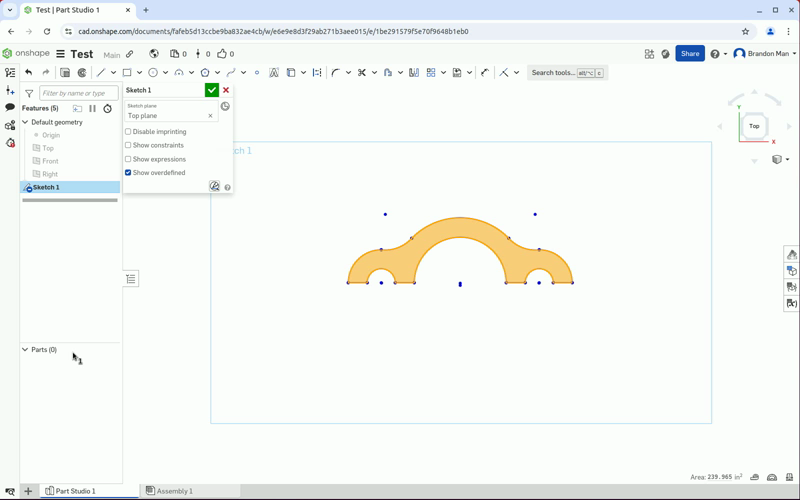
key(shift+y)
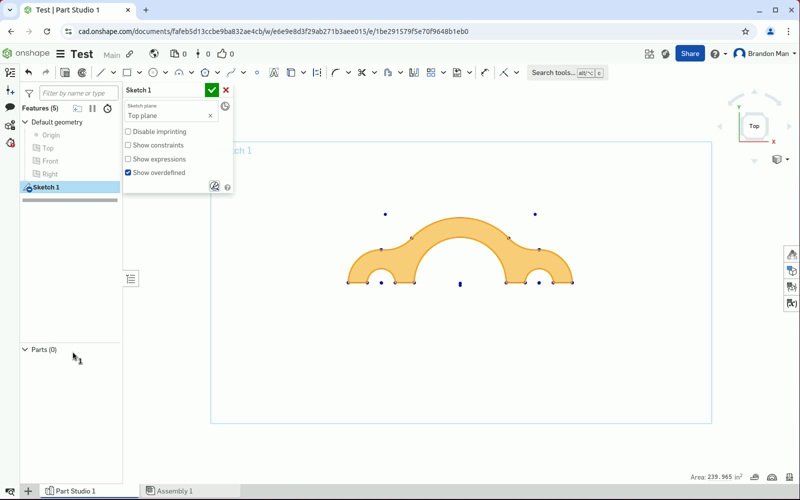
key(shift+e)
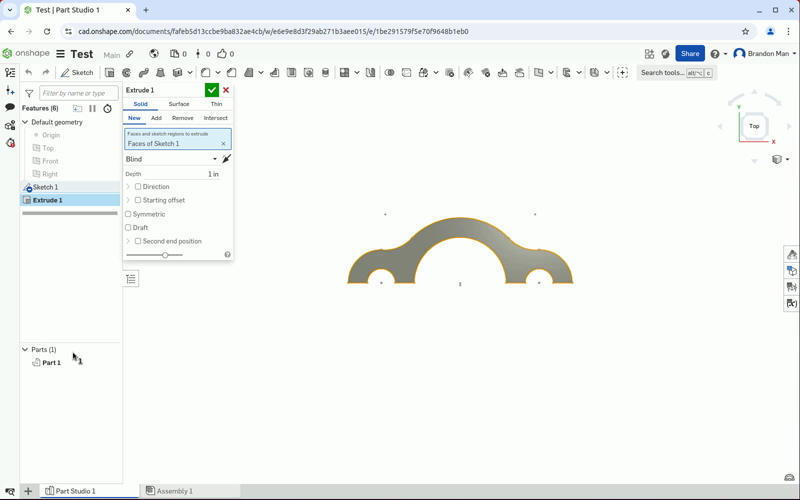
mouse_move(143, 106)
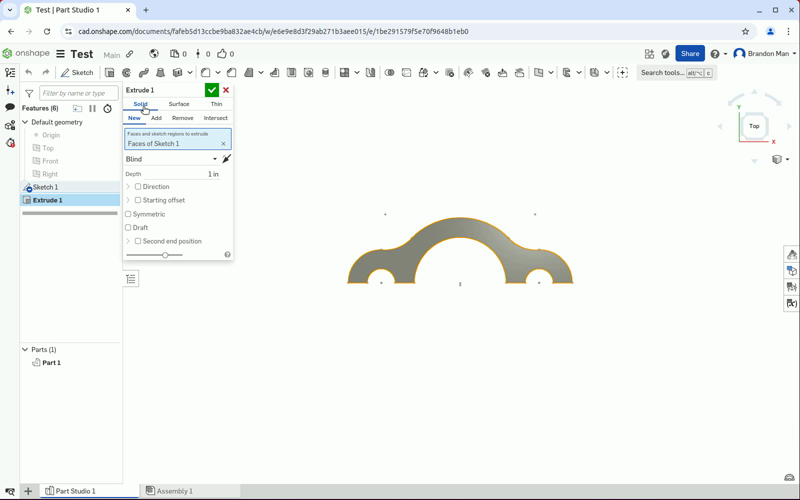
click(143, 106)
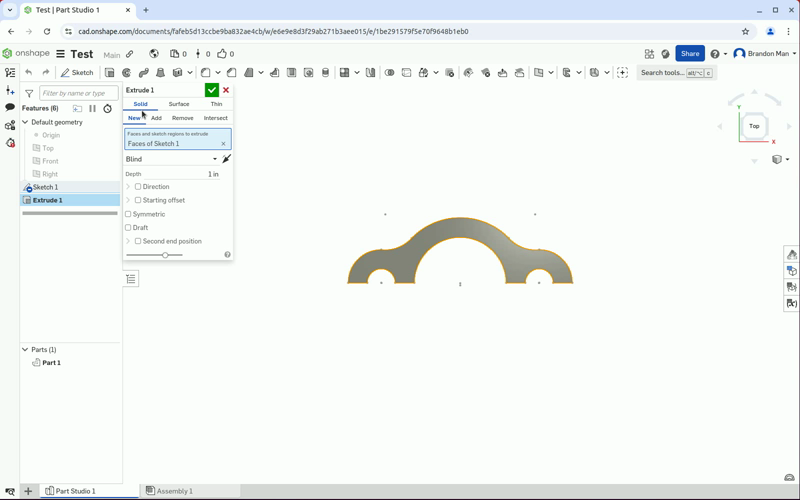
mouse_move(137, 120)
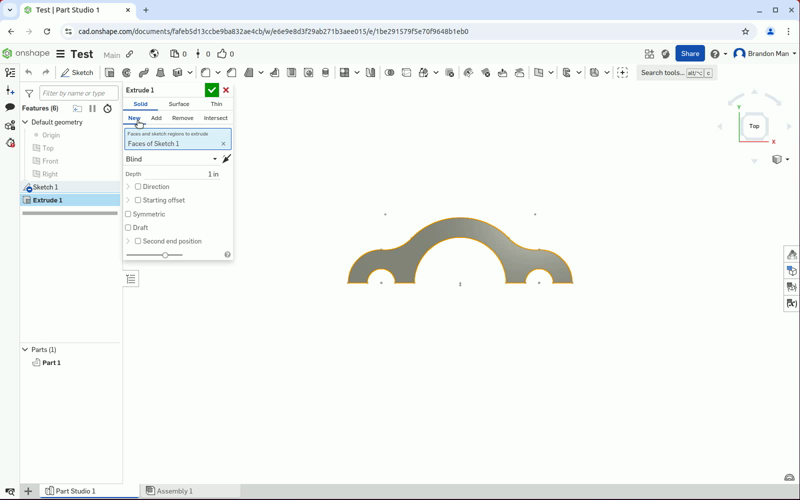
click(137, 120)
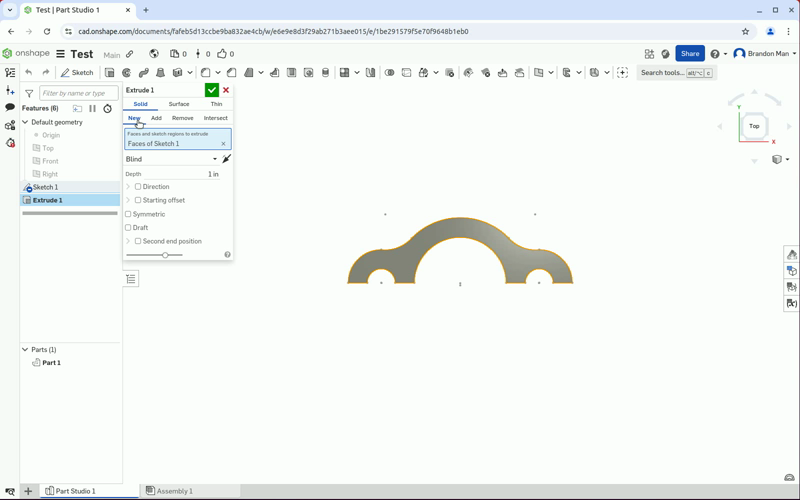
key(tab, 4)
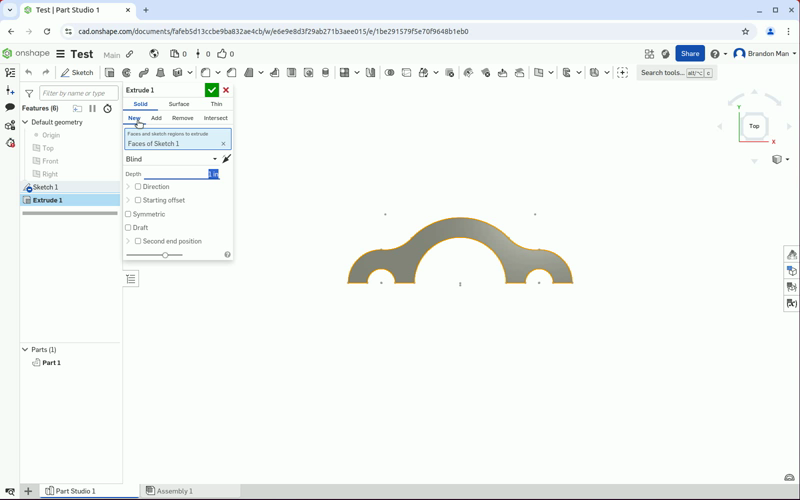
text(1.444)
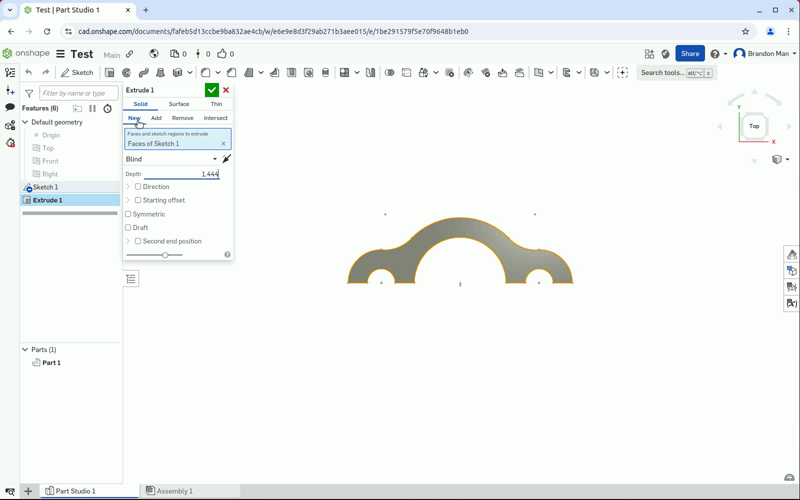
key(enter)
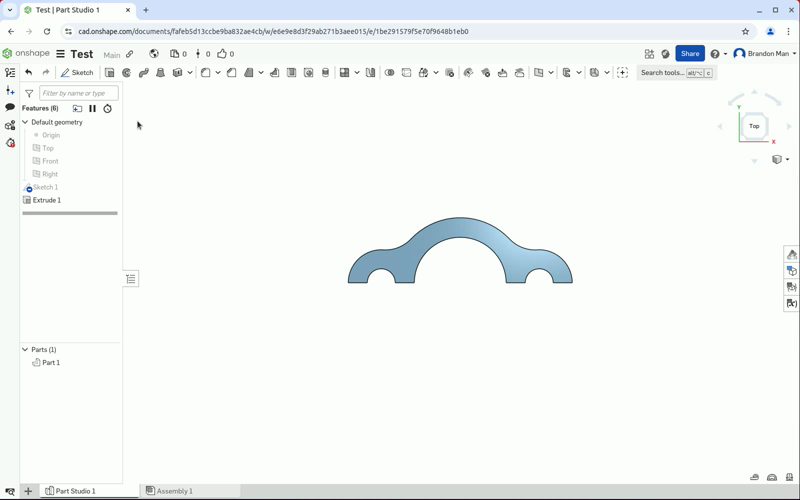
key(shift+h)
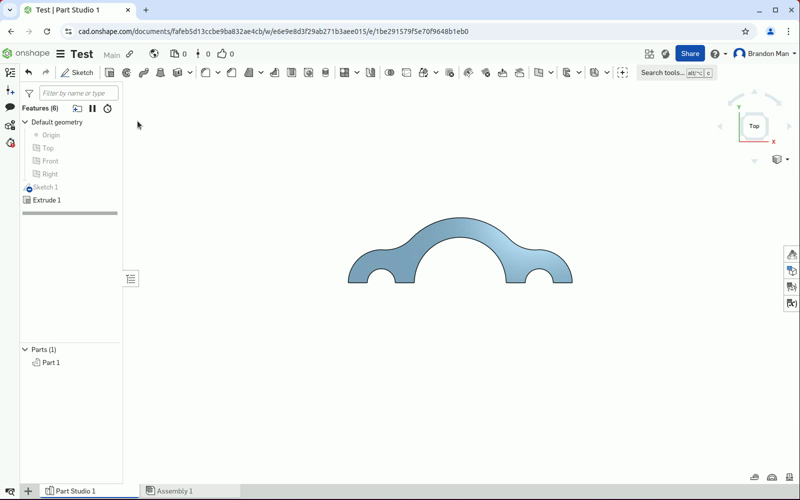
key(shift+h)
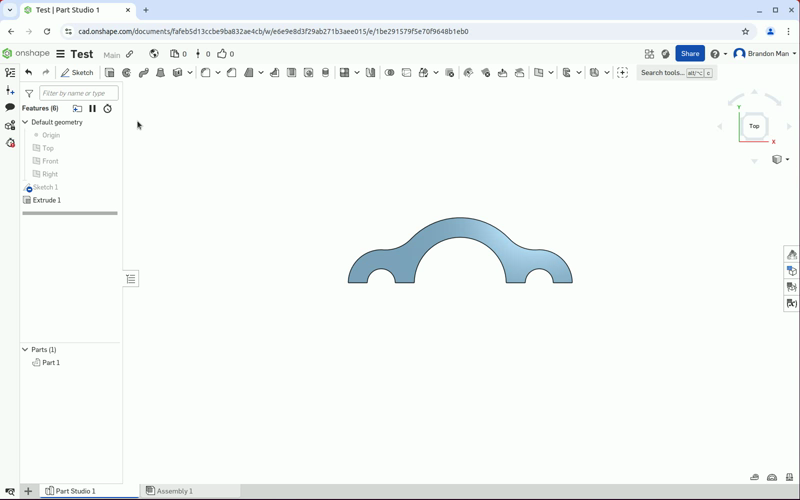
mouse_move(73, 189)
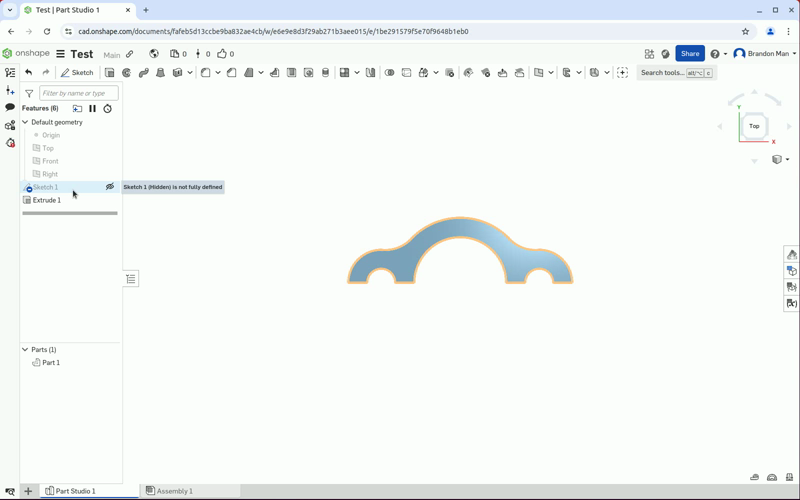
click(73, 189)
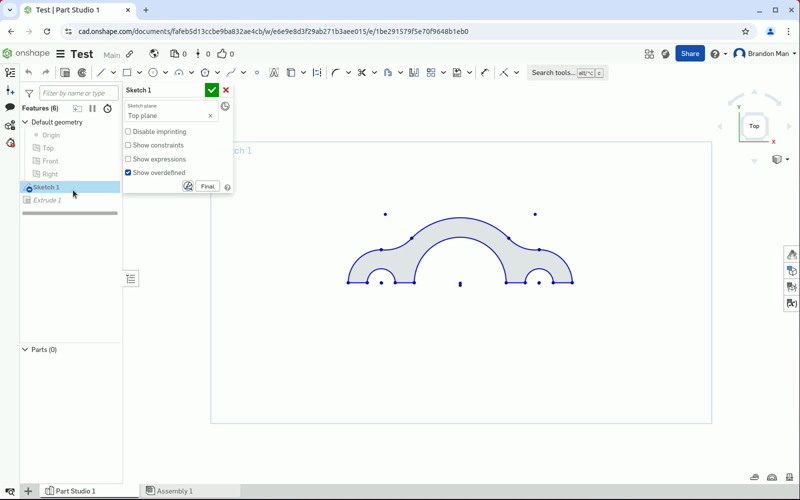
mouse_move(229, 92)
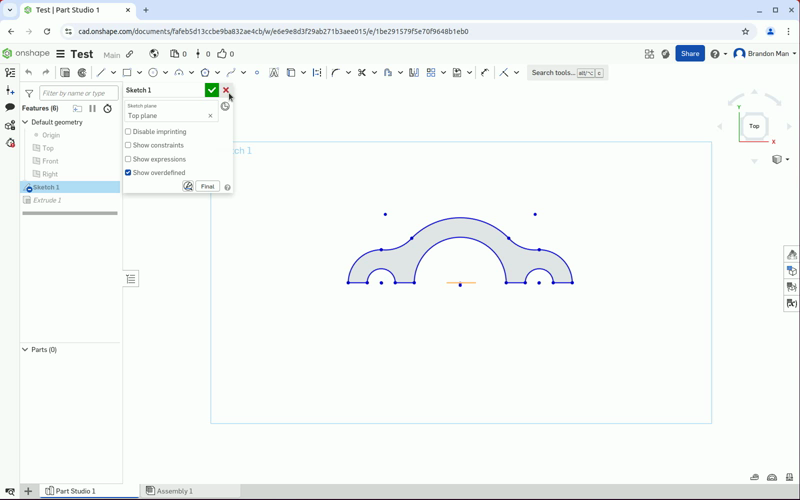
click(229, 92)
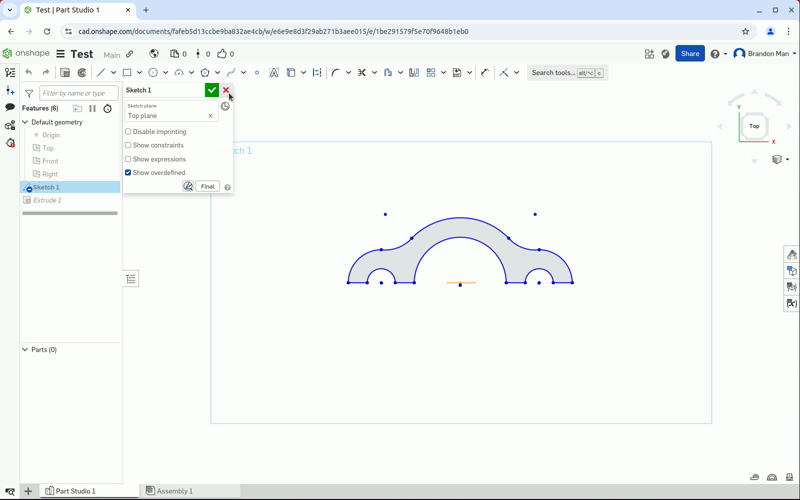
key(shift+s)
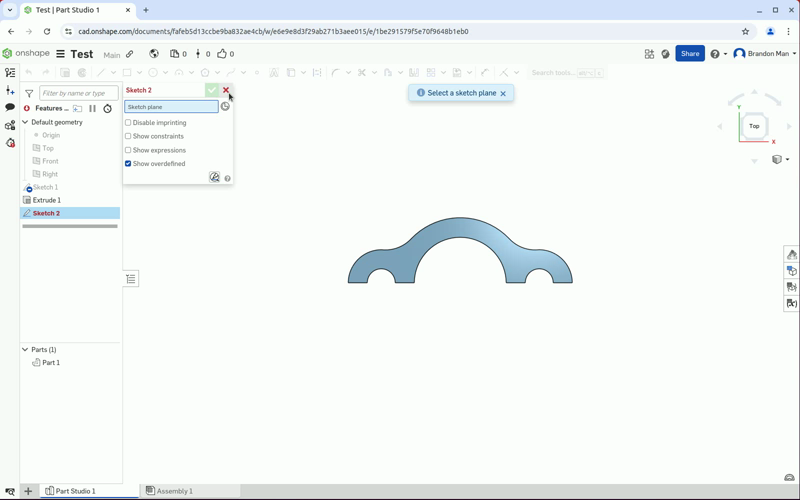
mouse_move(73, 150)
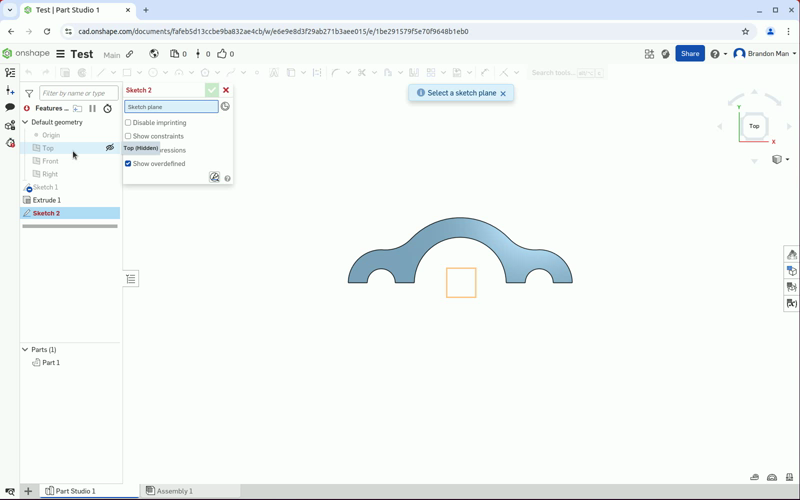
click(73, 150)
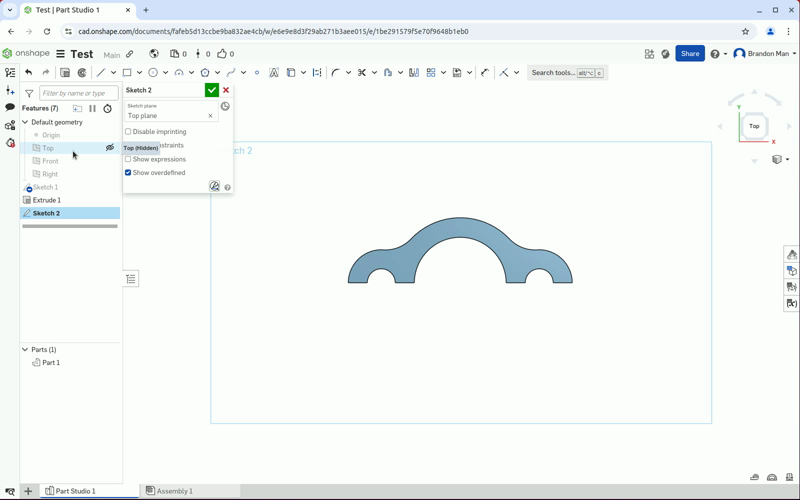
mouse_move(73, 352)
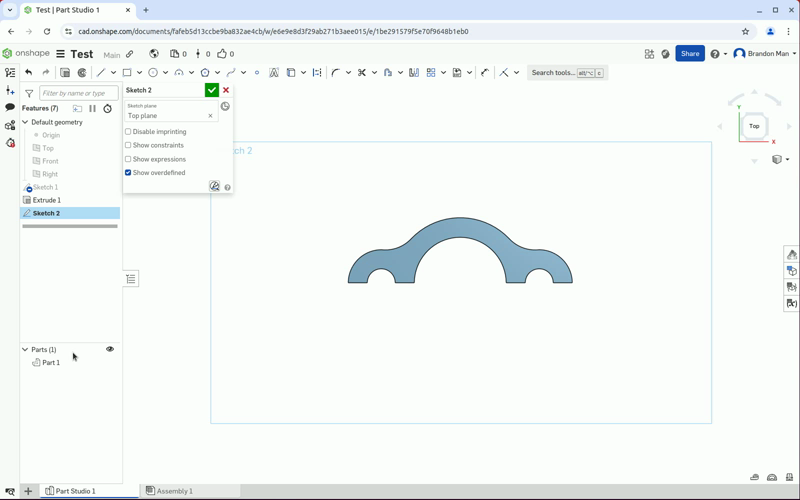
key(y)
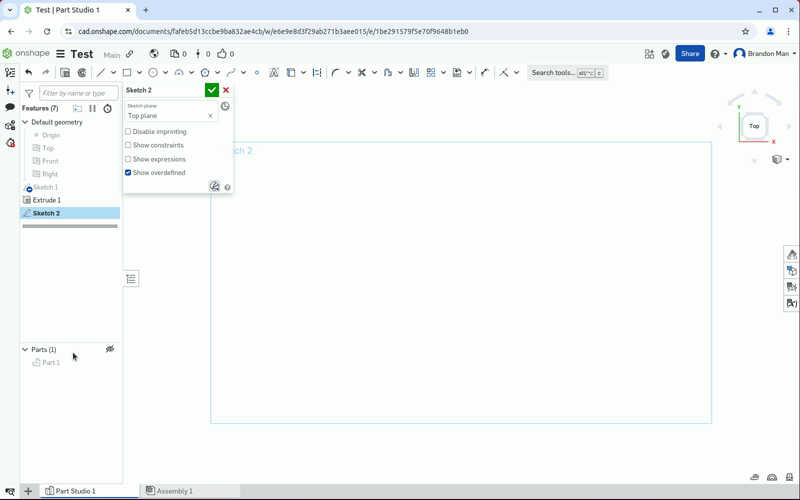
key(a)
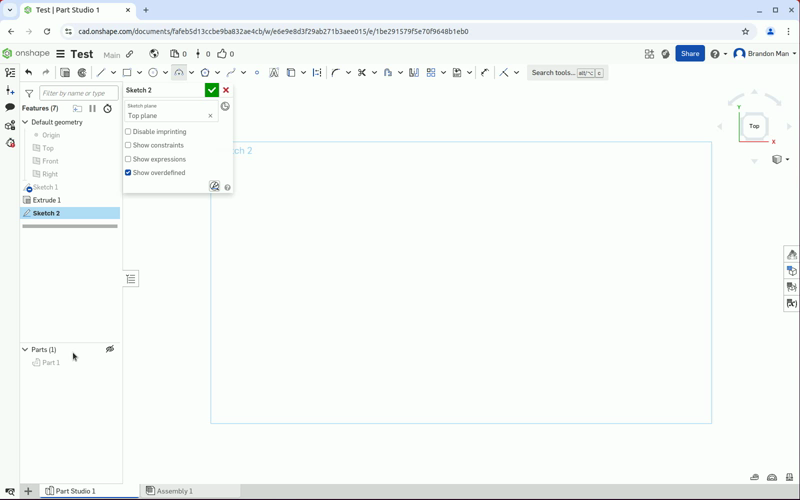
key_down(shift)
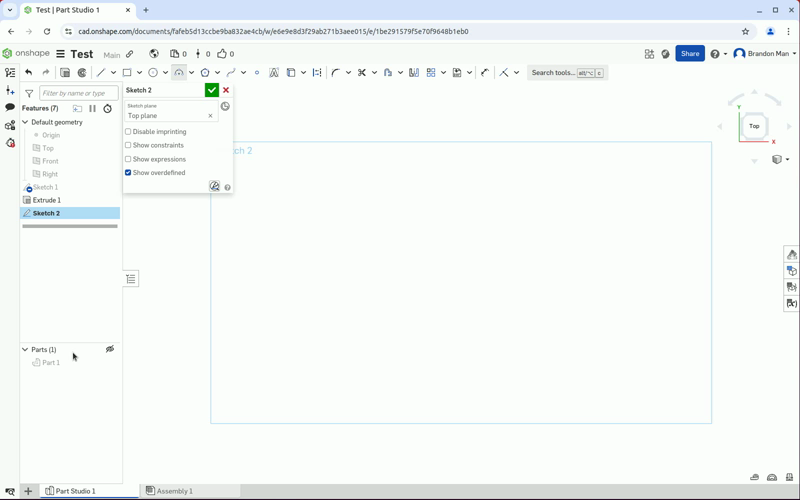
mouse_move(348, 282)
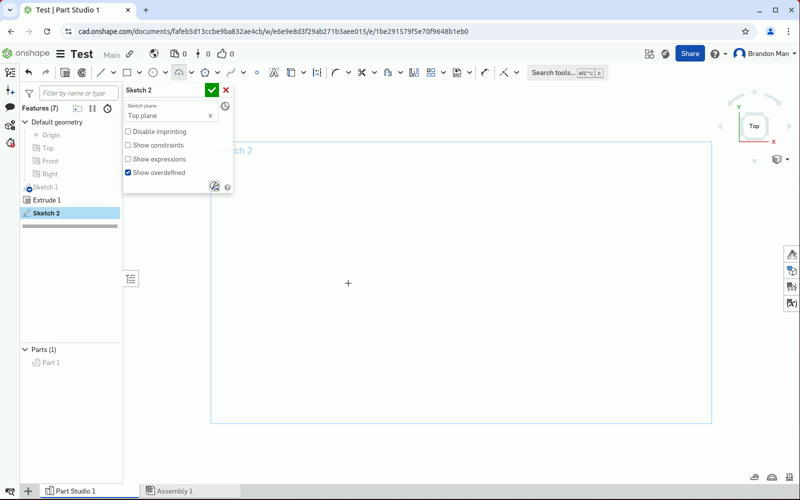
click(348, 282)
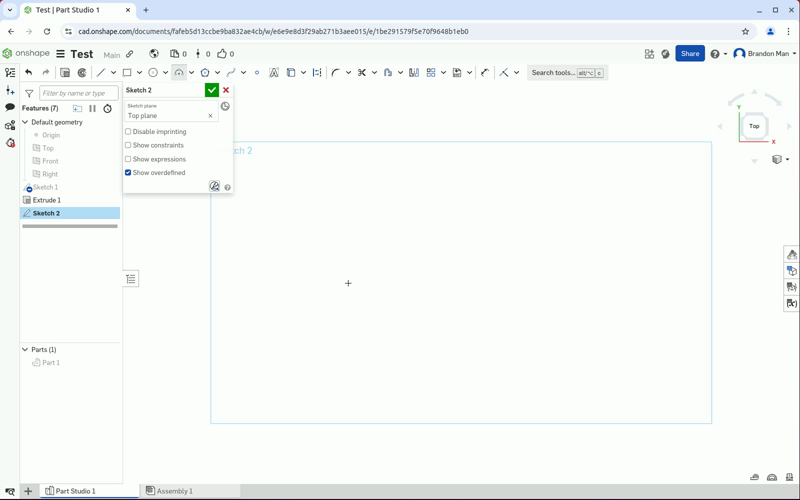
key_up(shift)
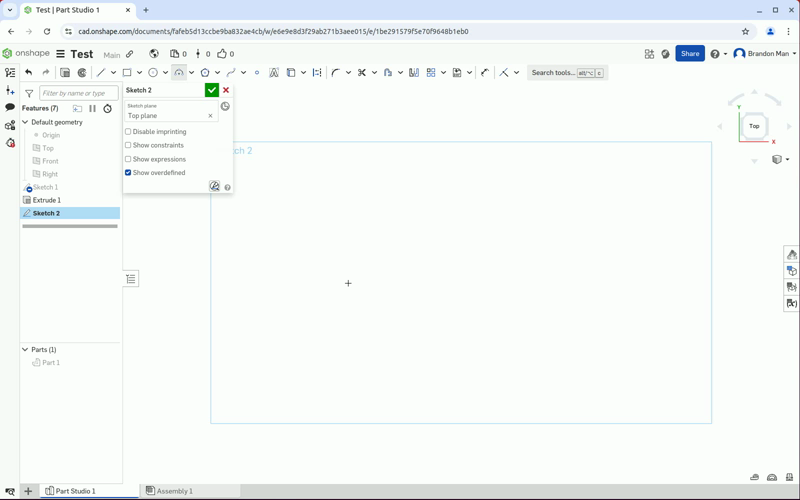
key_down(shift)
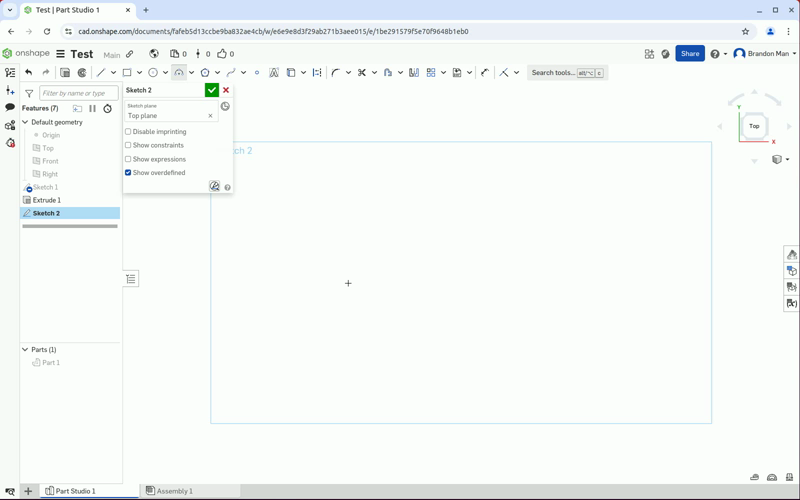
mouse_move(381, 315)
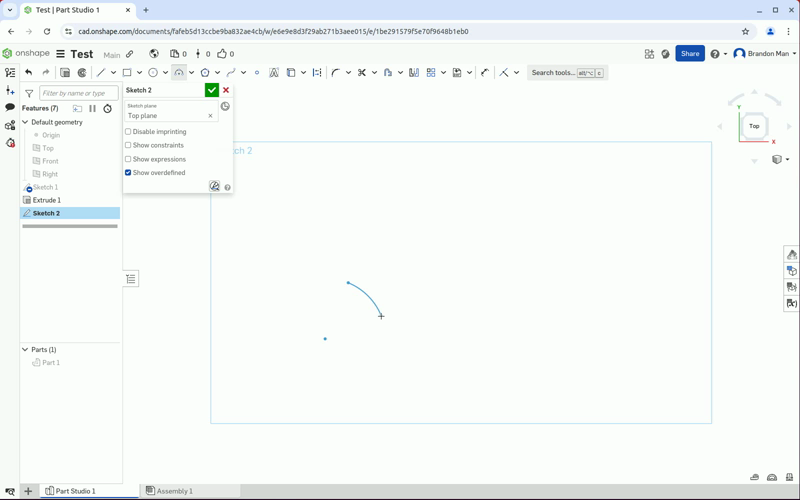
click(381, 315)
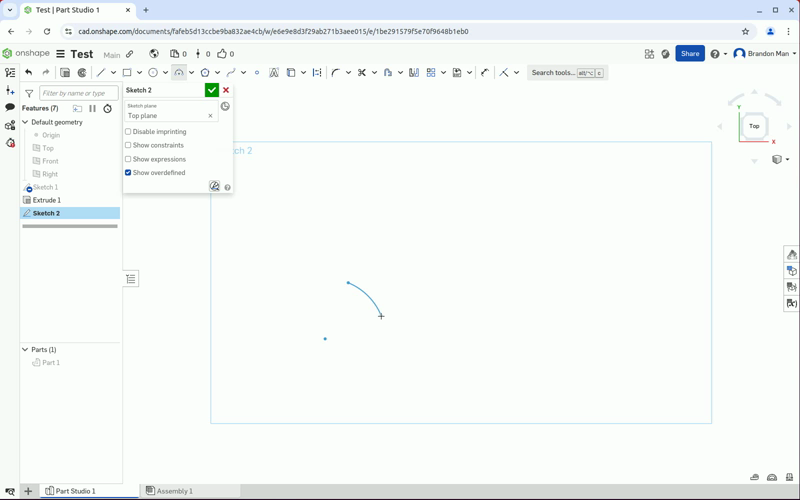
mouse_move(357, 306)
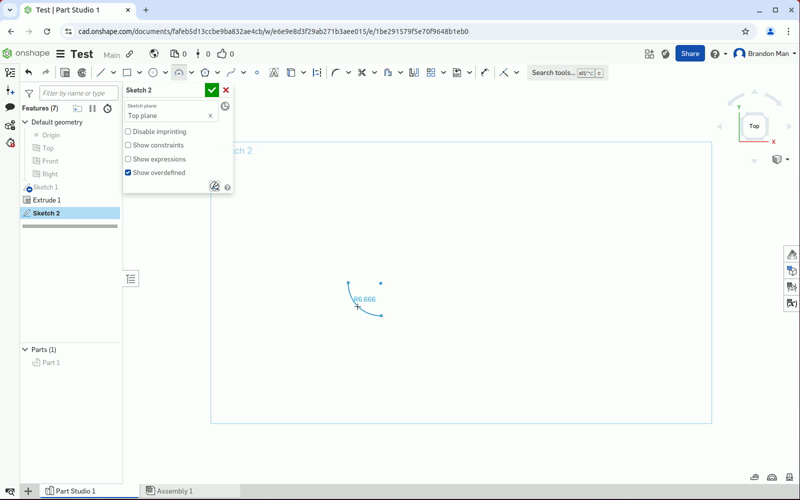
click(357, 306)
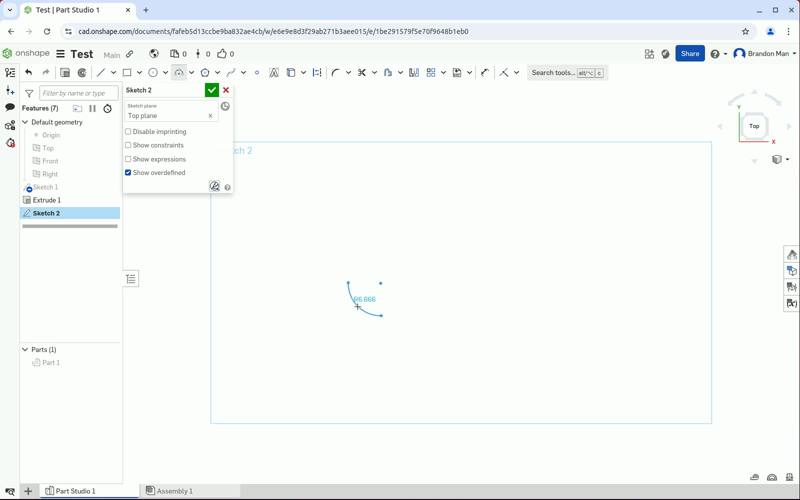
key_up(shift)
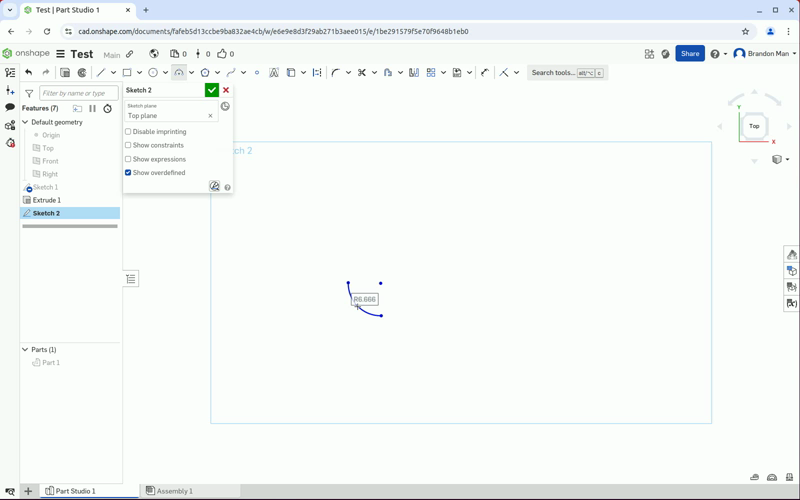
mouse_move(381, 315)
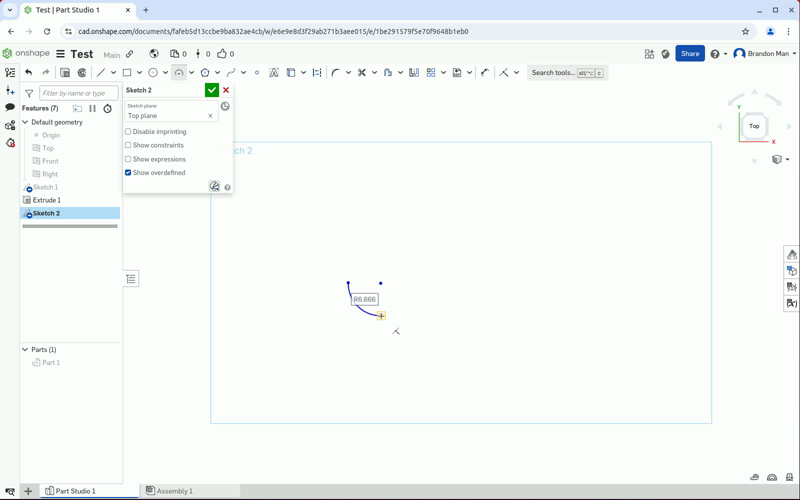
click(381, 315)
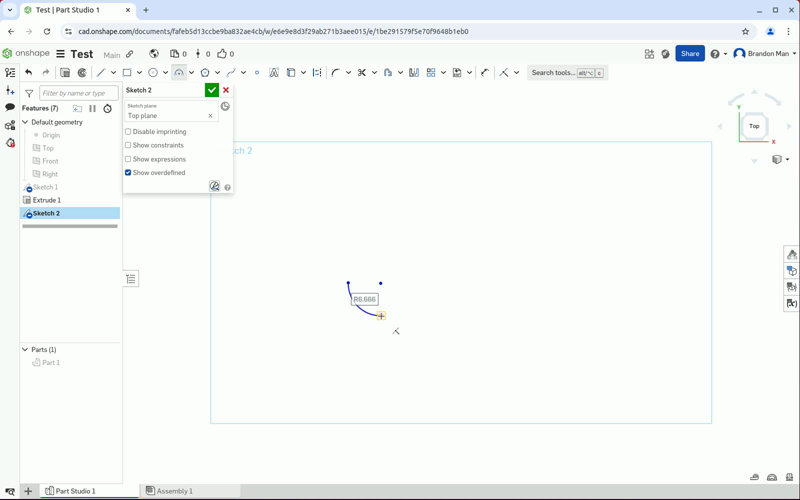
key_down(shift)
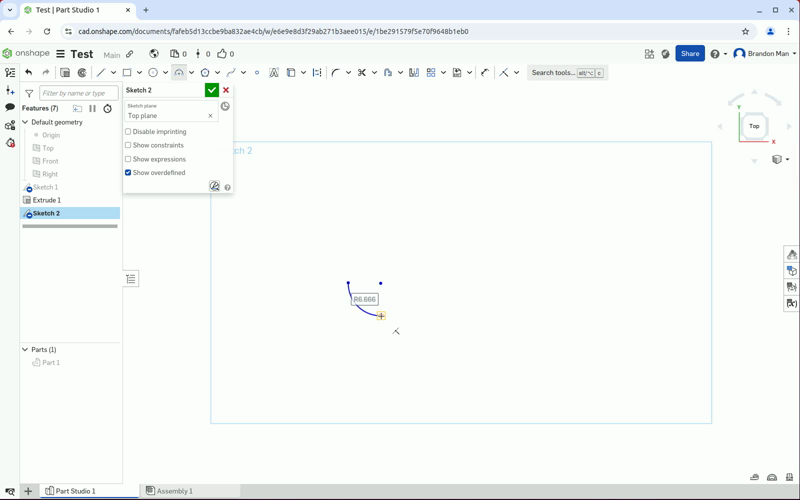
mouse_move(411, 327)
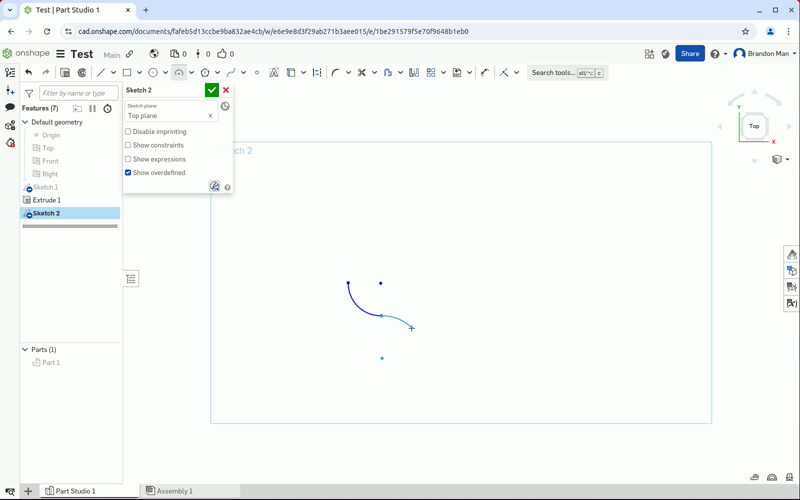
click(411, 327)
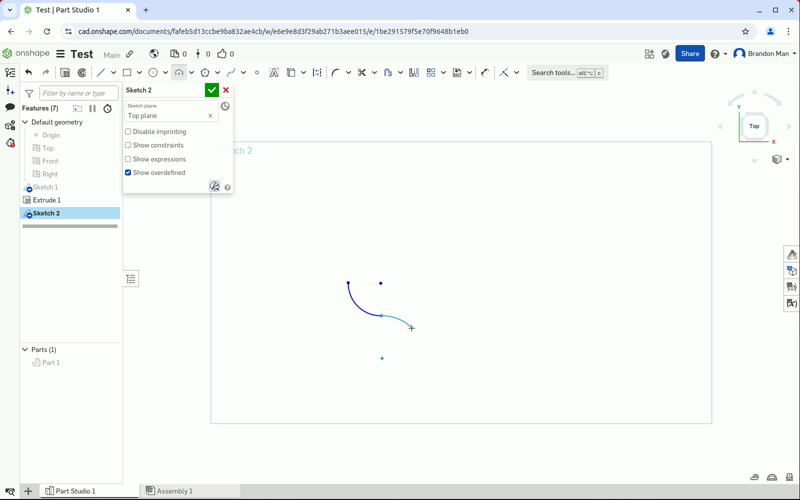
mouse_move(397, 318)
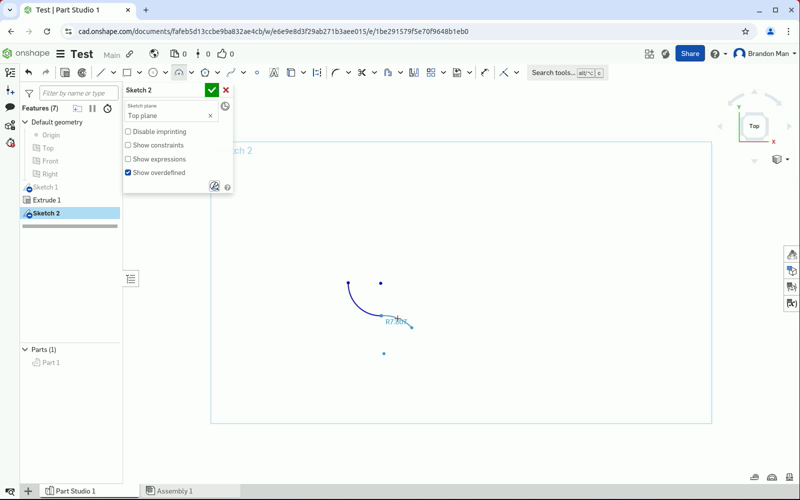
click(397, 318)
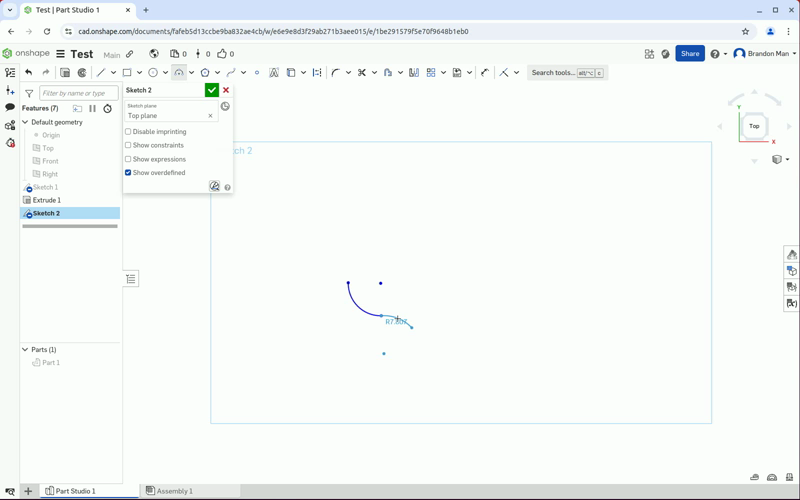
key_up(shift)
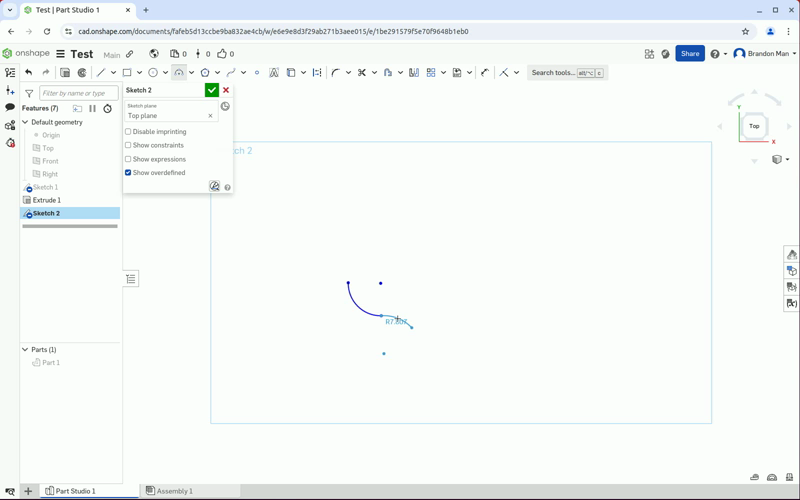
mouse_move(411, 327)
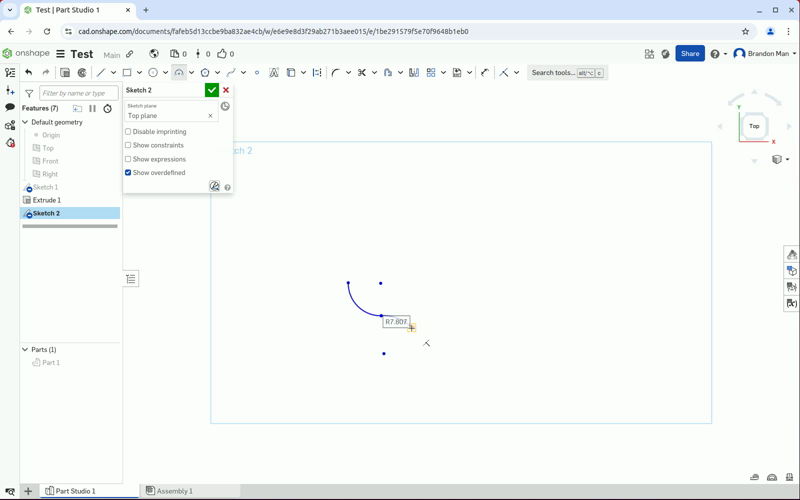
click(411, 327)
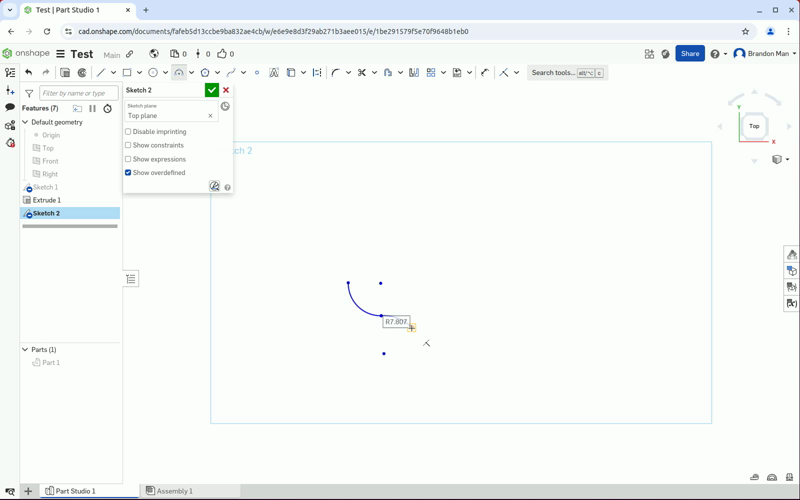
key_down(shift)
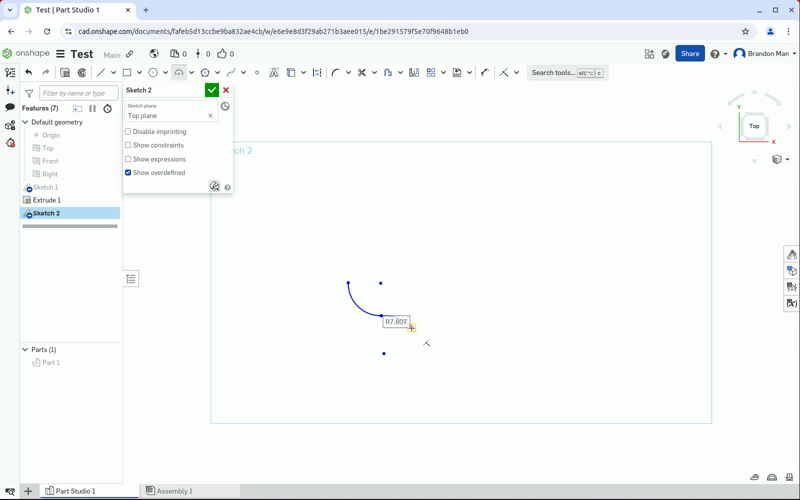
mouse_move(508, 327)
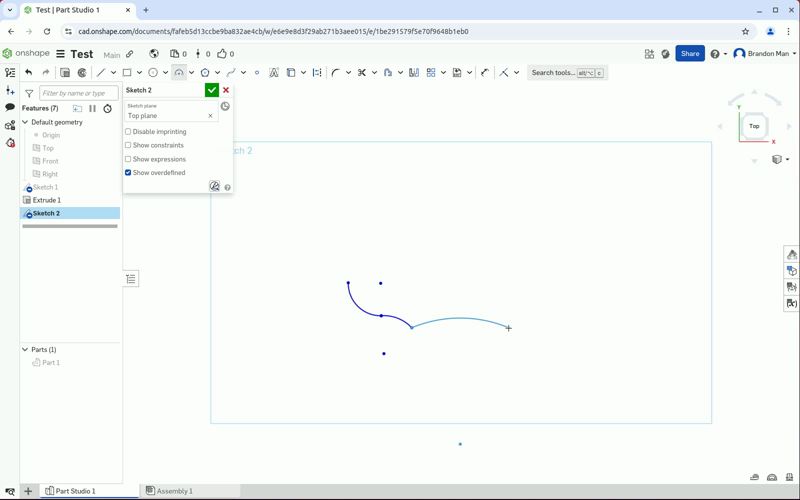
click(508, 327)
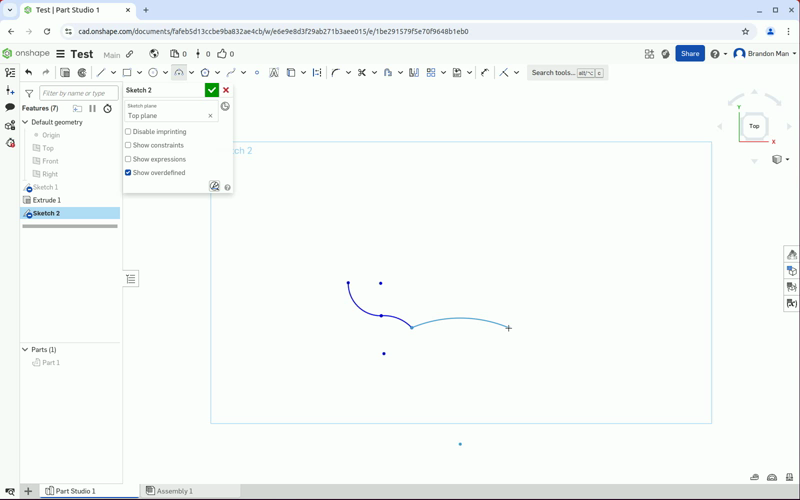
mouse_move(460, 348)
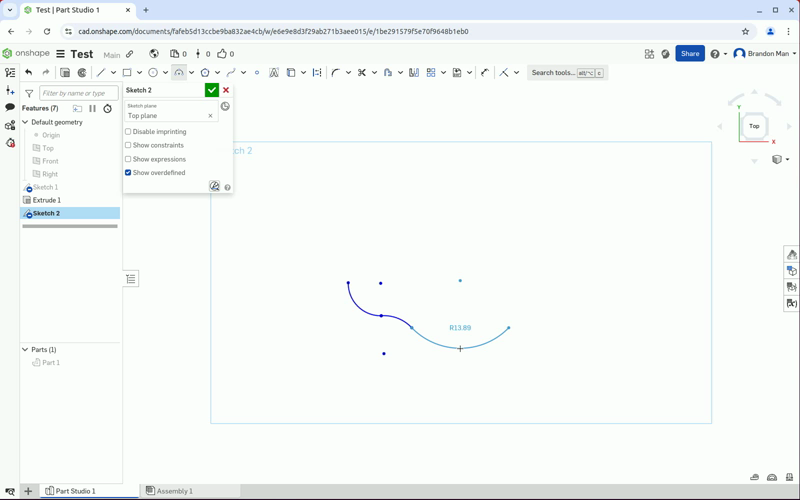
click(460, 348)
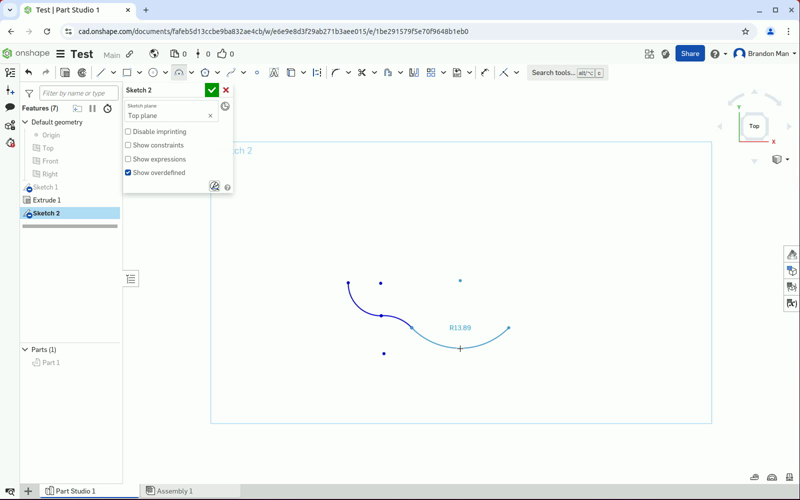
key_up(shift)
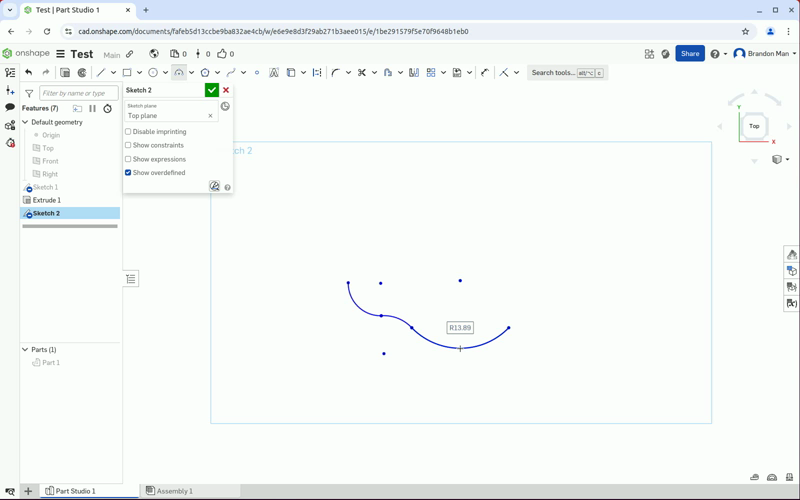
mouse_move(508, 327)
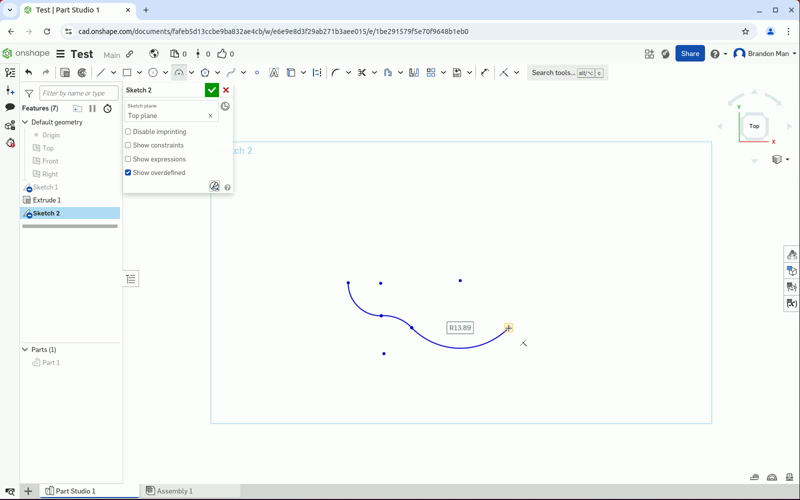
click(508, 327)
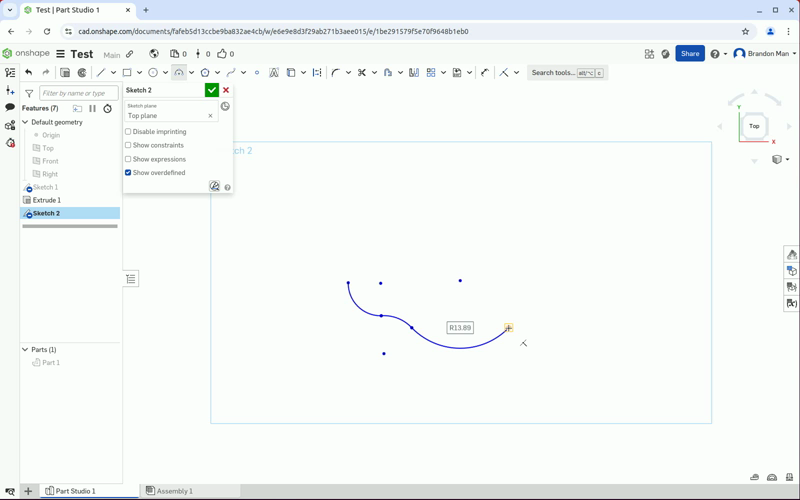
key_down(shift)
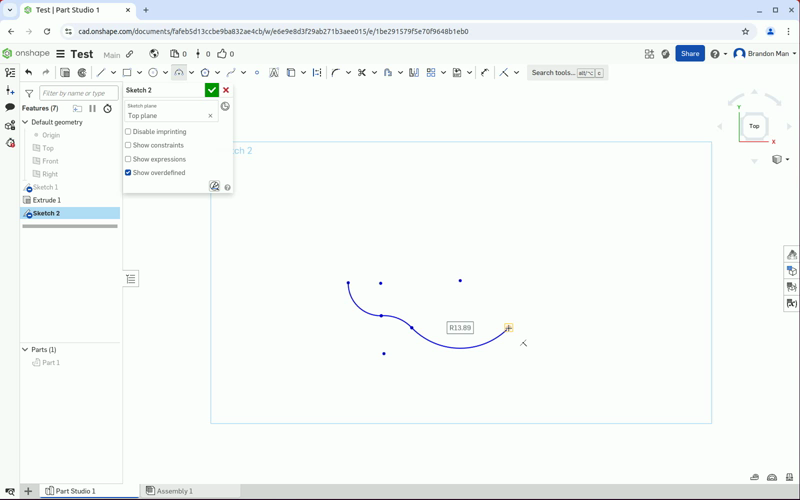
mouse_move(539, 315)
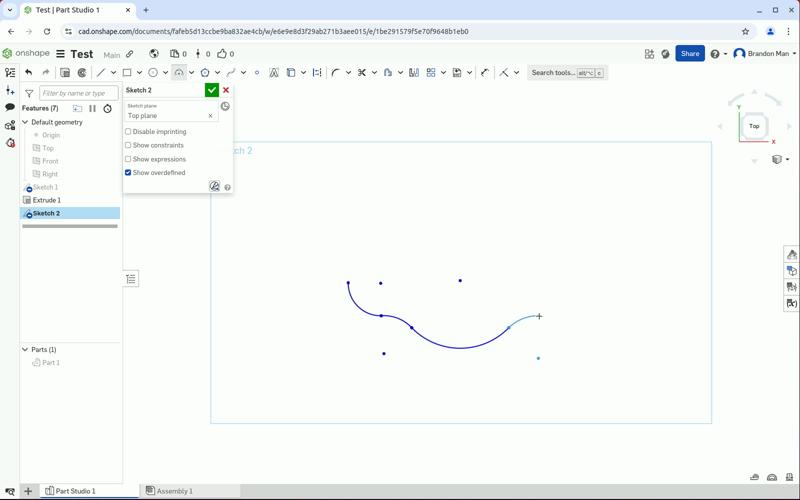
click(539, 315)
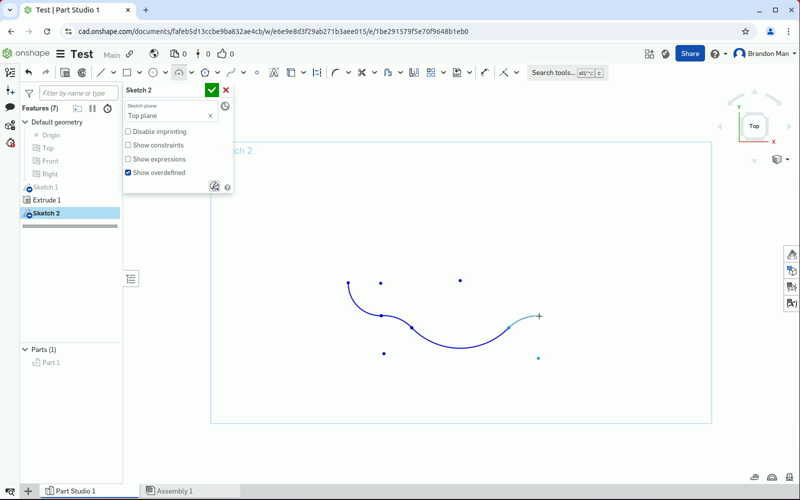
mouse_move(522, 318)
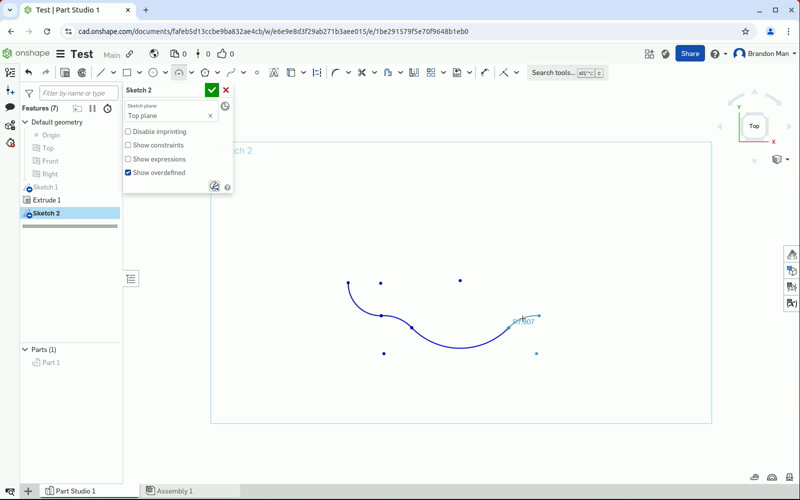
click(522, 318)
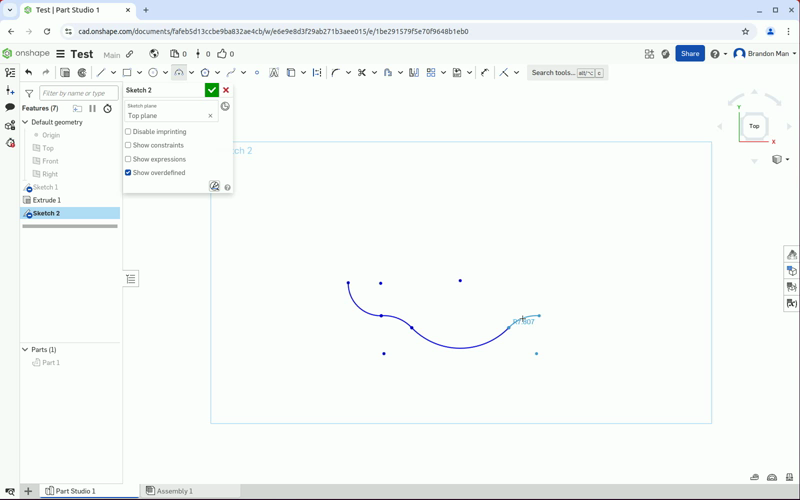
key_up(shift)
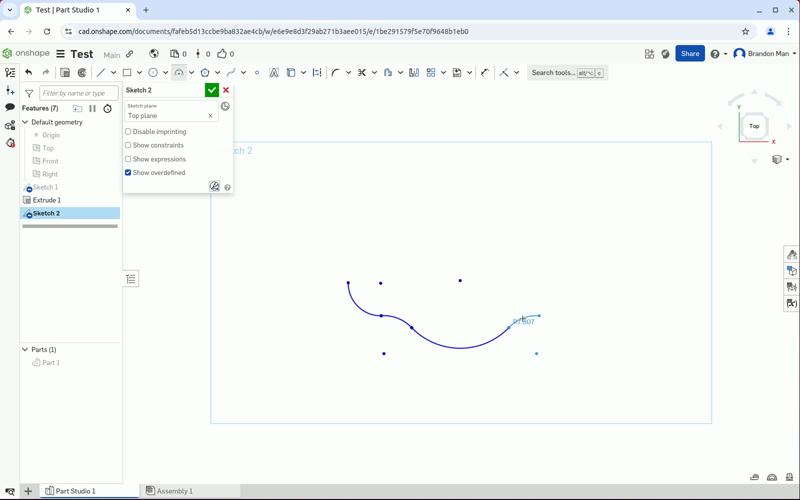
mouse_move(539, 315)
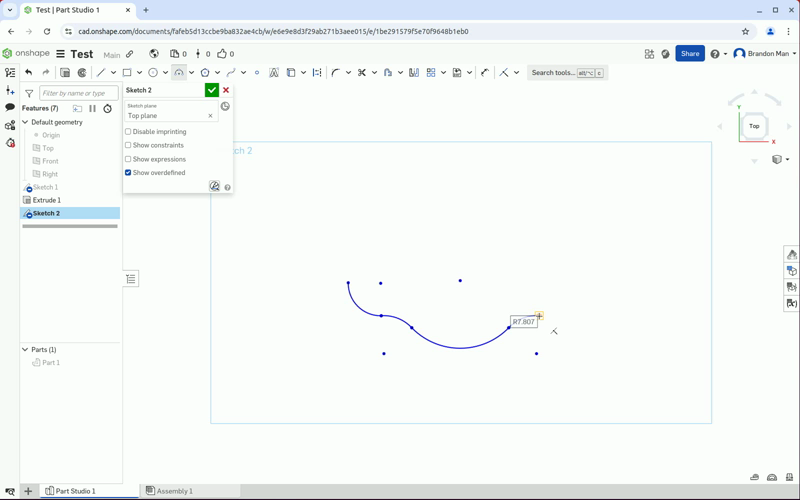
click(539, 315)
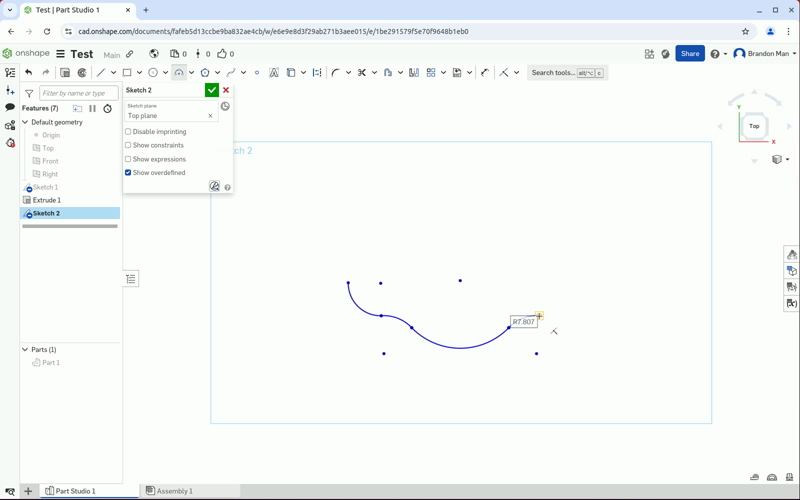
key_down(shift)
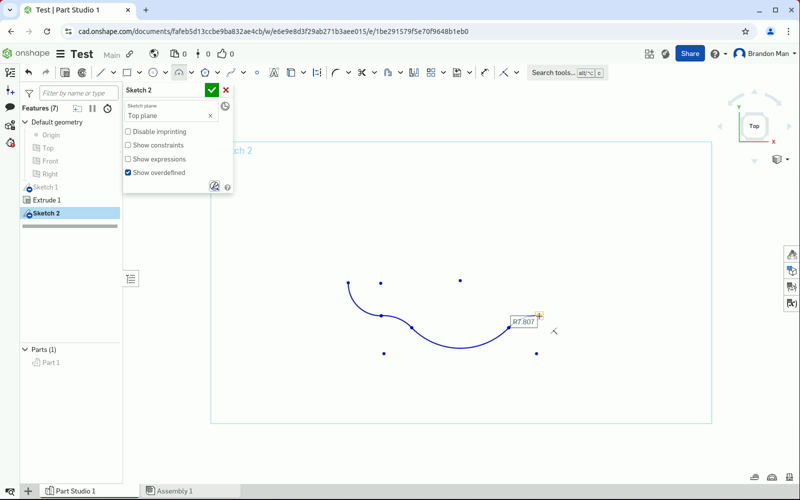
mouse_move(572, 282)
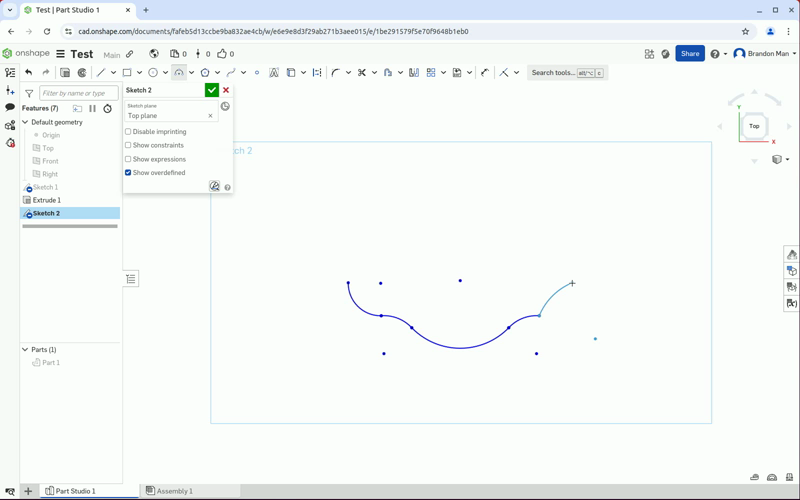
click(572, 282)
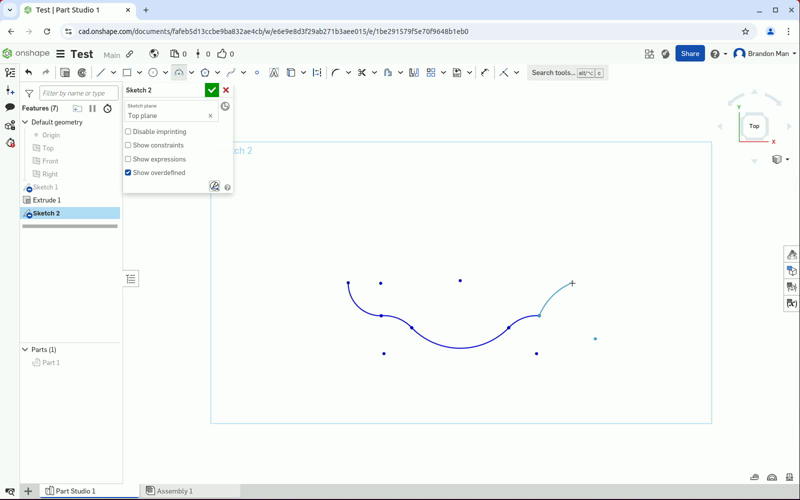
mouse_move(562, 306)
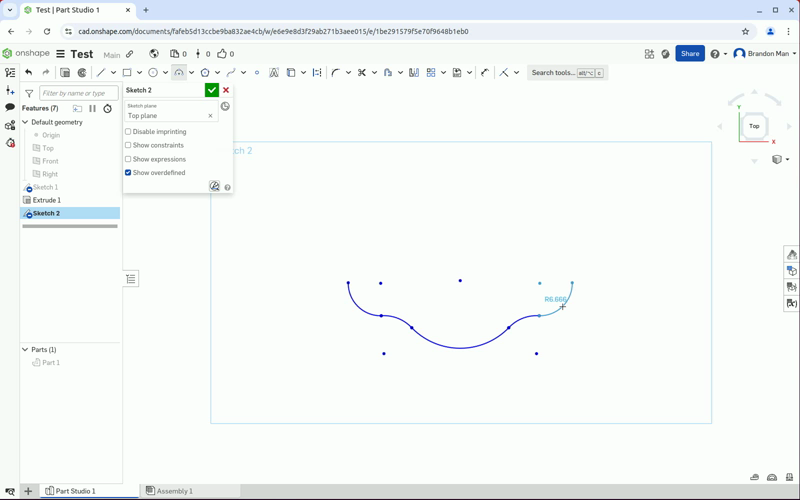
click(562, 306)
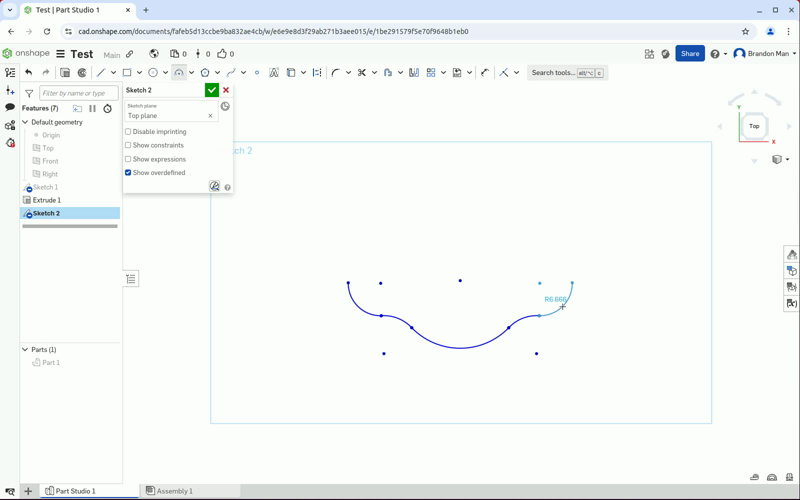
key_up(shift)
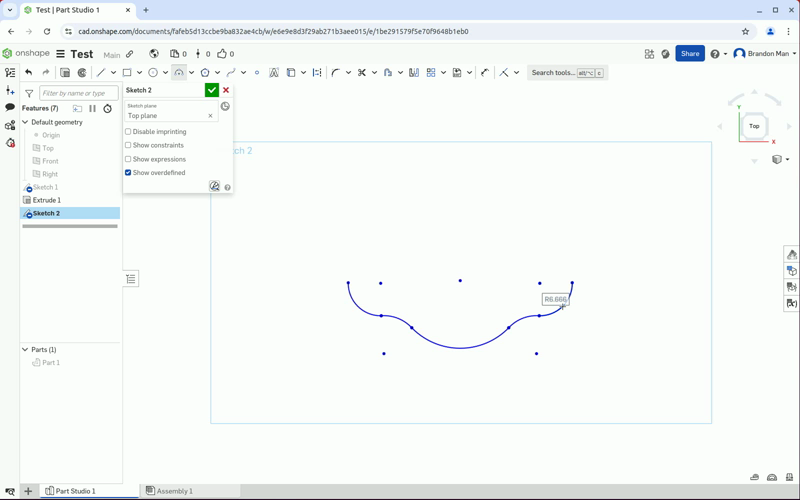
key(esc)
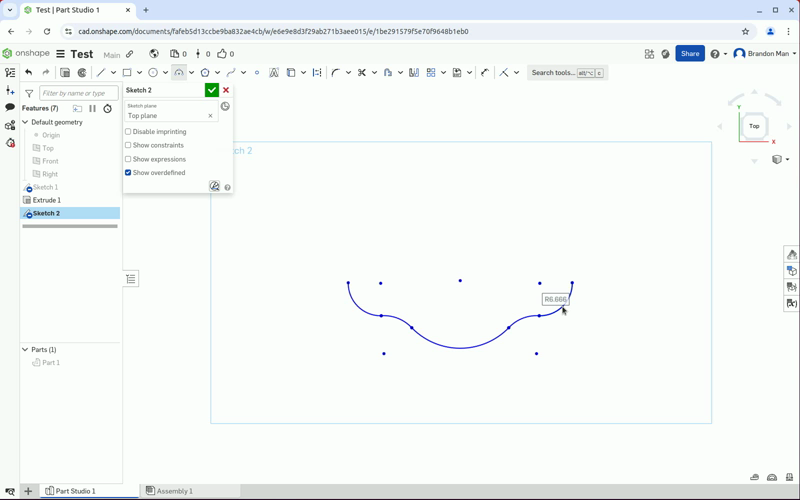
key(l)
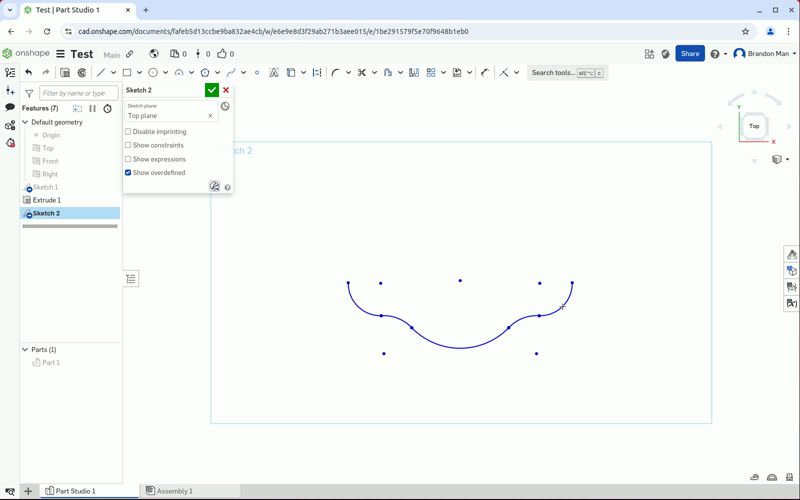
mouse_move(572, 282)
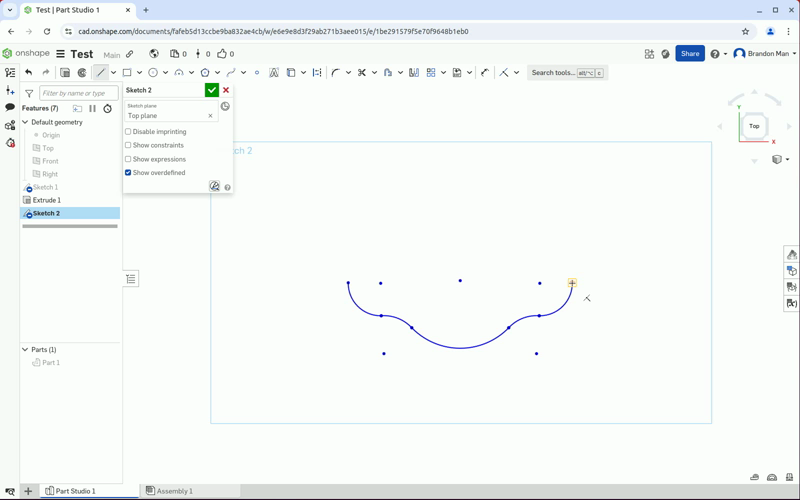
click(572, 282)
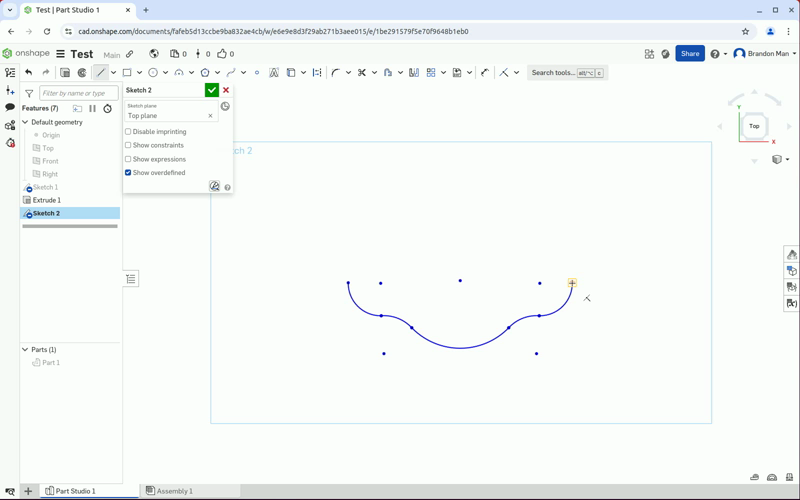
key_down(shift)
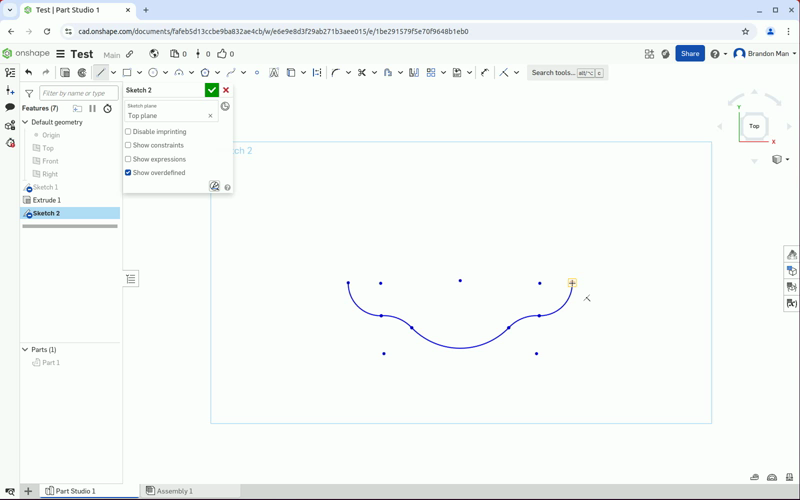
mouse_move(589, 282)
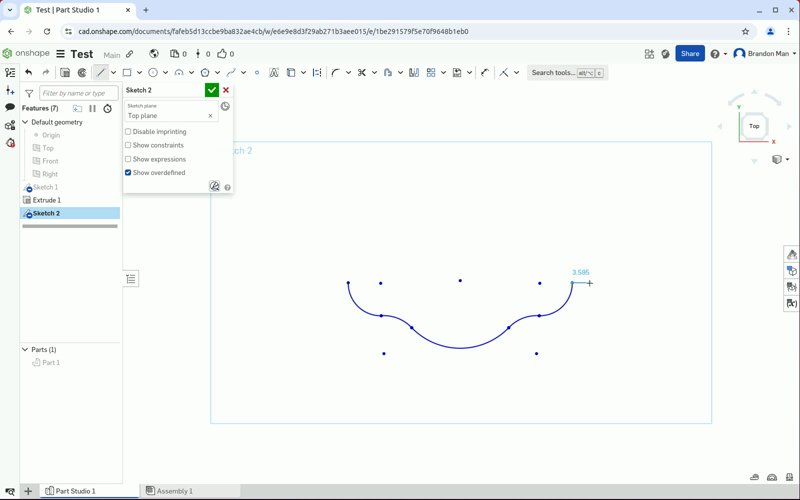
mouse_move(553, 282)
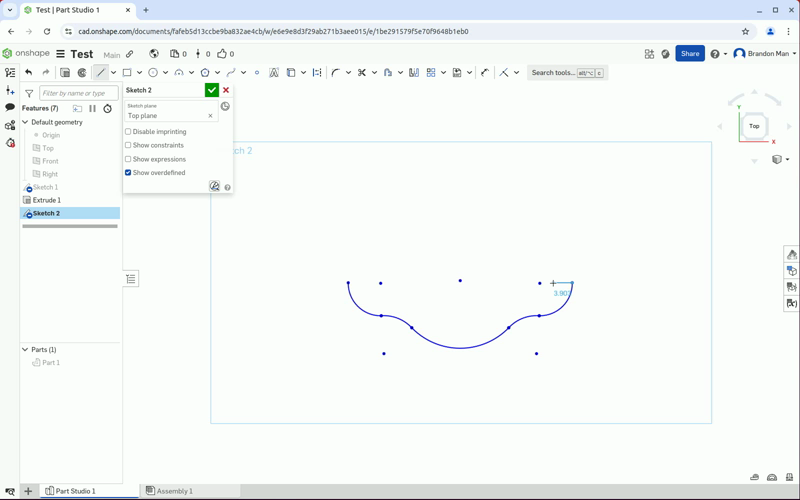
click(553, 282)
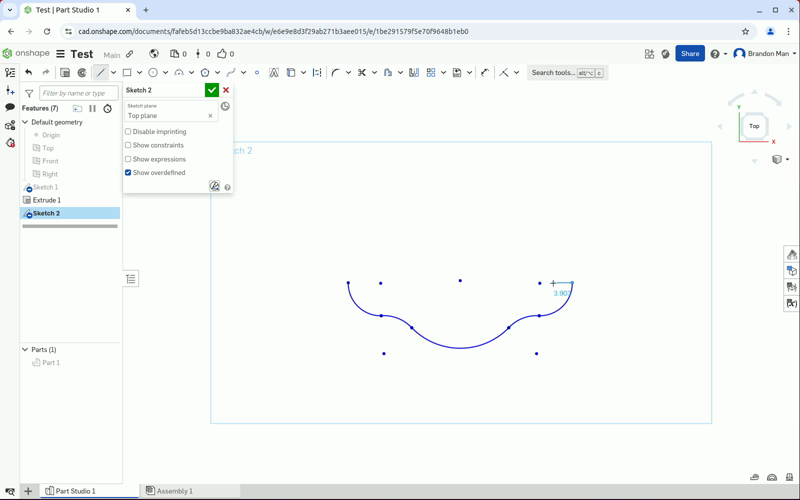
key_up(shift)
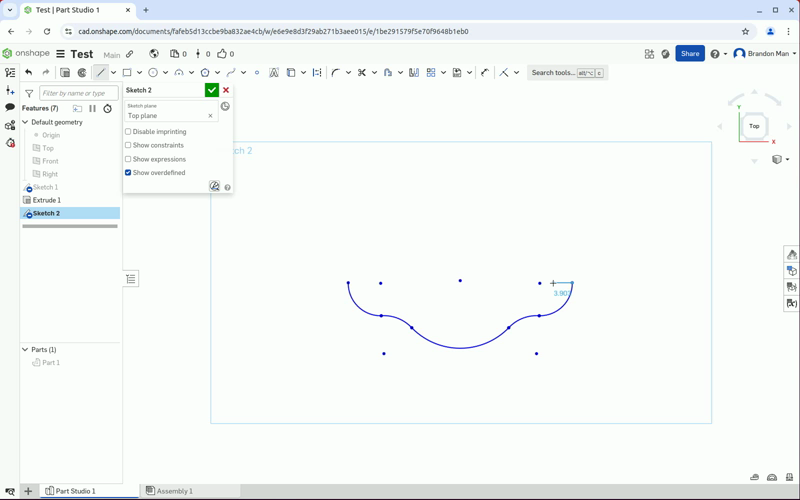
key(esc)
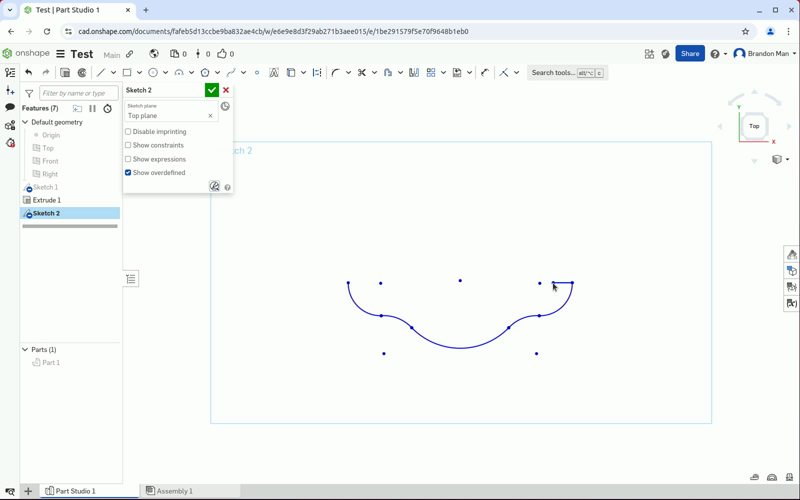
key(a)
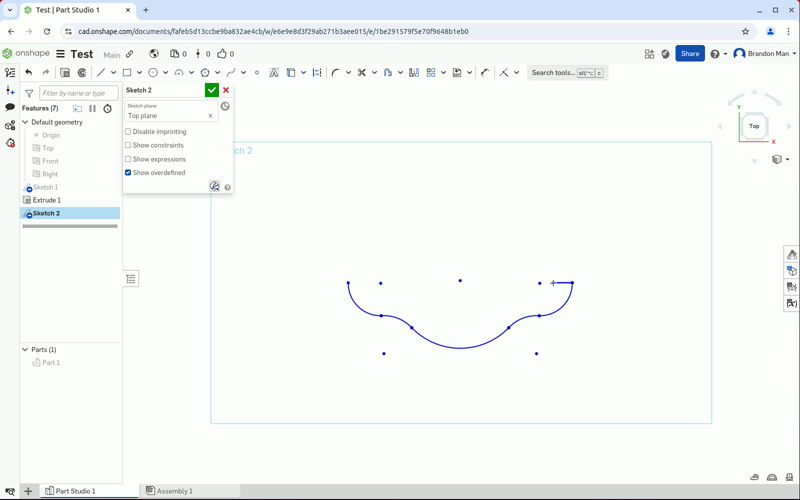
mouse_move(553, 282)
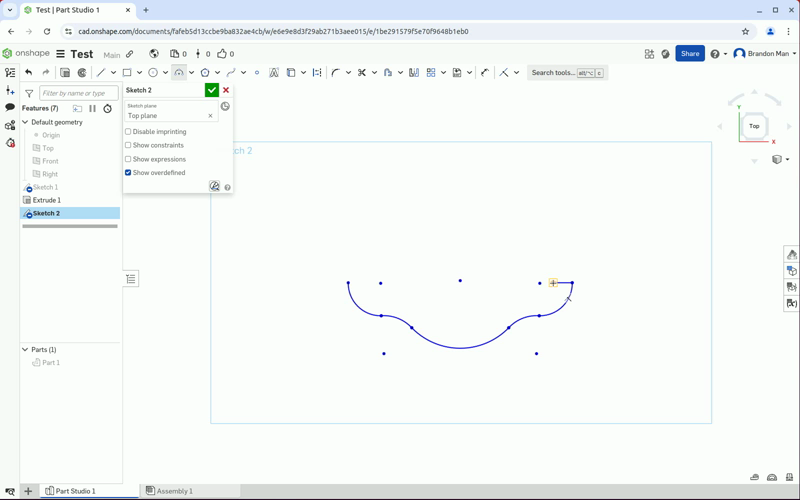
click(553, 282)
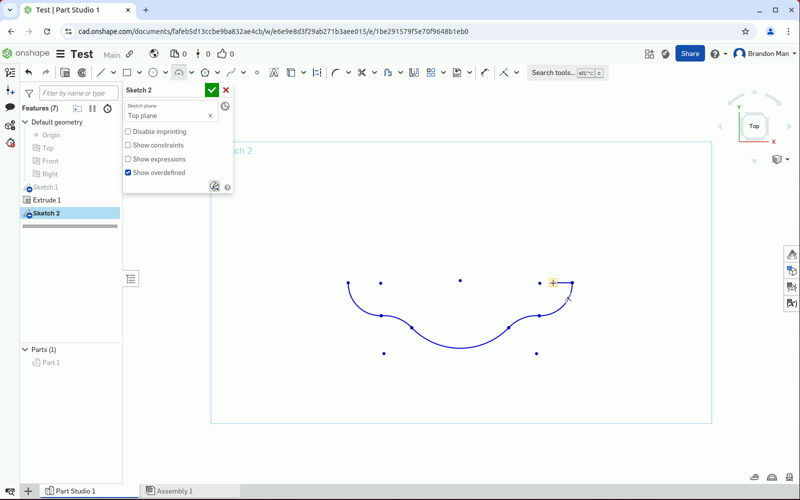
key_down(shift)
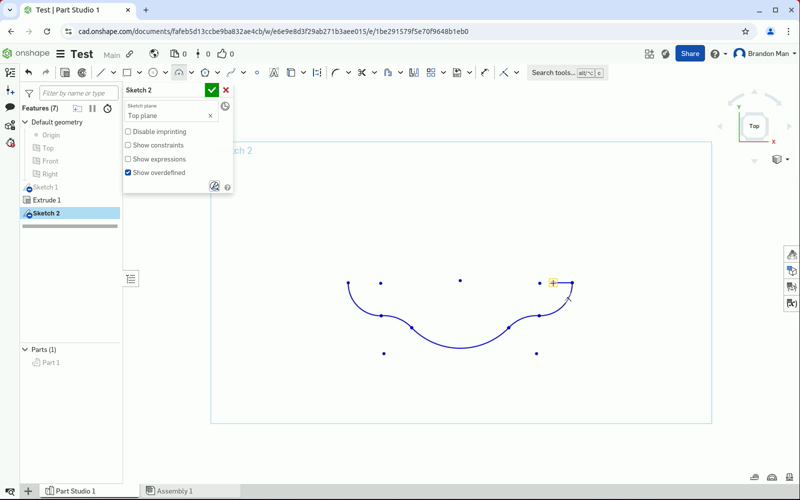
mouse_move(525, 282)
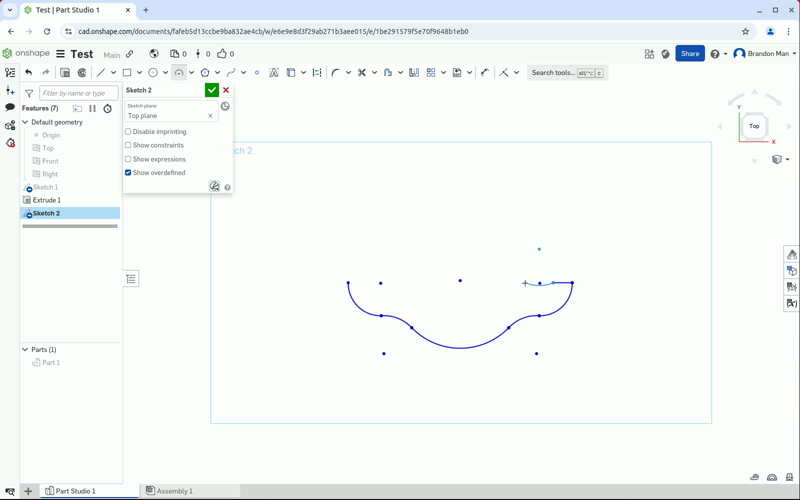
click(525, 282)
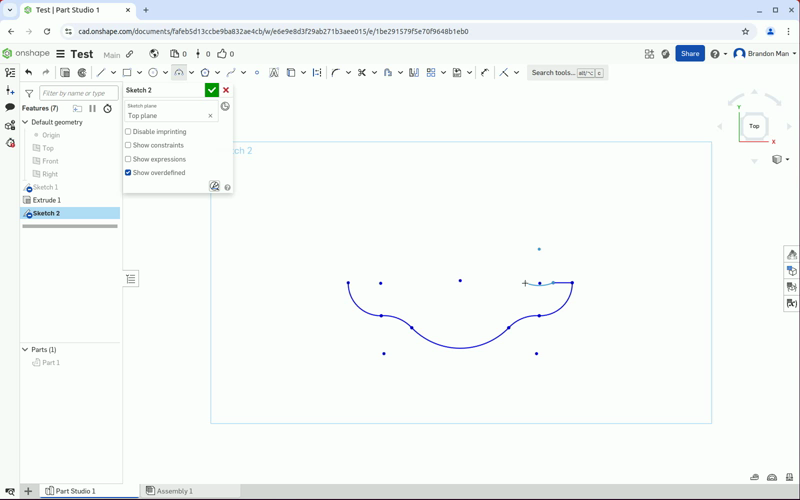
mouse_move(539, 297)
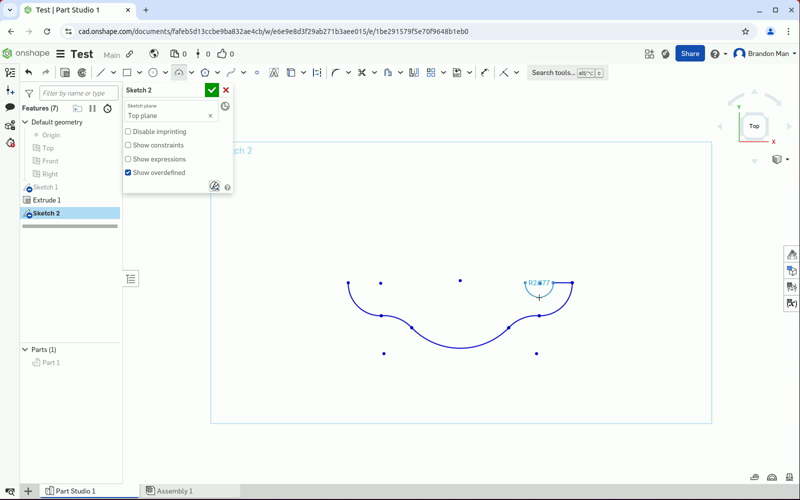
click(539, 297)
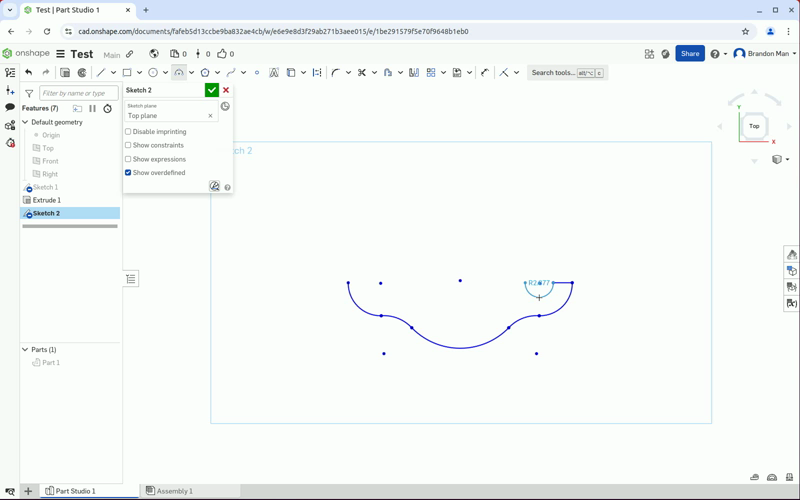
key_up(shift)
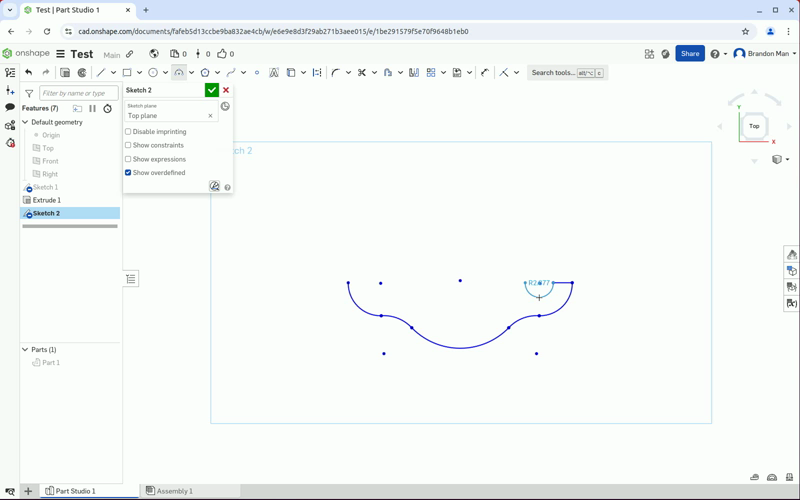
key(esc)
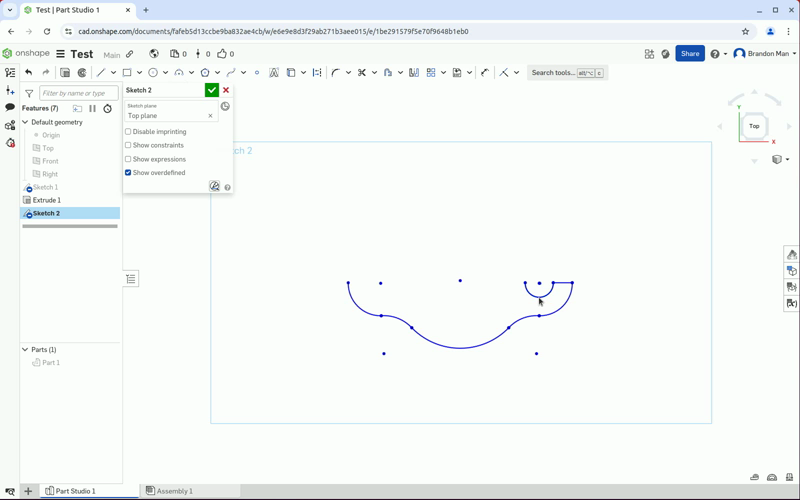
key(l)
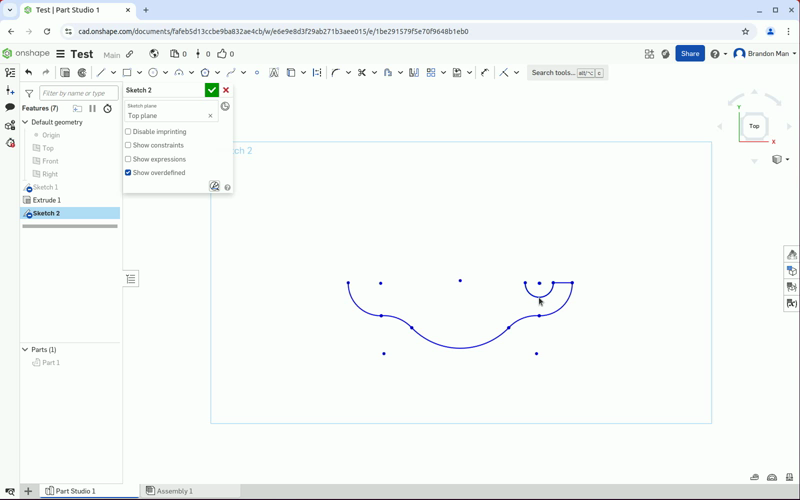
mouse_move(525, 282)
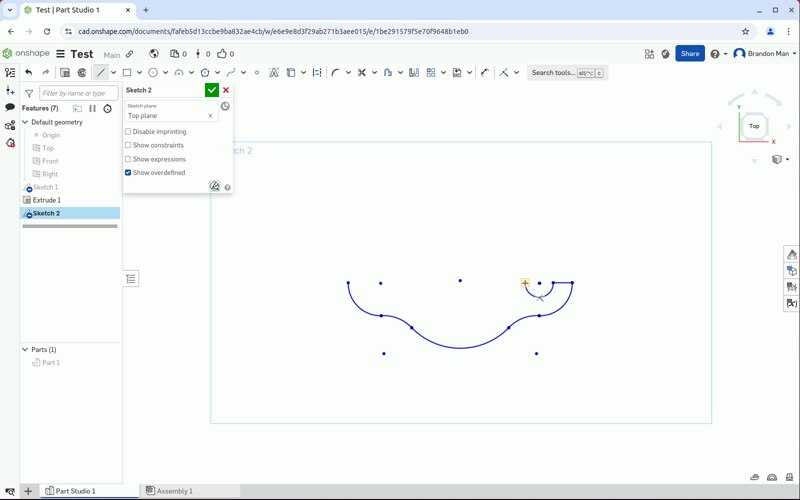
click(525, 282)
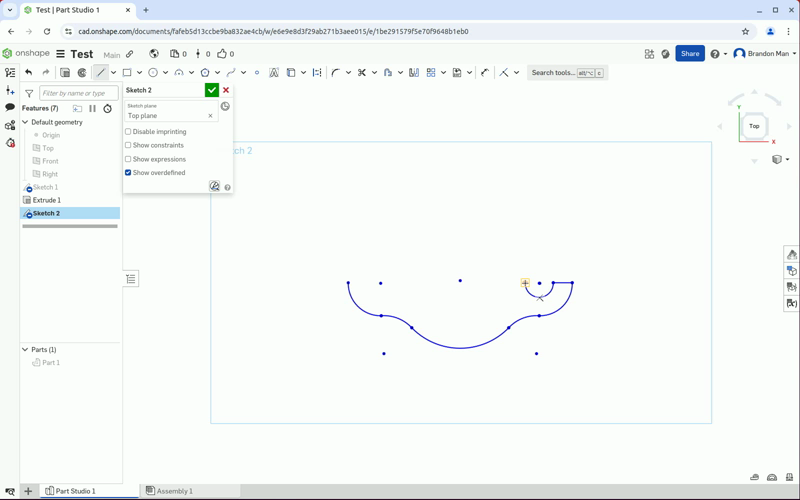
key_down(shift)
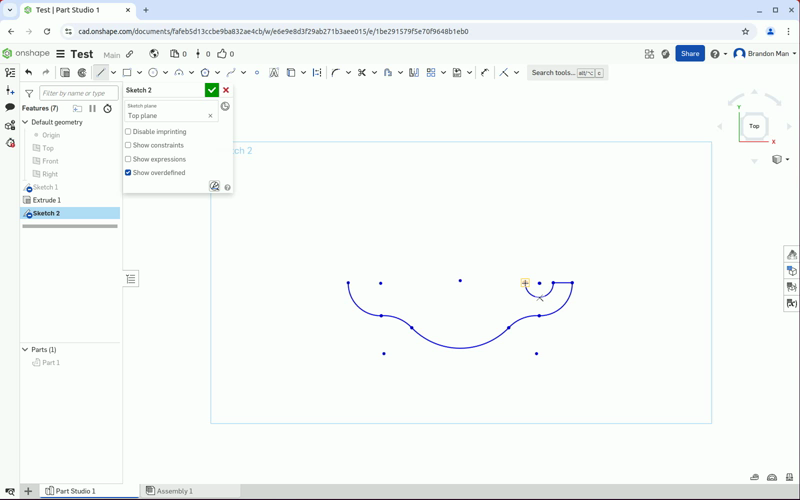
mouse_move(555, 282)
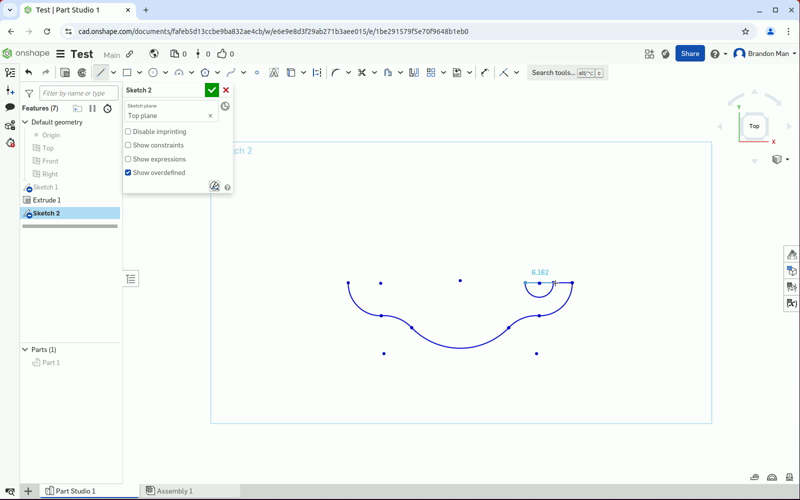
mouse_move(506, 282)
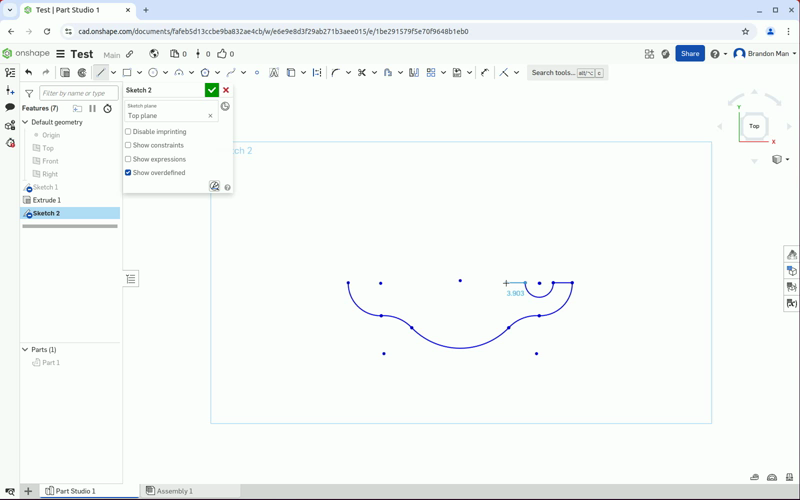
click(506, 282)
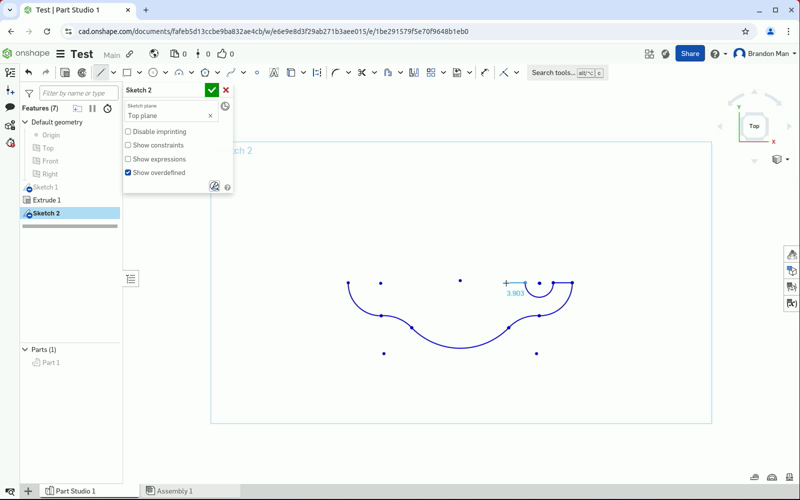
key_up(shift)
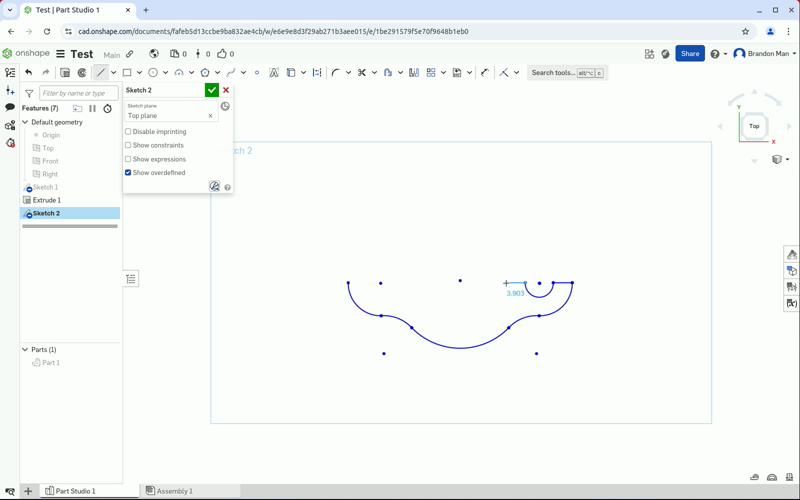
key(esc)
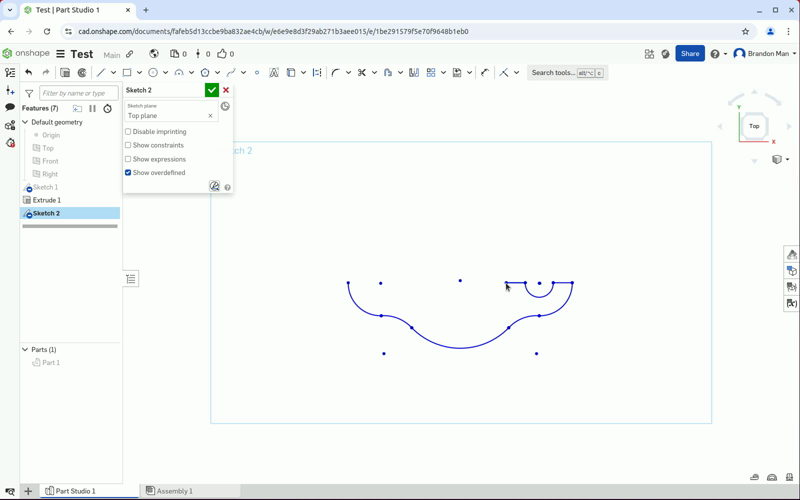
key(a)
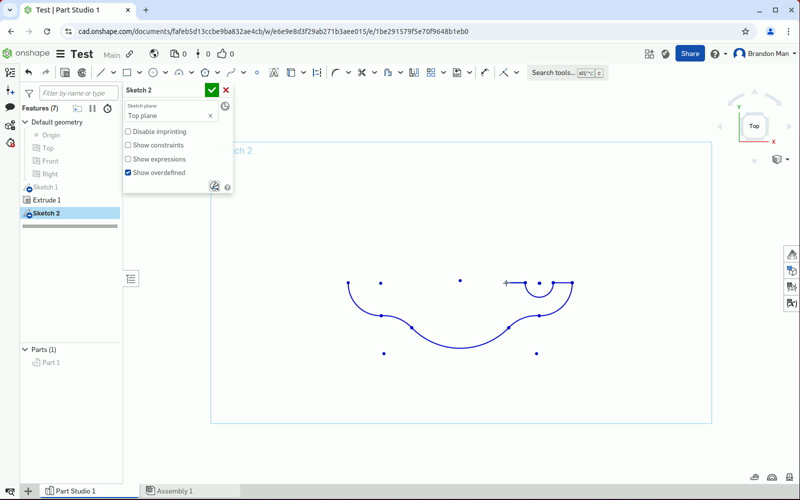
mouse_move(506, 282)
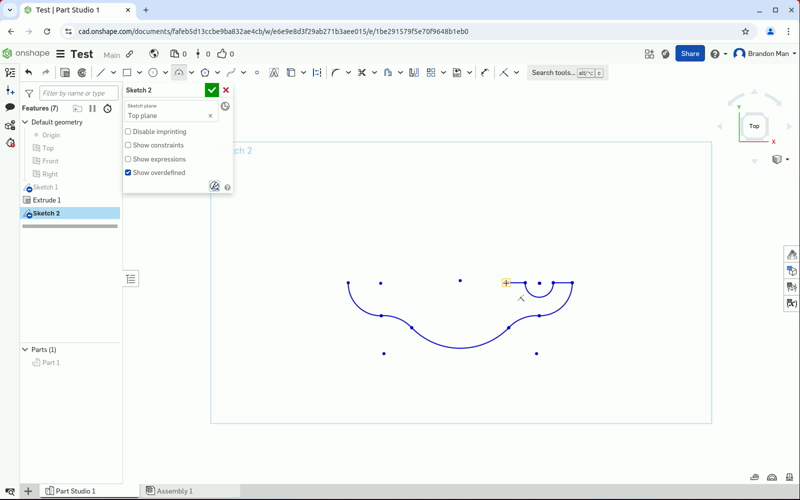
click(506, 282)
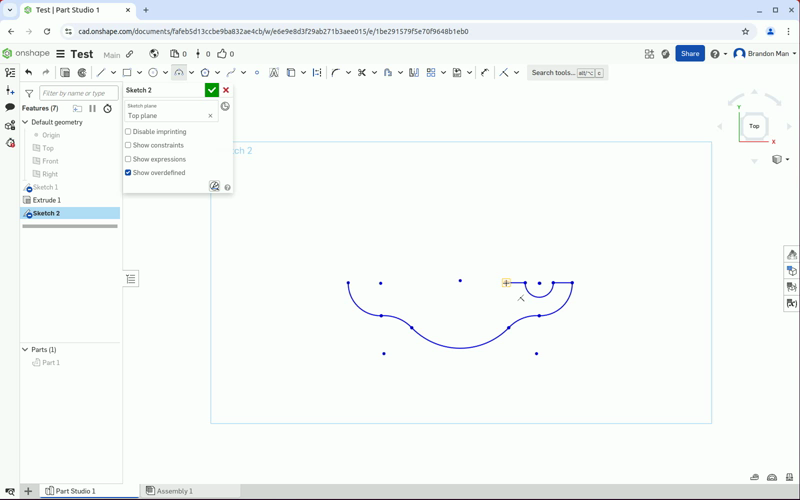
key_down(shift)
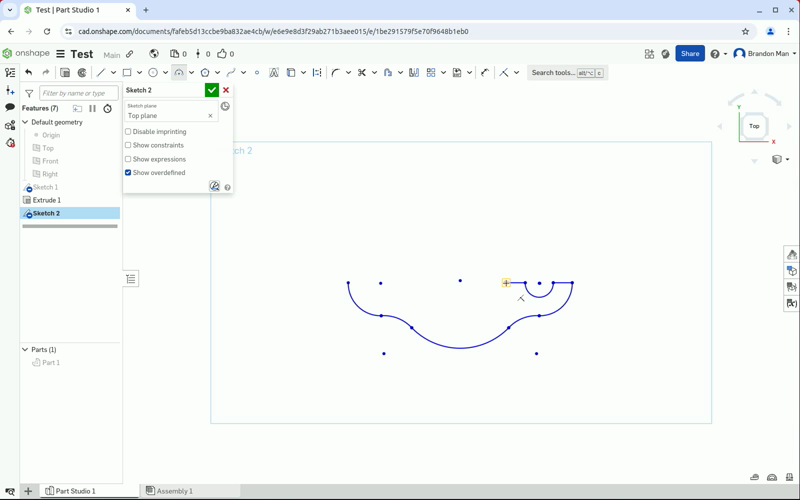
mouse_move(414, 282)
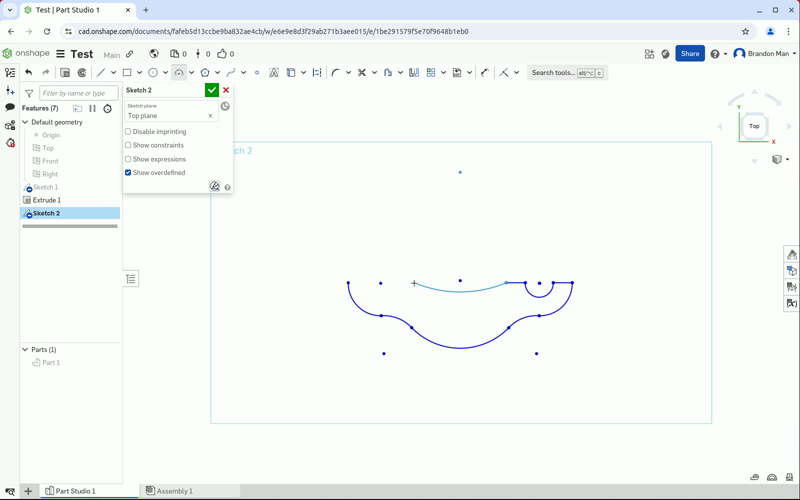
click(414, 282)
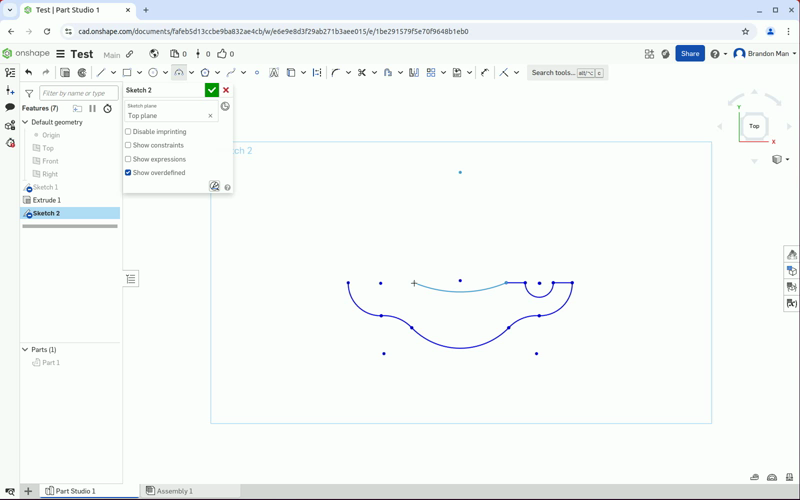
mouse_move(460, 328)
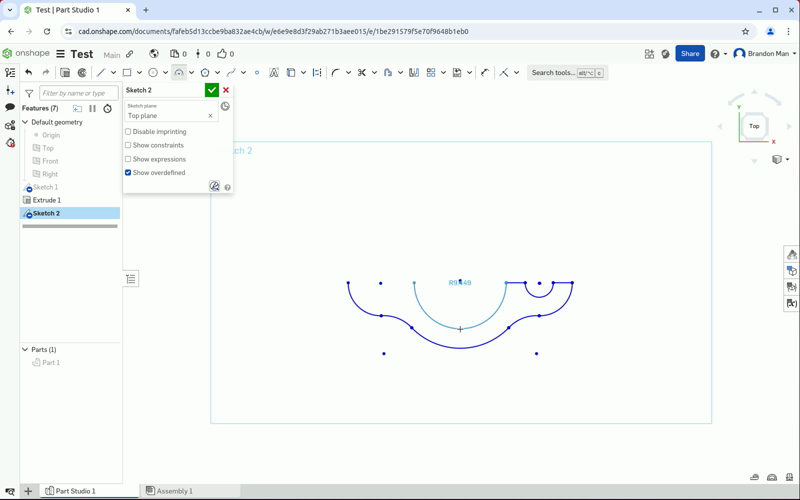
click(460, 328)
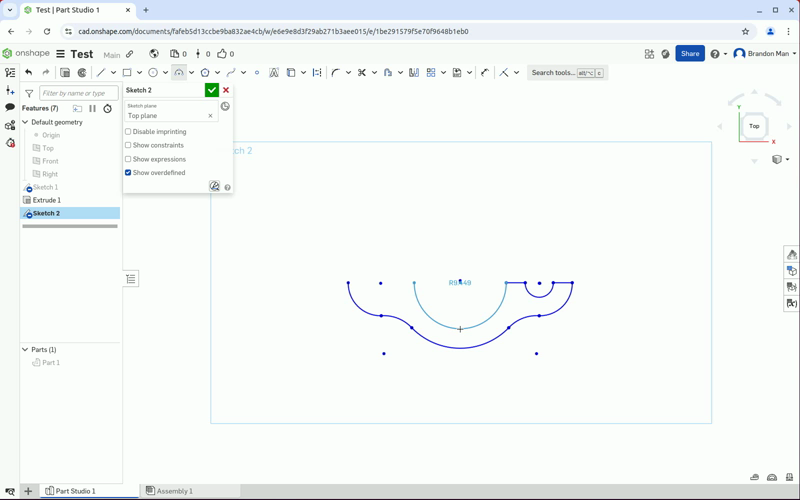
key_up(shift)
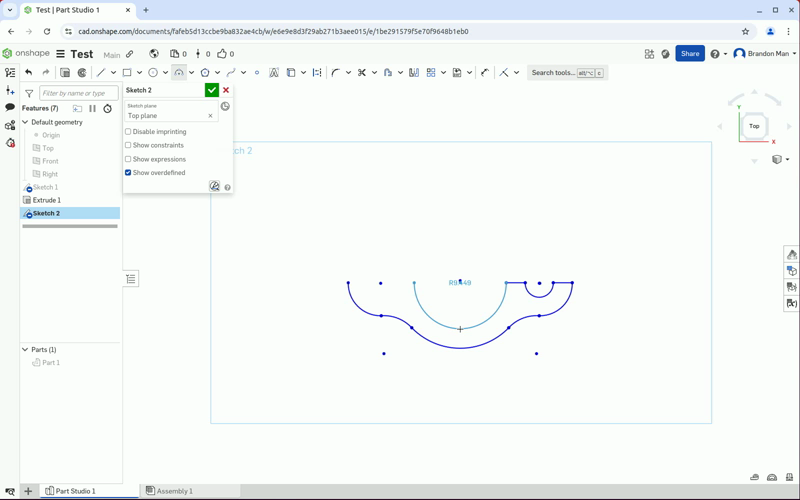
key(esc)
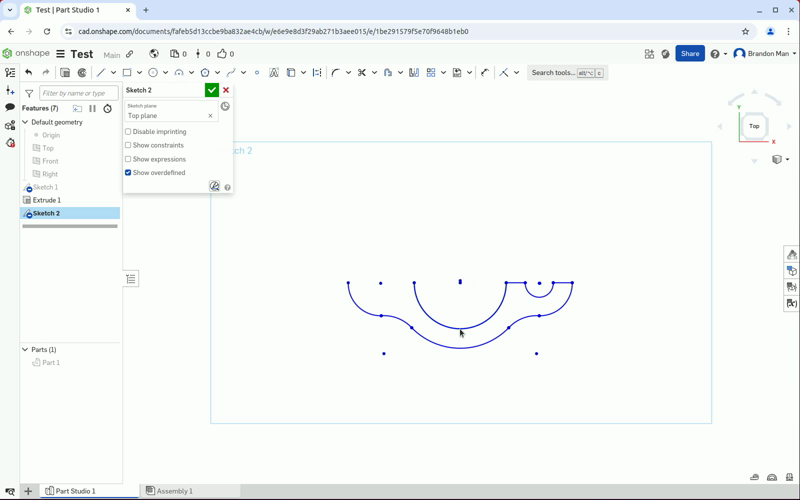
key(l)
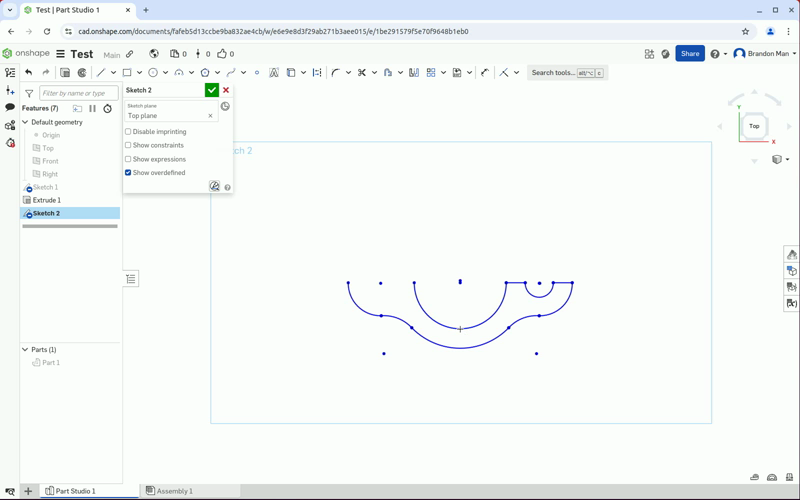
mouse_move(414, 282)
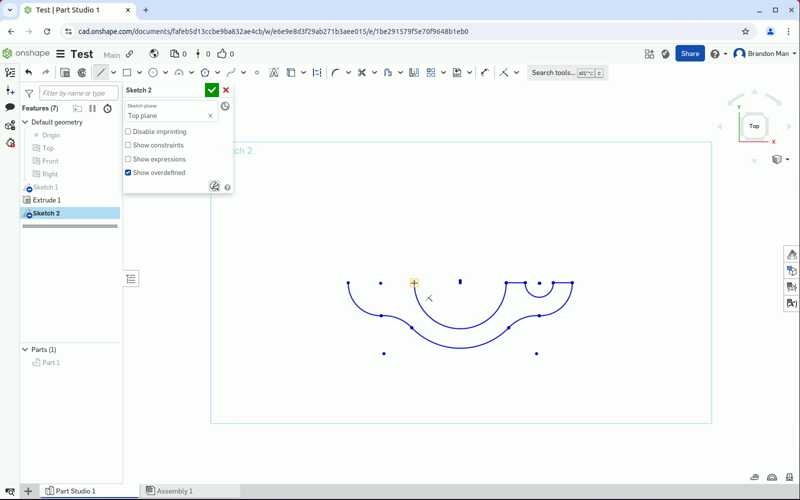
click(414, 282)
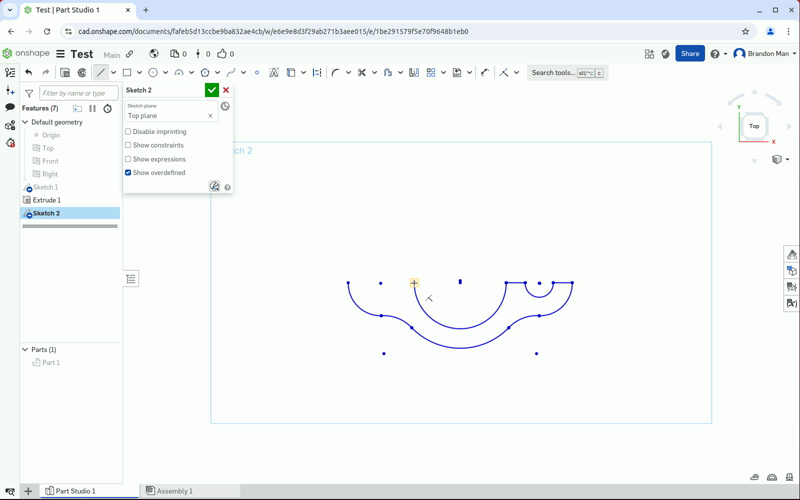
key_down(shift)
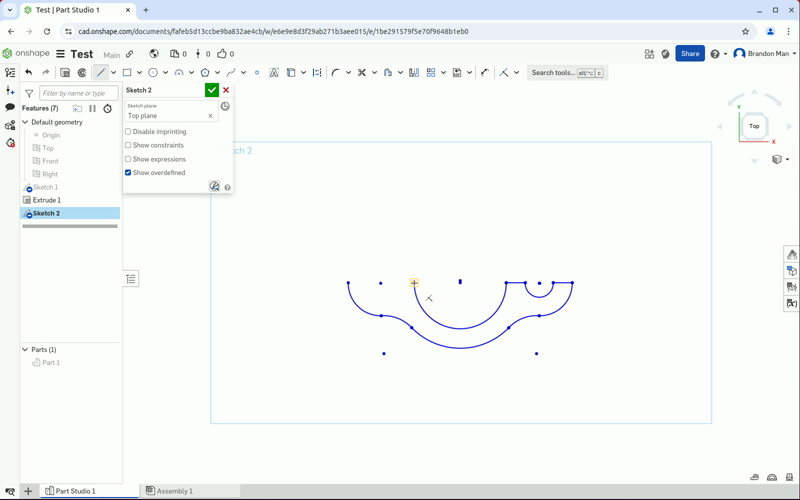
mouse_move(444, 282)
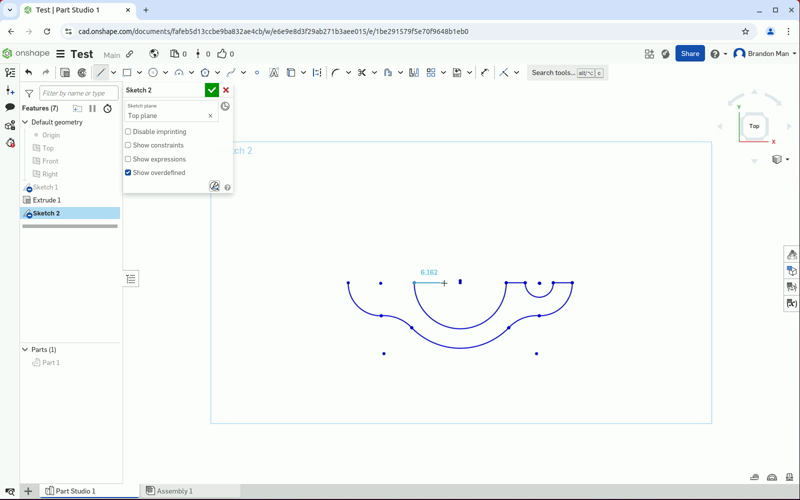
mouse_move(395, 282)
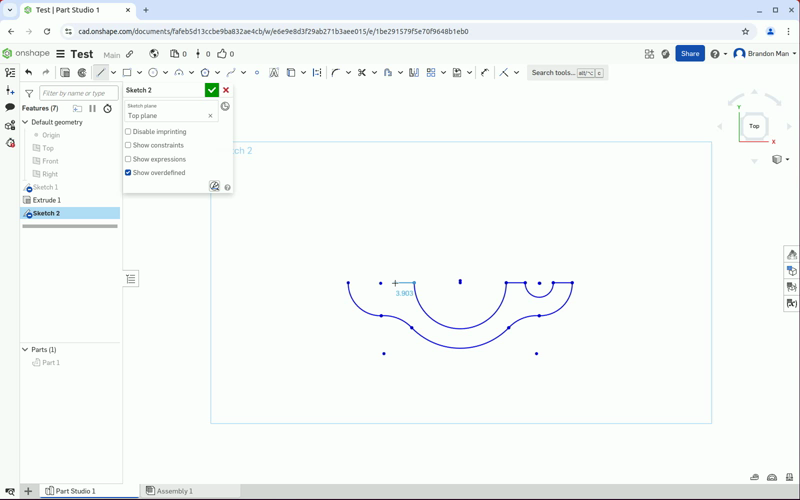
click(395, 282)
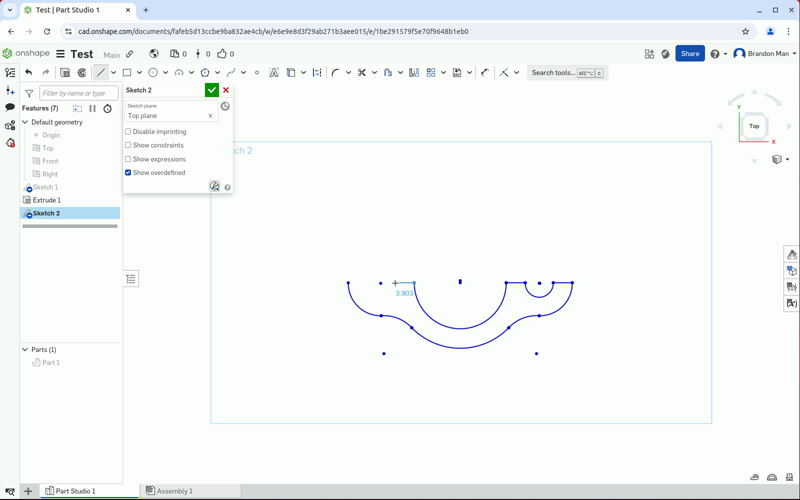
key_up(shift)
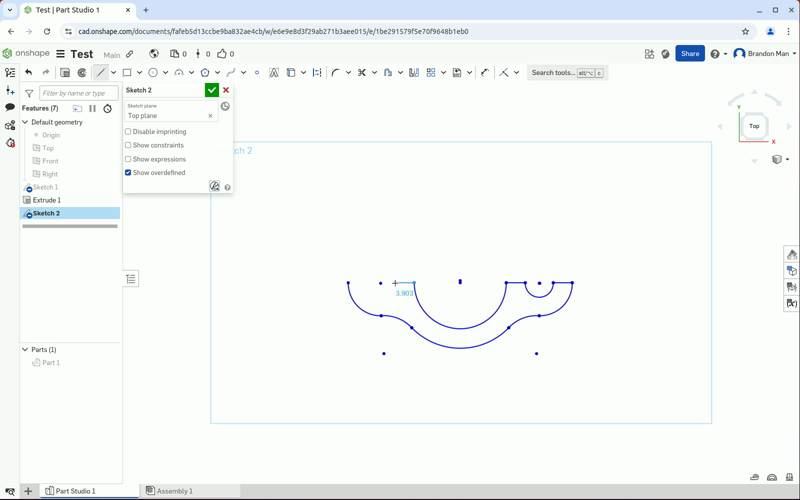
key(esc)
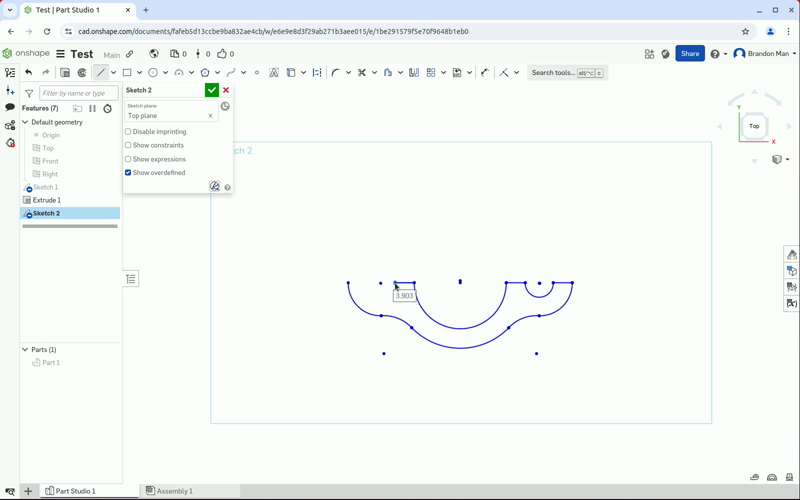
key(a)
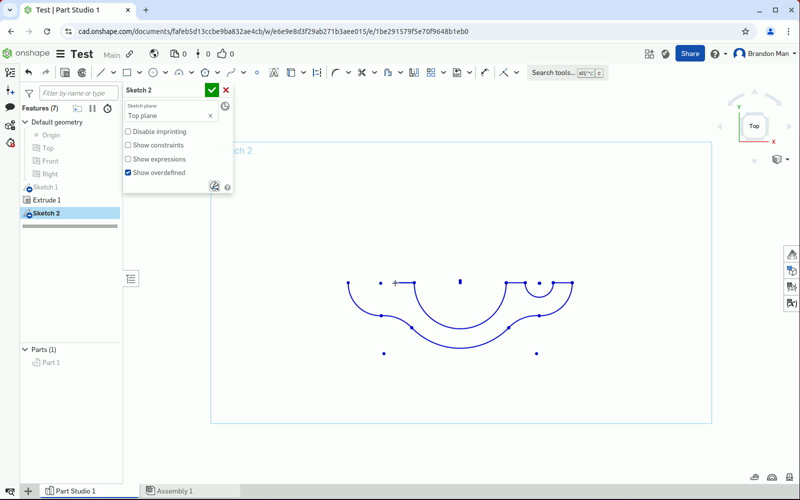
mouse_move(395, 282)
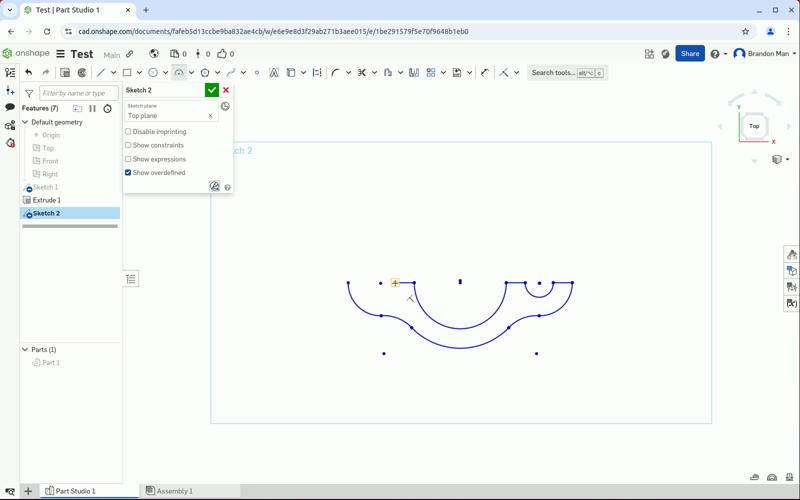
click(395, 282)
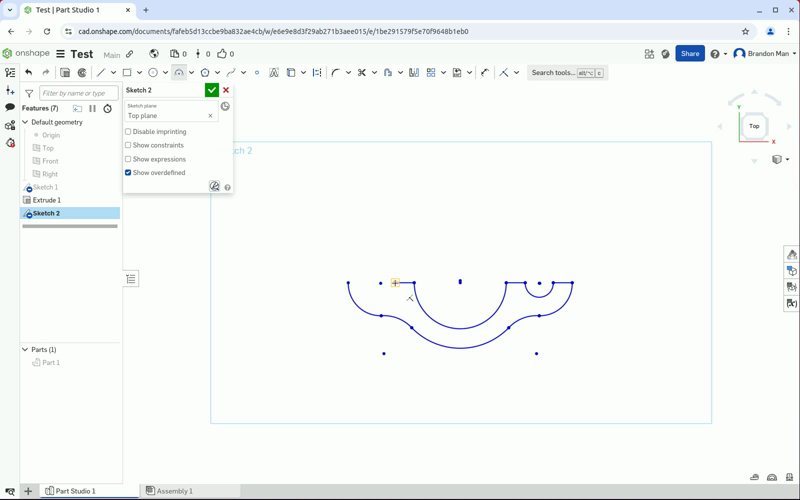
key_down(shift)
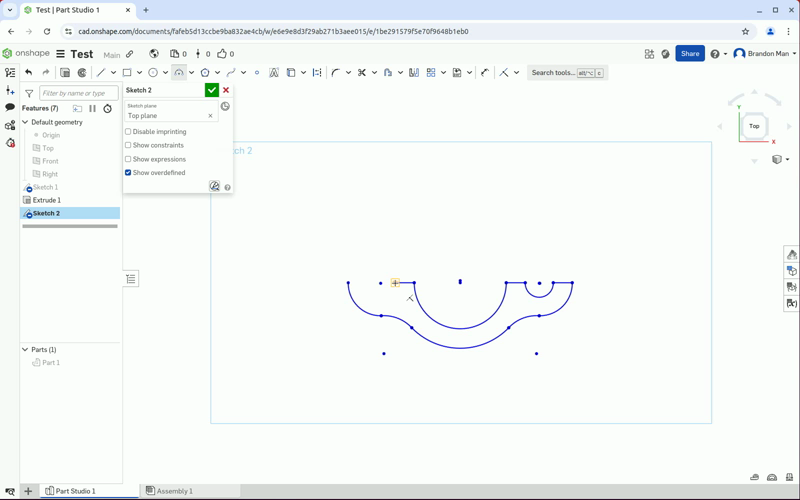
mouse_move(367, 282)
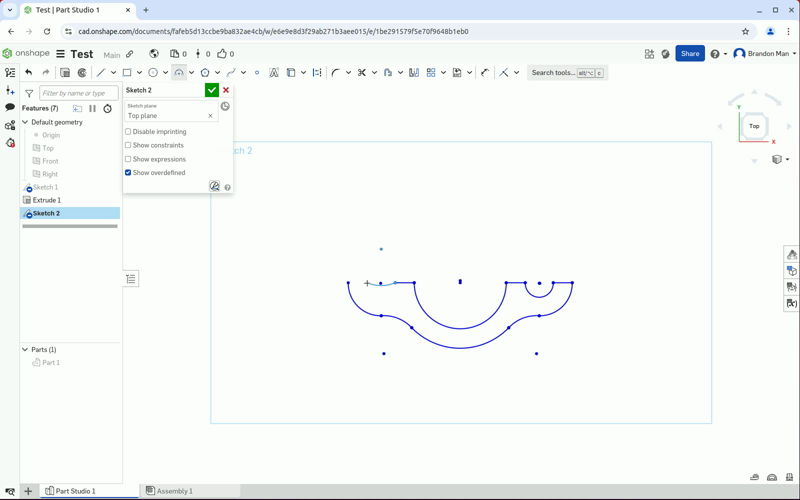
click(367, 282)
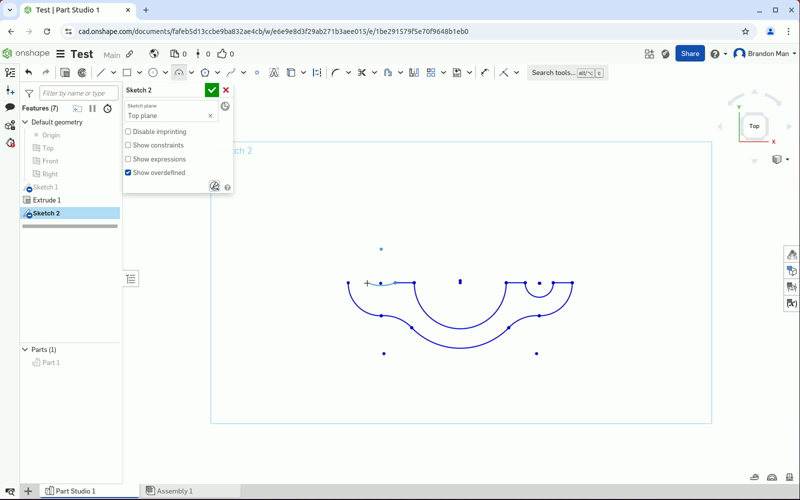
mouse_move(381, 297)
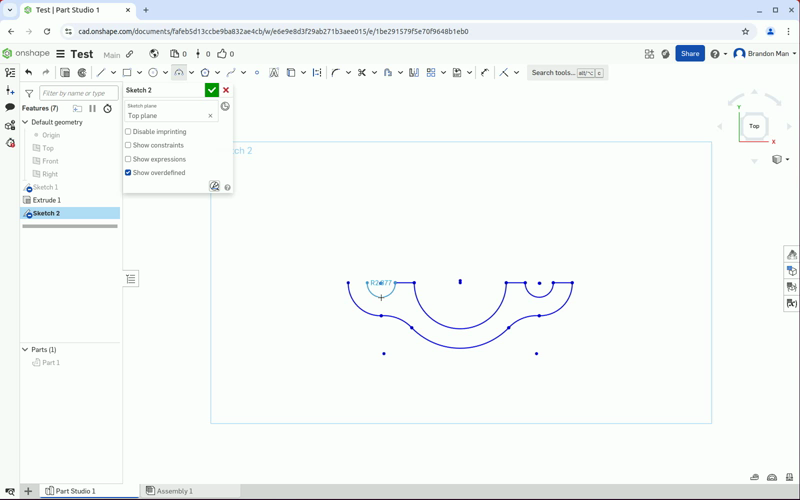
click(381, 297)
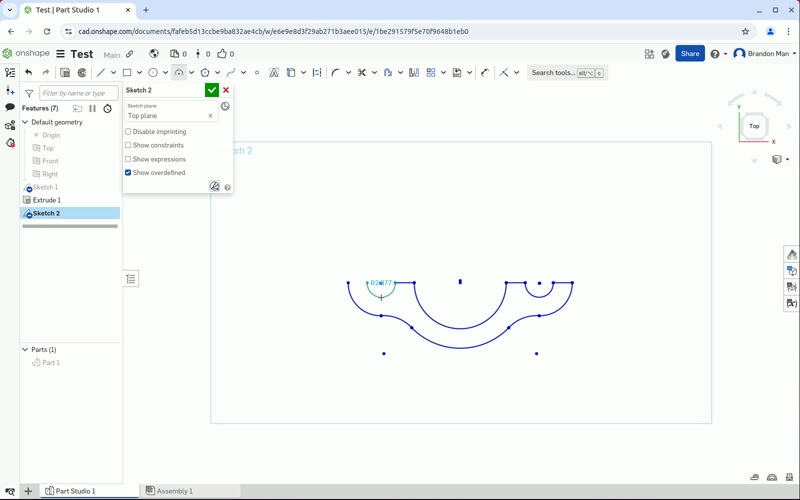
key_up(shift)
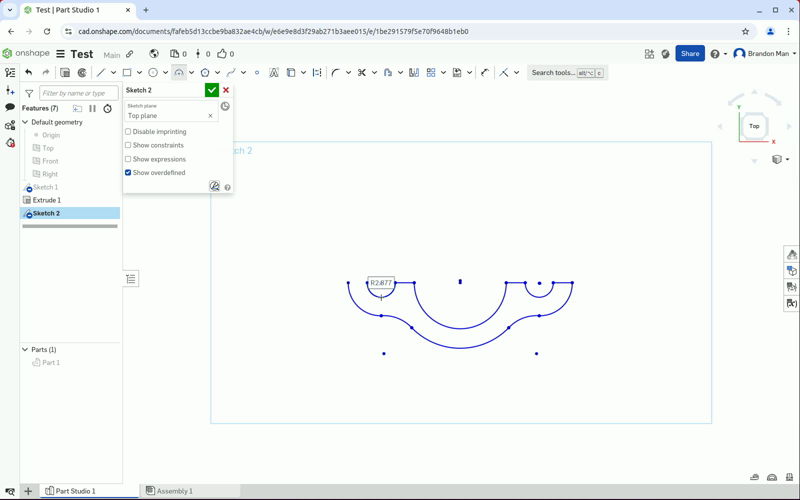
key(esc)
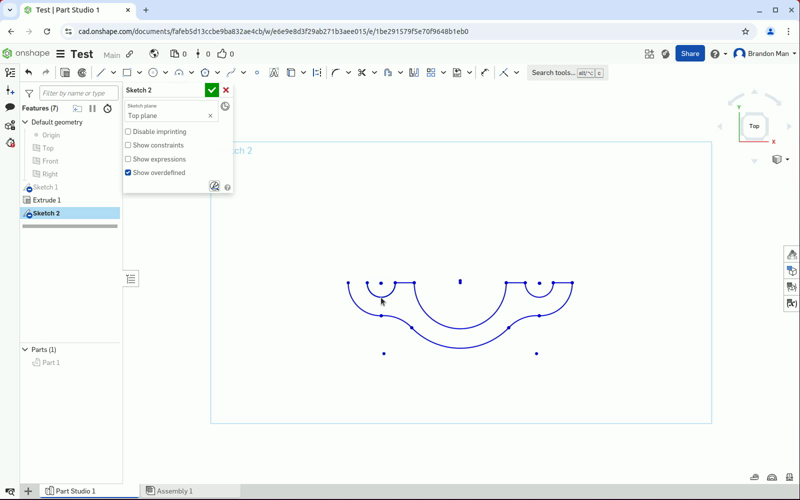
key(l)
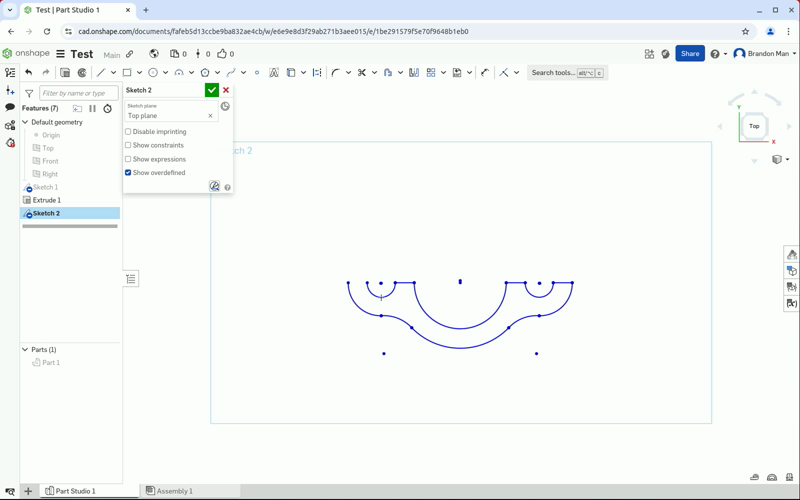
mouse_move(367, 282)
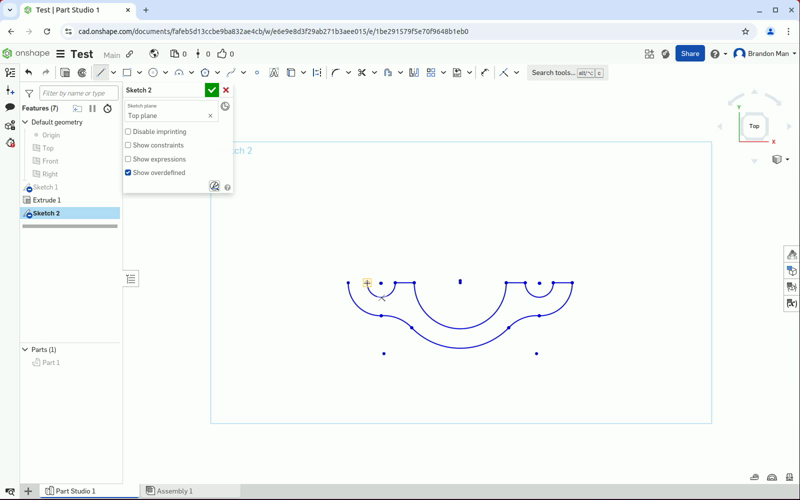
click(367, 282)
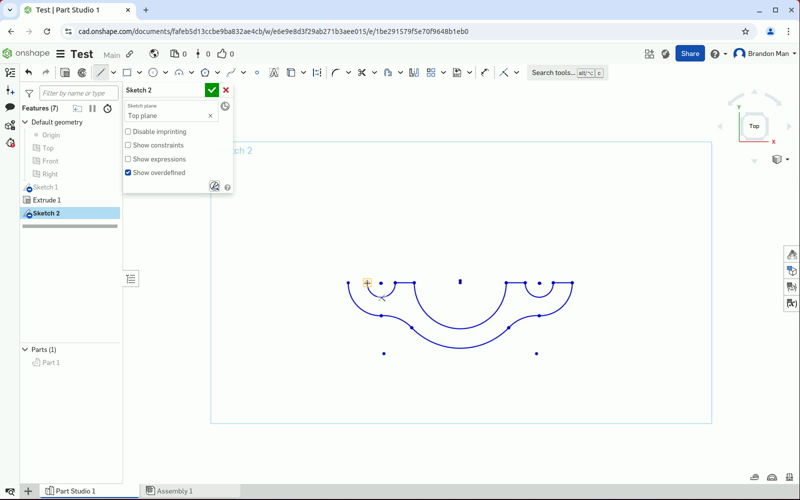
mouse_move(397, 282)
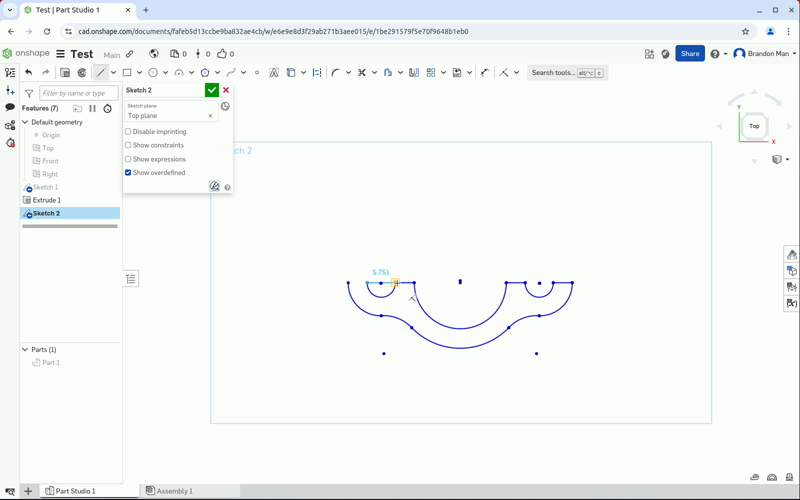
key_down(shift)
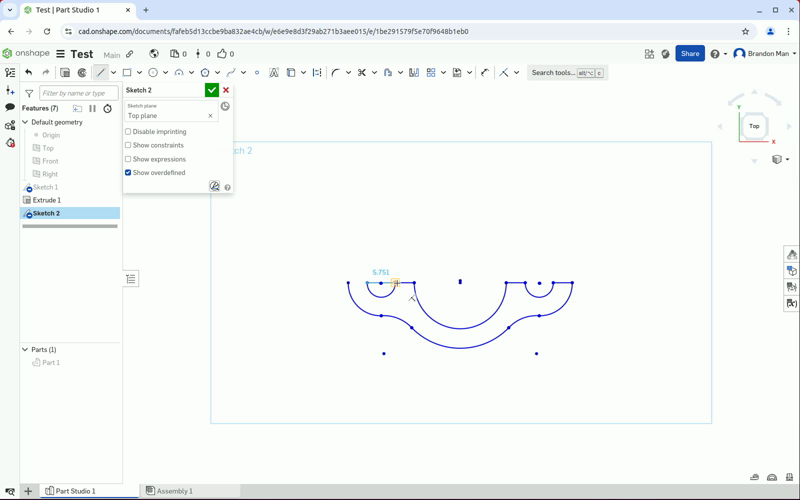
mouse_move(348, 282)
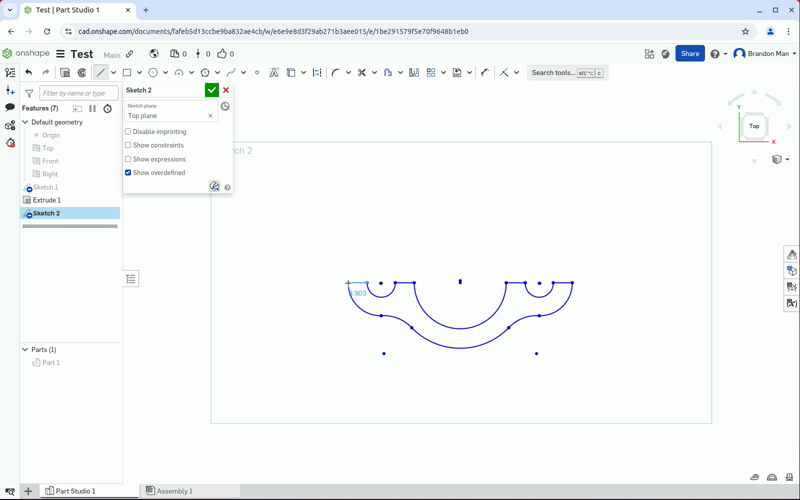
key_up(shift)
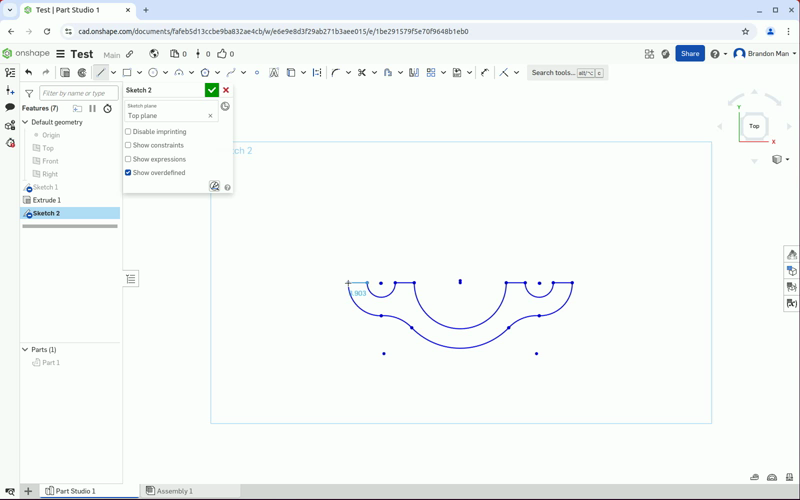
click(348, 282)
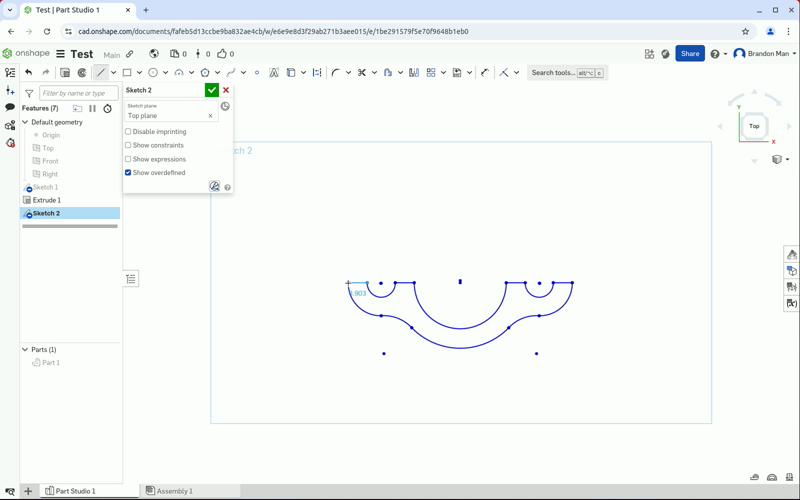
key(esc)
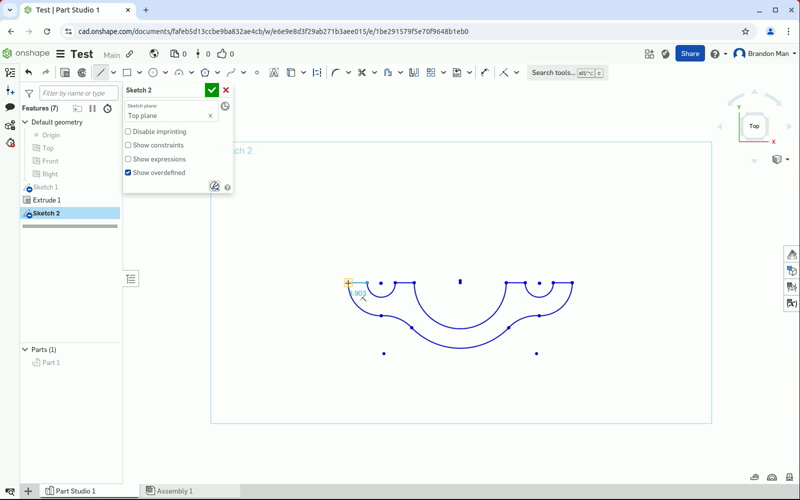
mouse_move(512, 304)
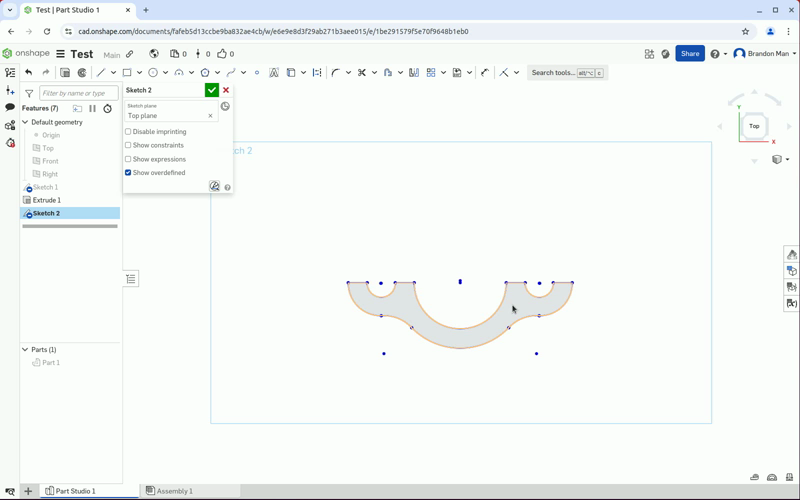
scroll(6)
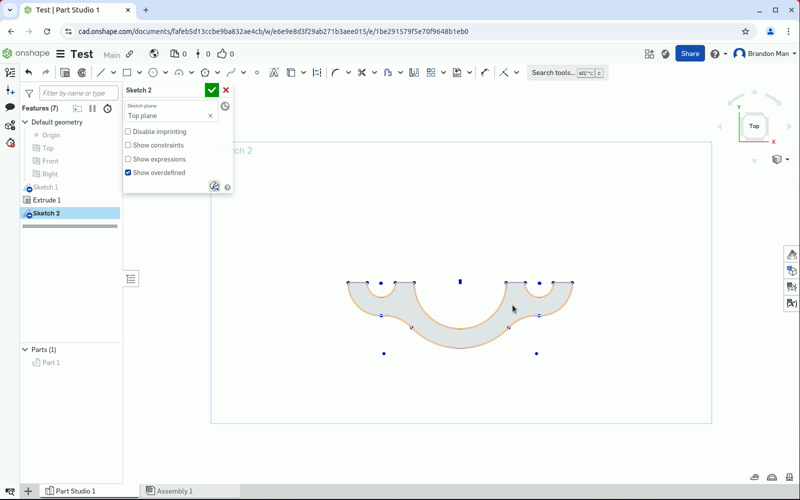
scroll(6)
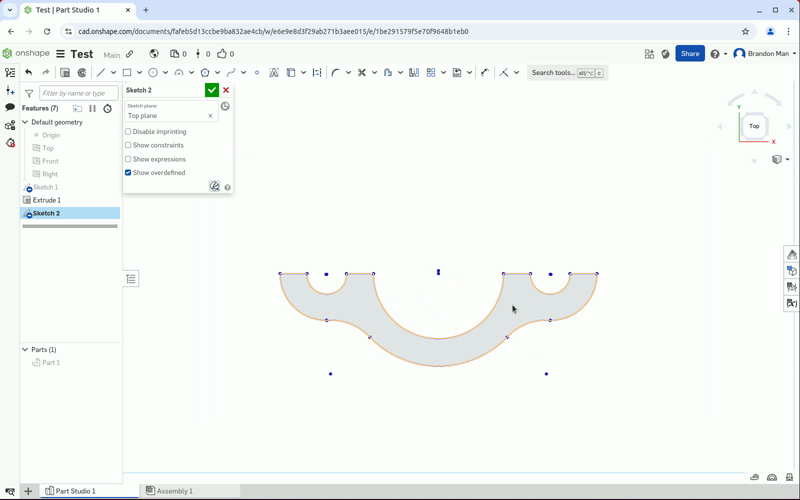
scroll(6)
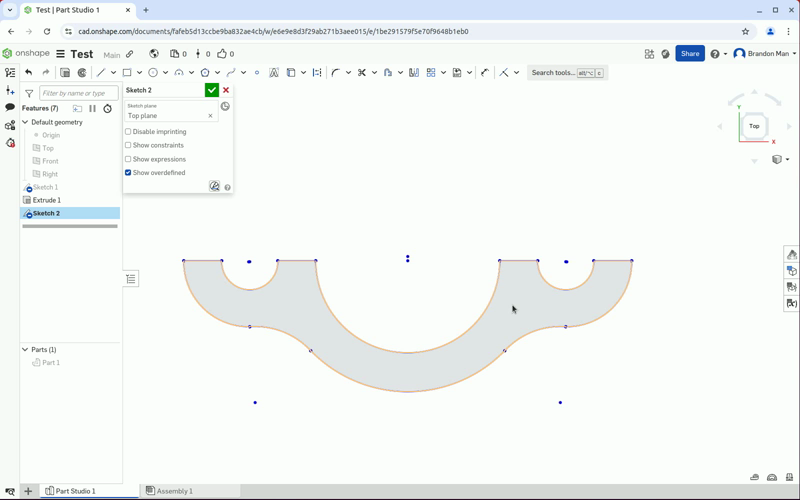
scroll(6)
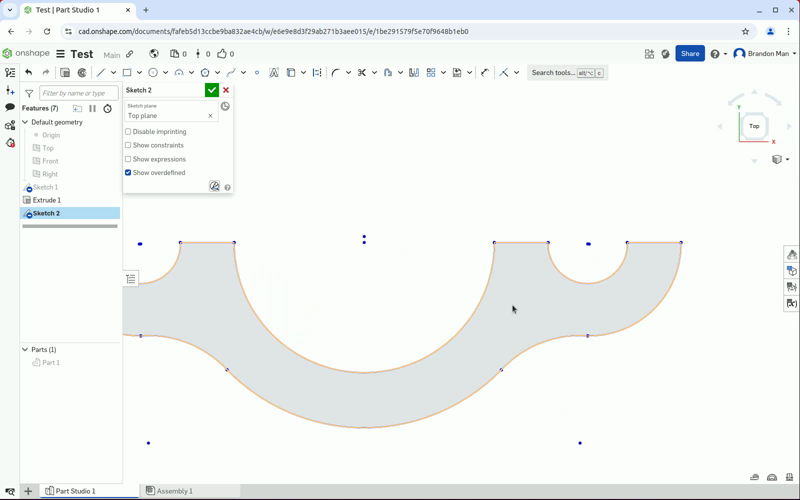
scroll(6)
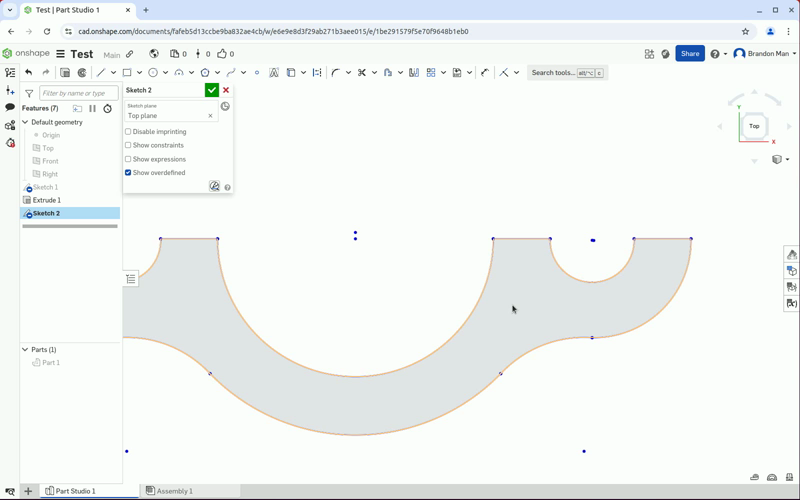
scroll(6)
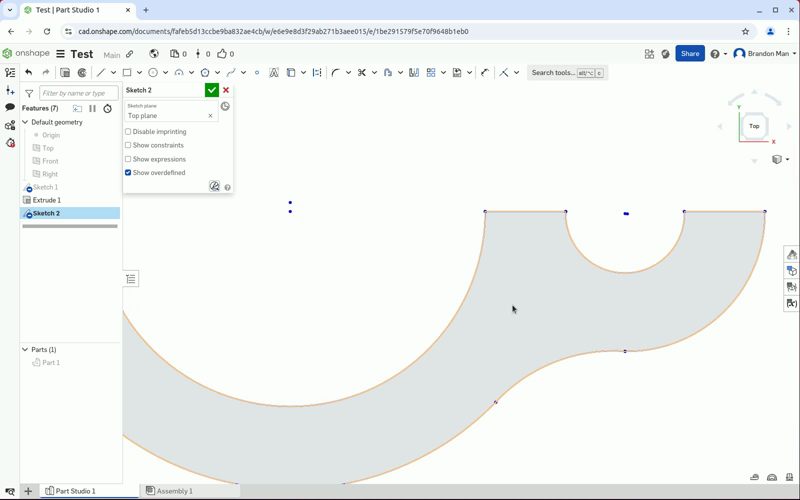
scroll(6)
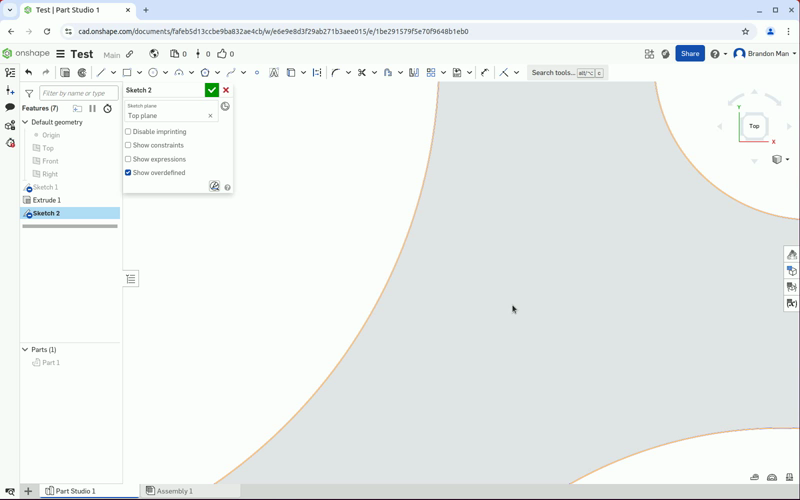
click(512, 304)
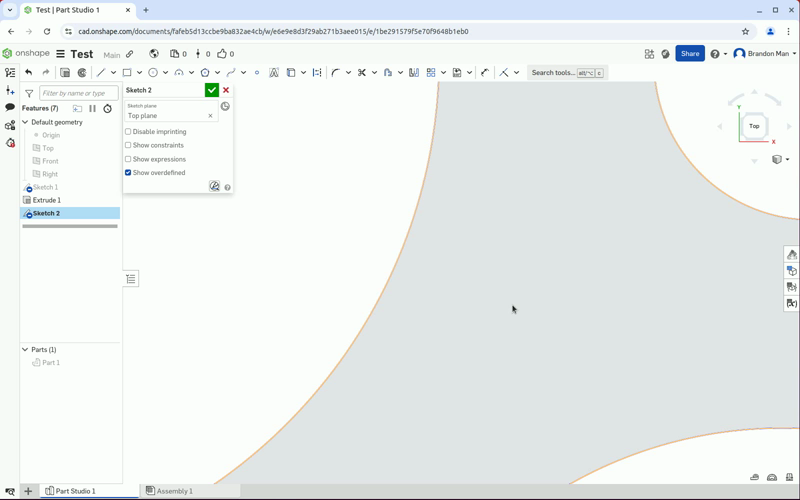
scroll(-6)
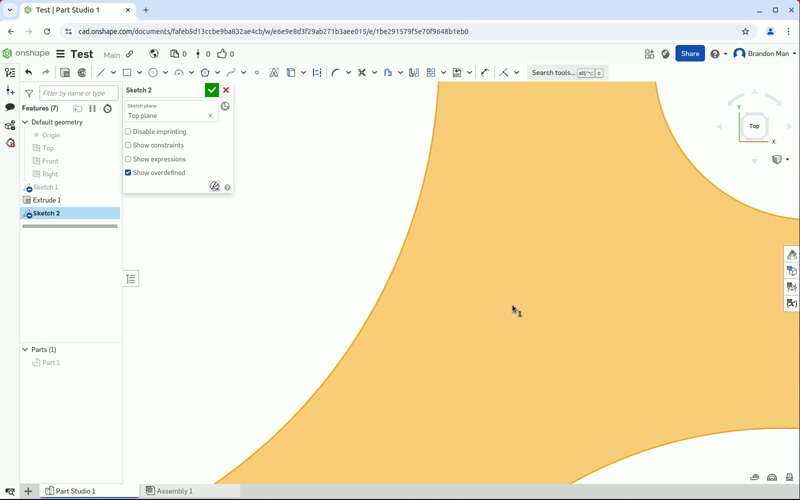
scroll(-6)
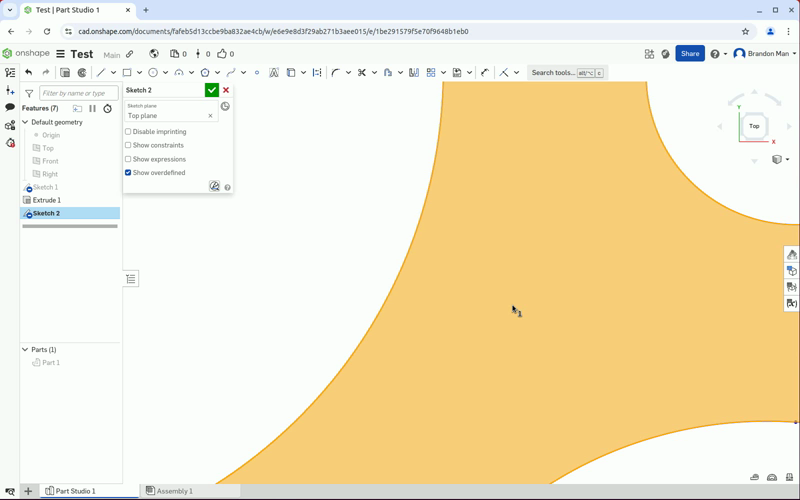
scroll(-6)
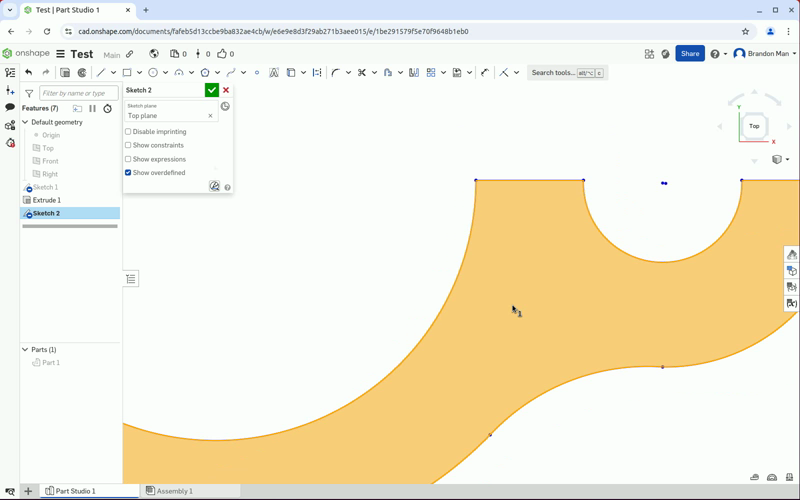
scroll(-6)
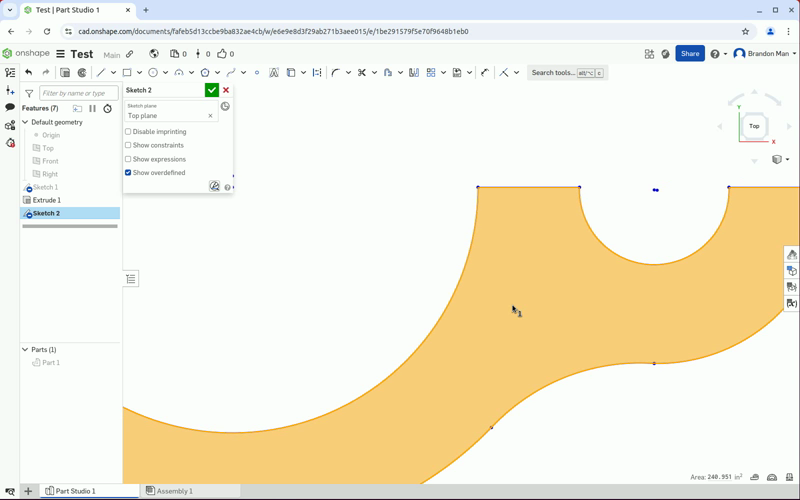
scroll(-6)
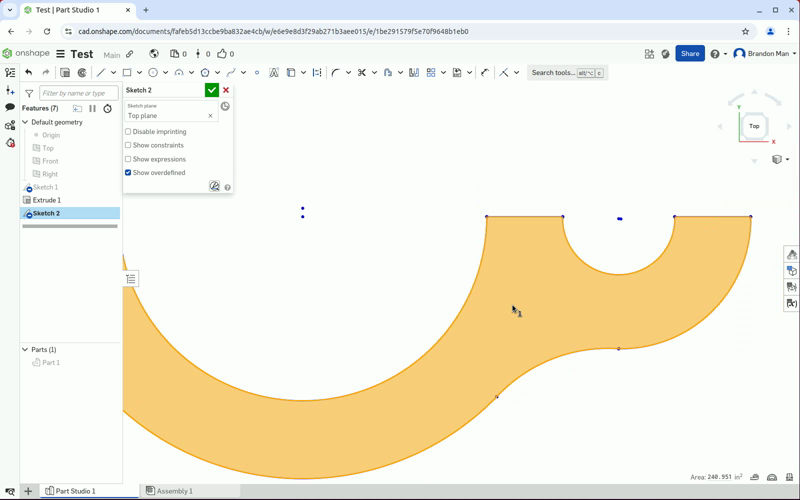
scroll(-6)
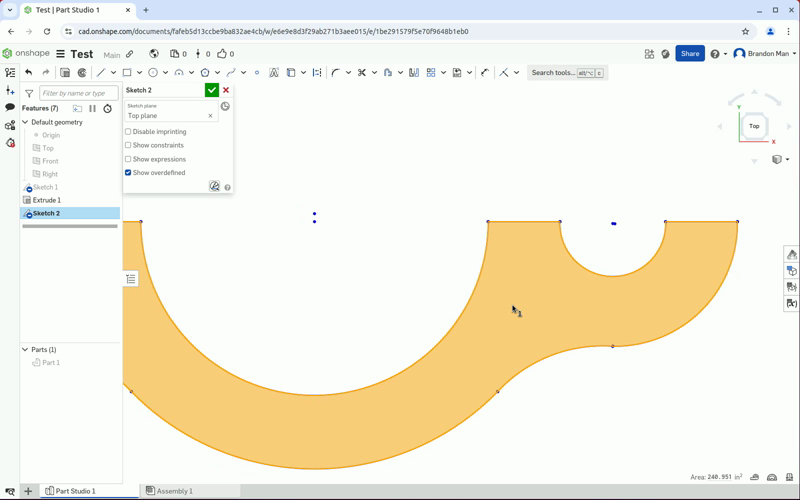
scroll(-6)
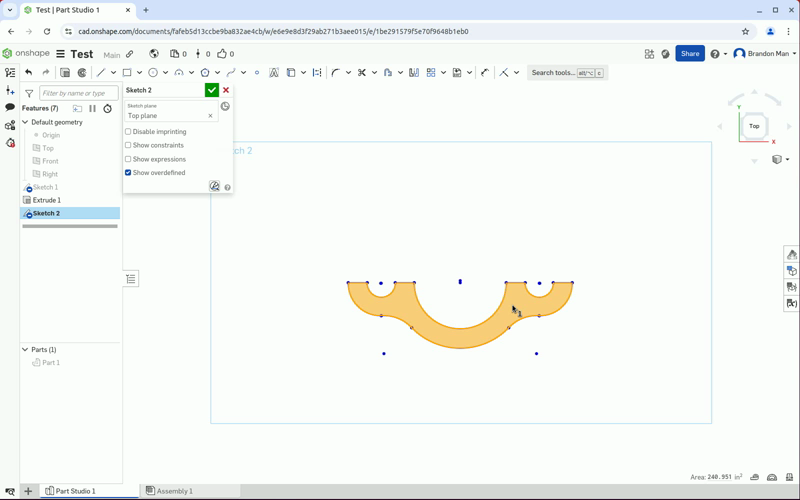
mouse_move(73, 352)
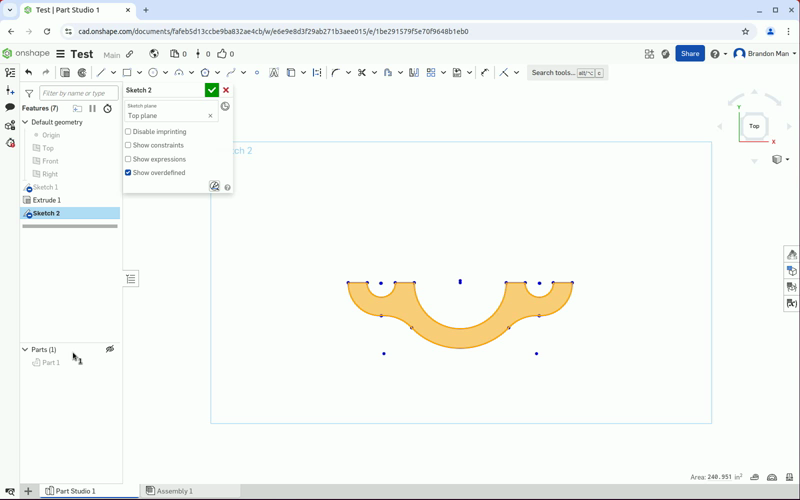
key(shift+y)
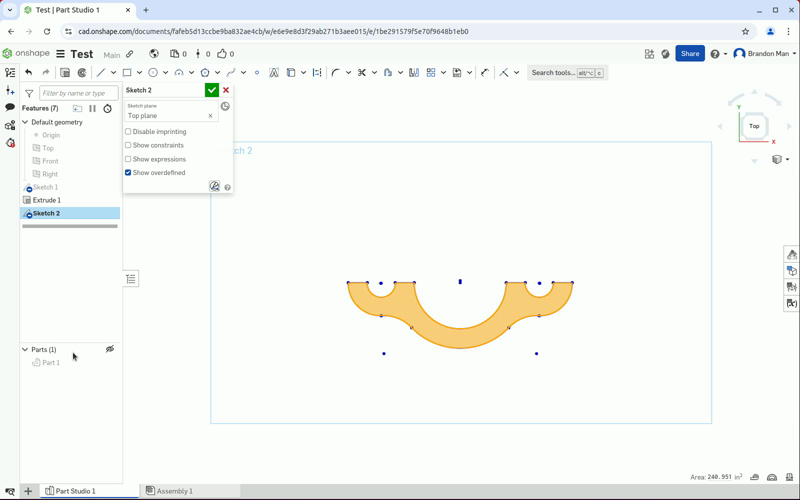
key(shift+e)
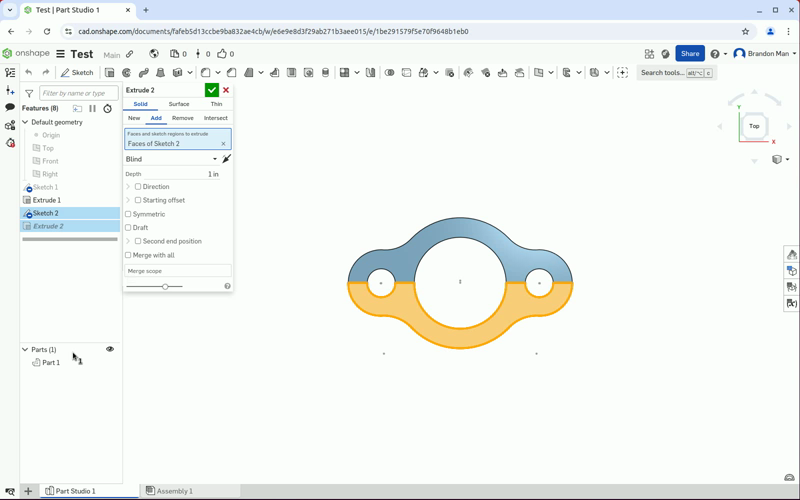
mouse_move(143, 106)
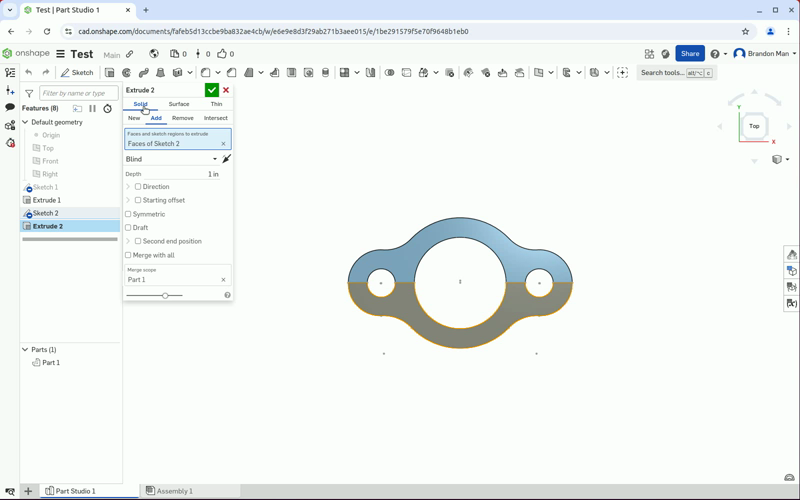
click(143, 106)
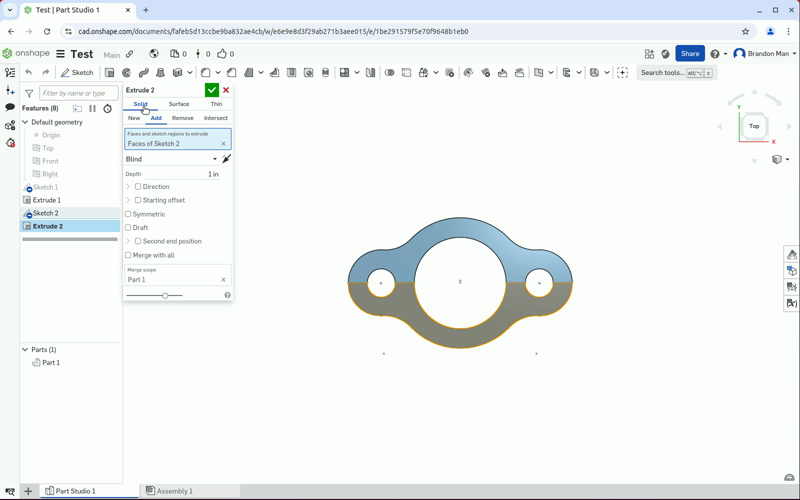
mouse_move(137, 120)
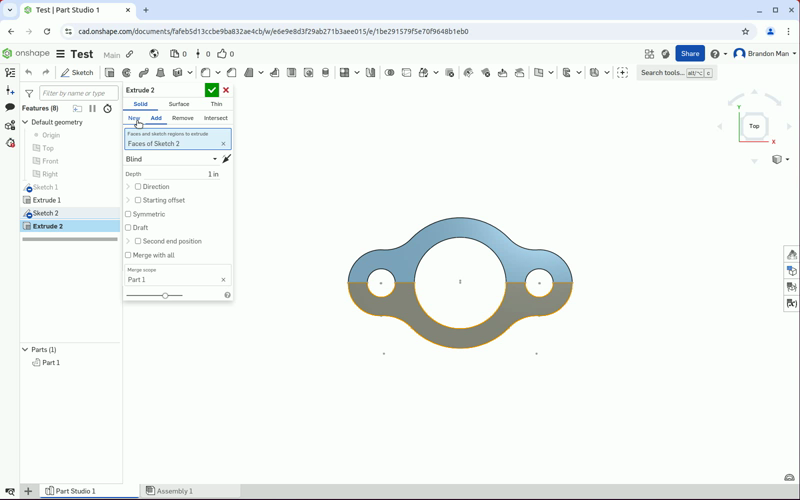
click(137, 120)
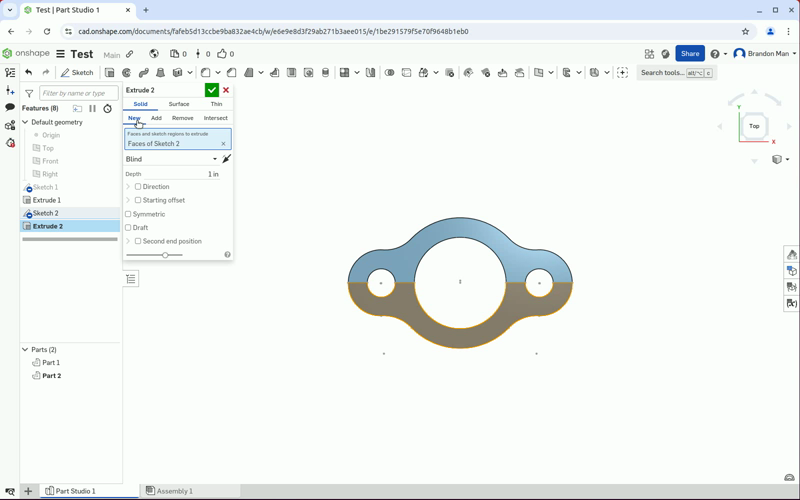
key(tab, 4)
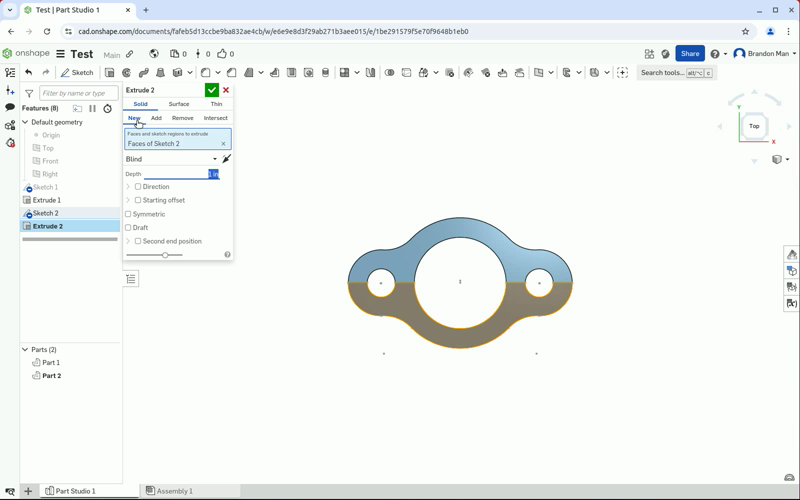
text(1.444)
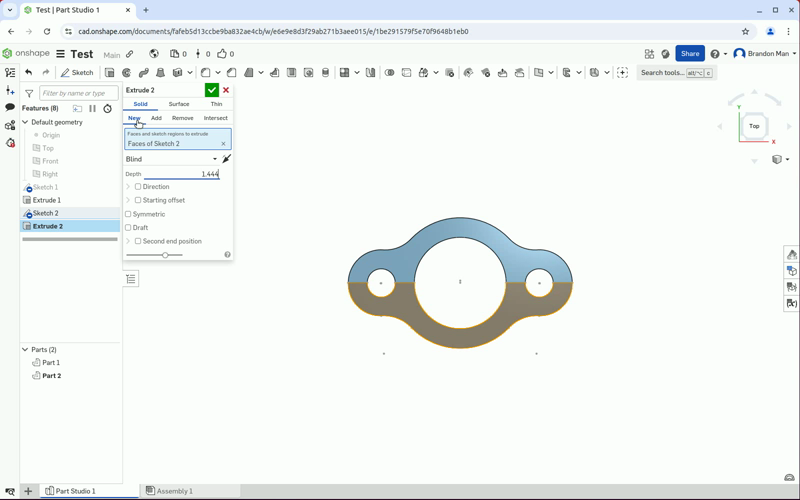
key(enter)
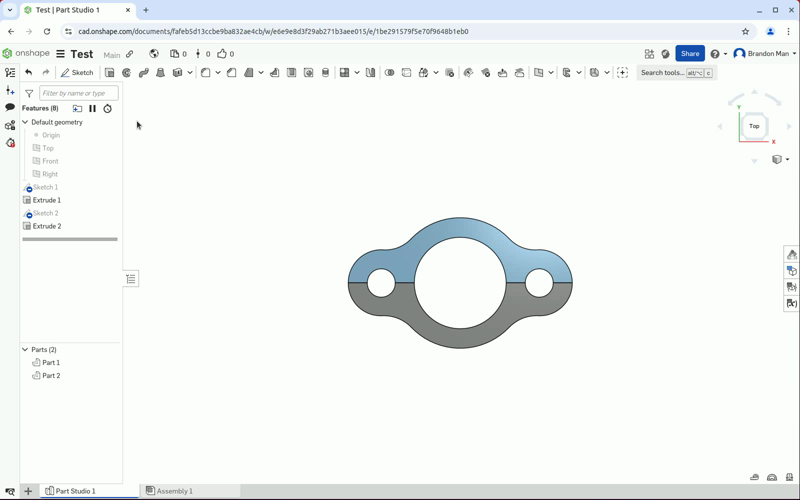
key(shift+h)
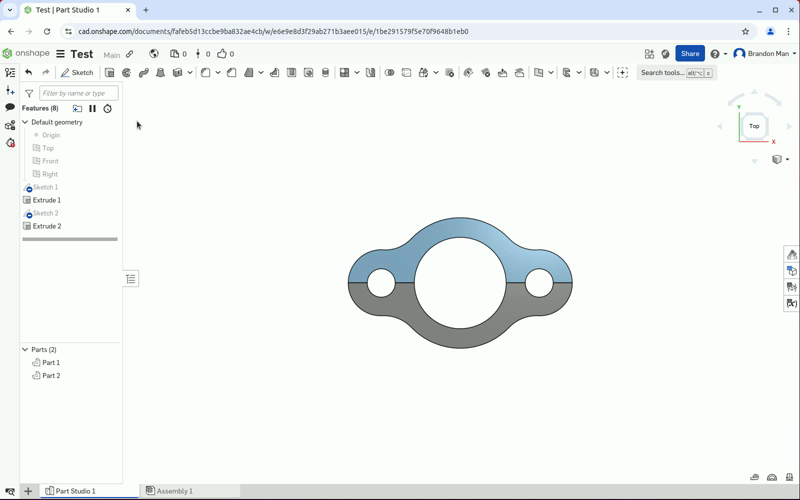
key(shift+h)
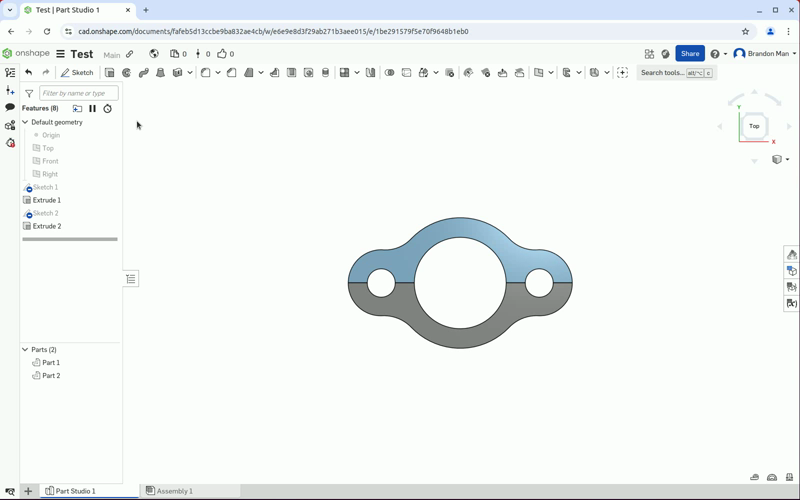
key(shift+7)
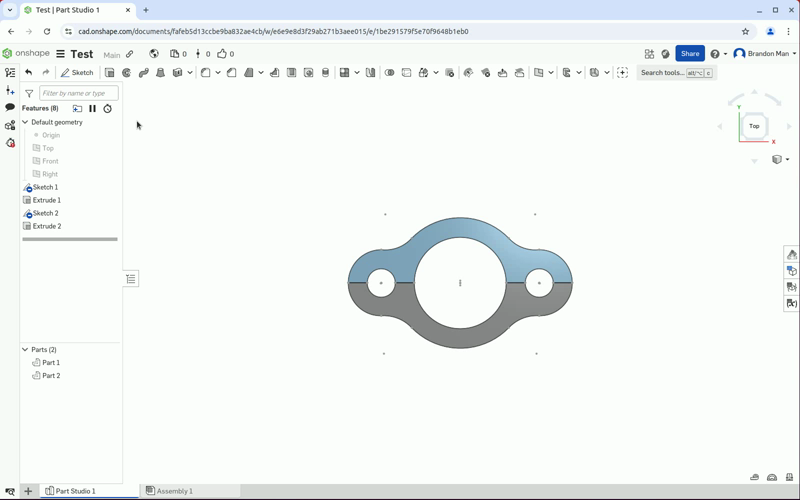
key(up, 3)
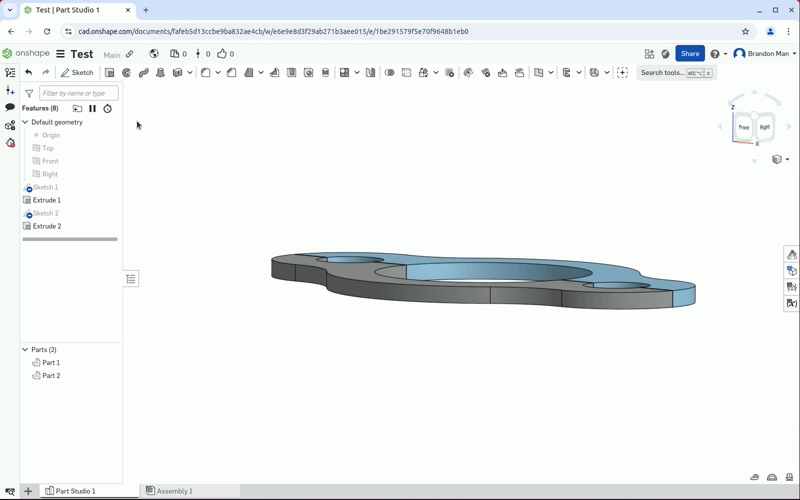
key(left, 3)
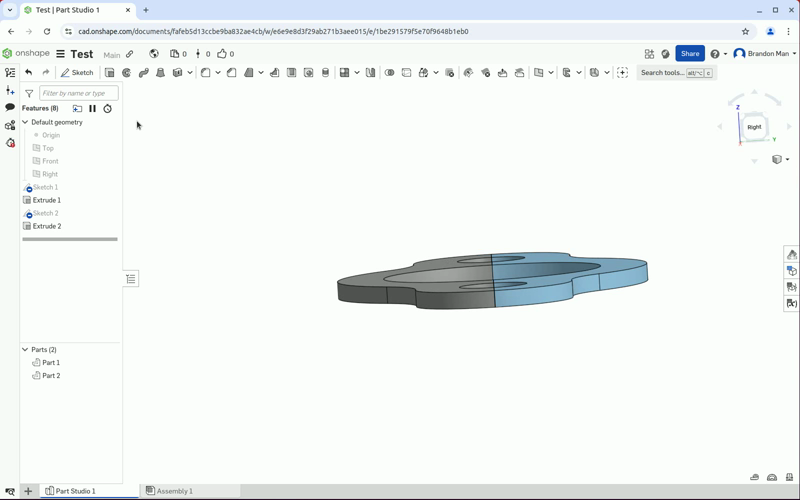
key(right, 3)
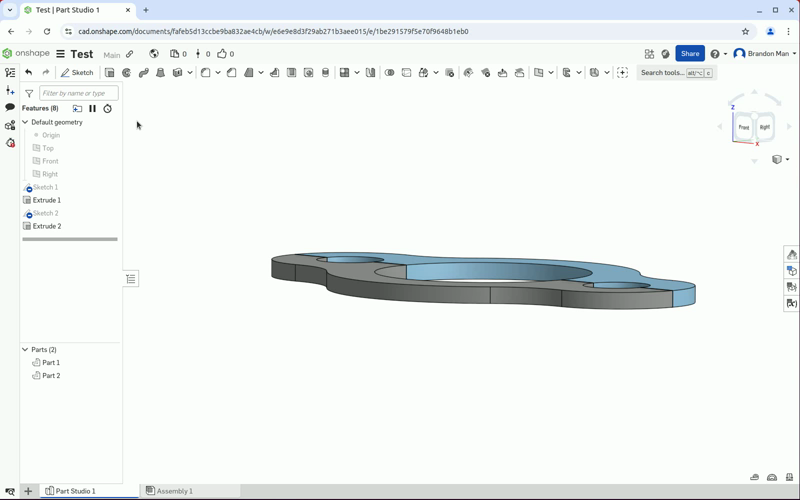
key(down, 3)
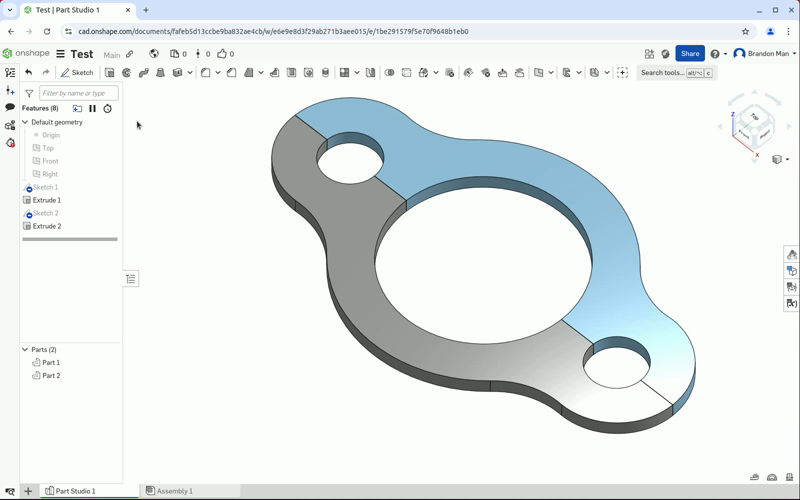
mouse_move(73, 189)
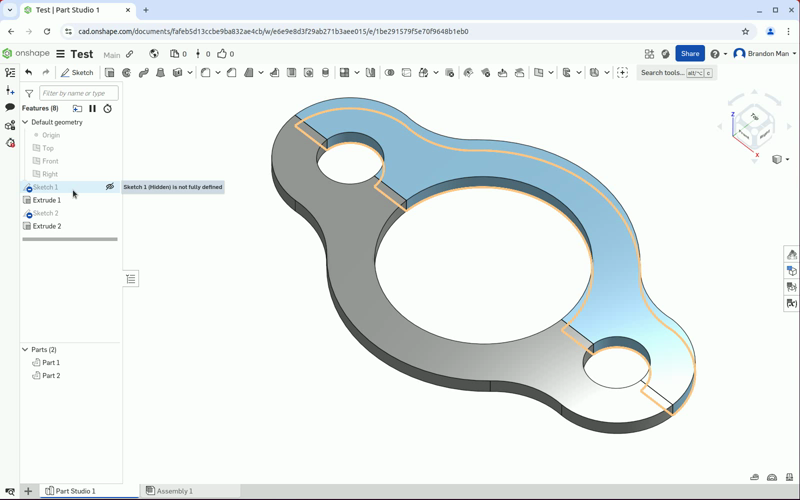
click(73, 189)